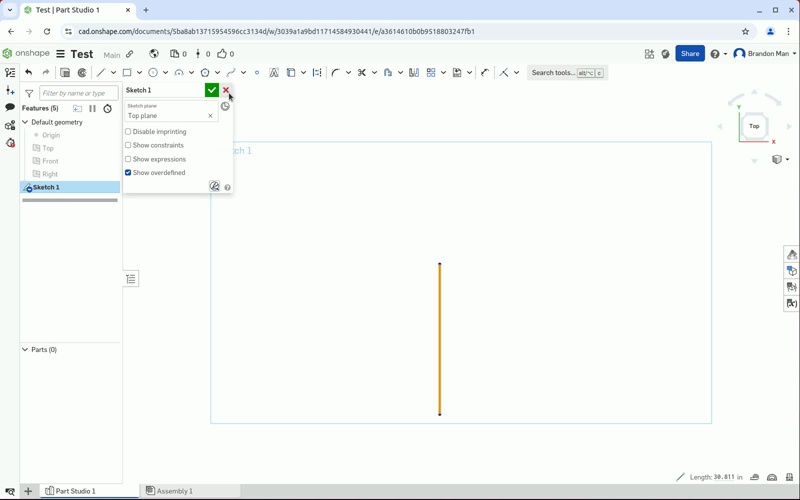
key(shift+h)
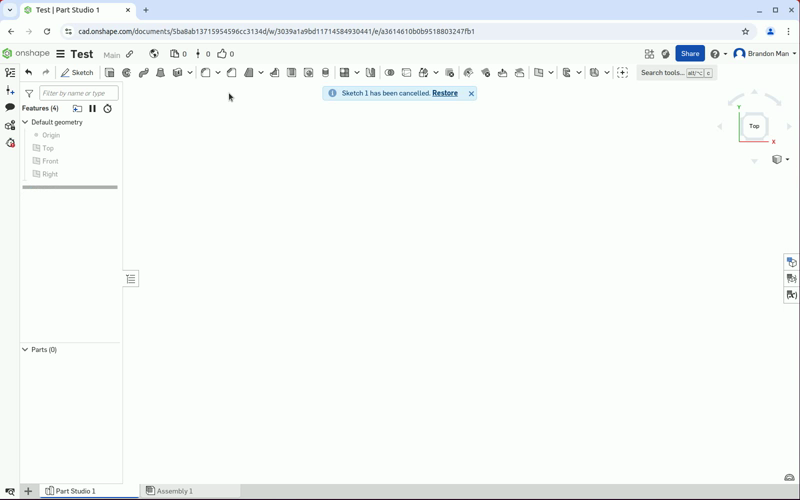
mouse_move(73, 352)
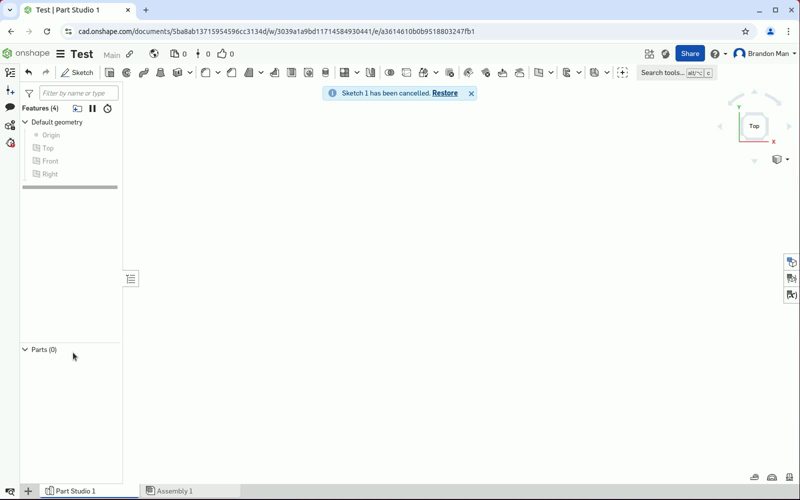
key(y)
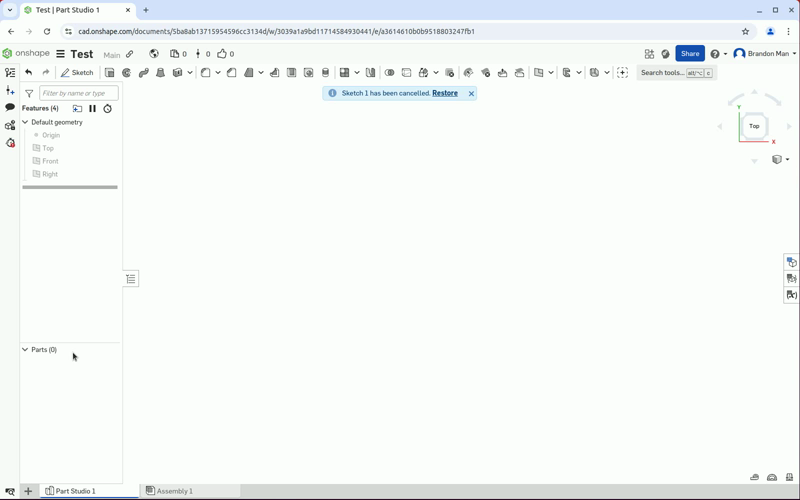
key(shift+p)
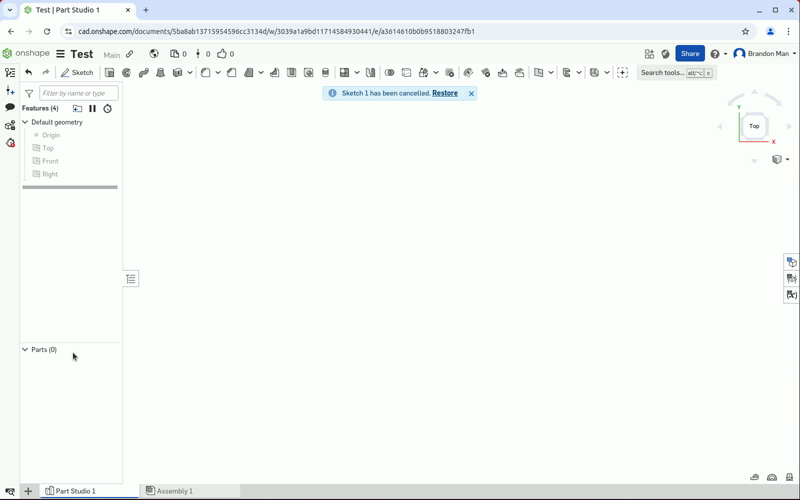
key(space)
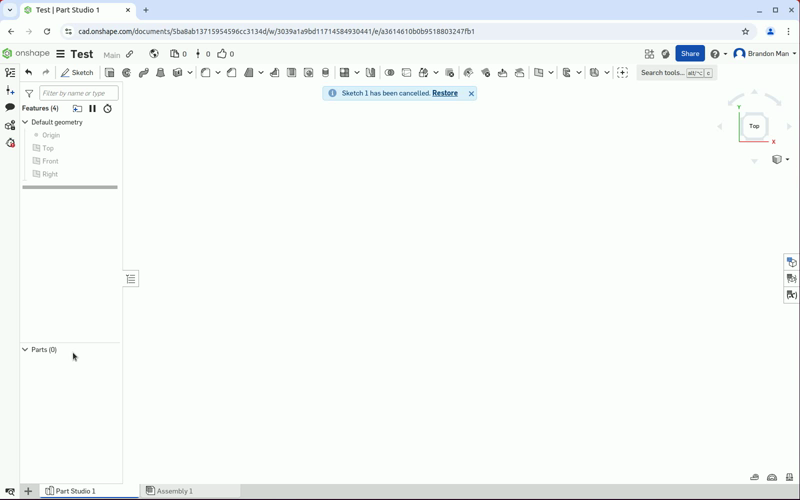
key_down(shift)
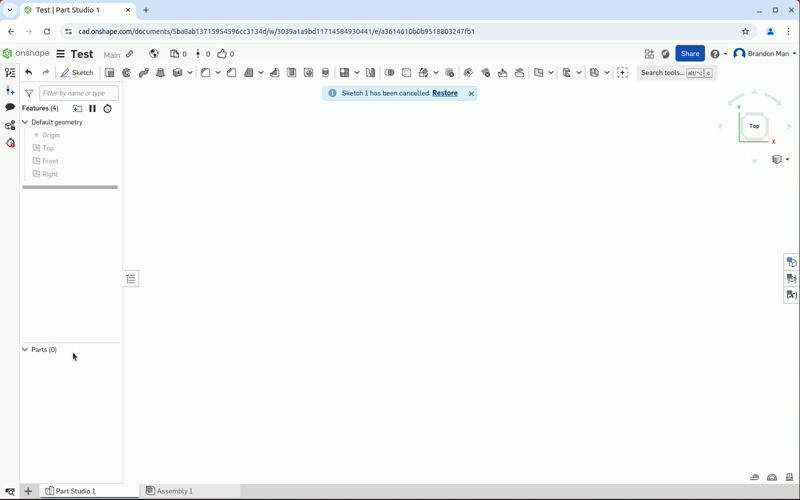
key(up)
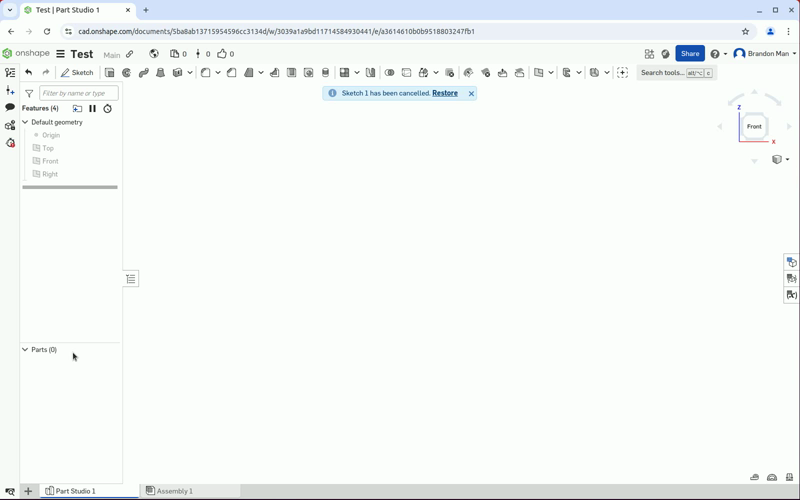
key_up(shift)
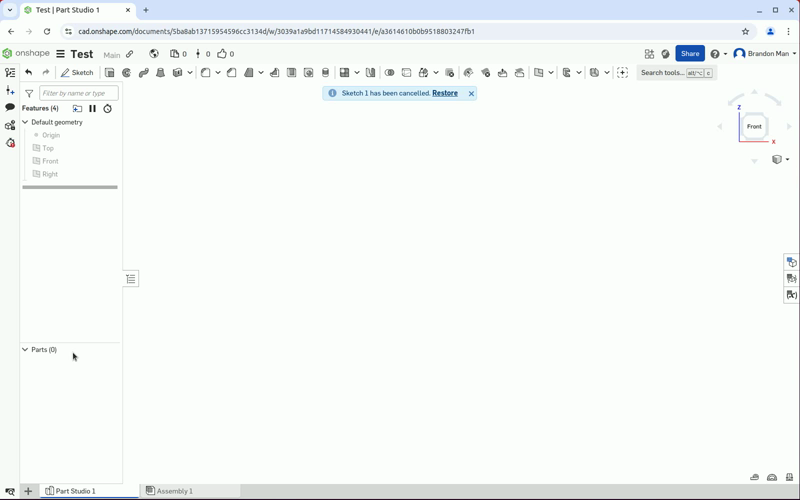
key(space)
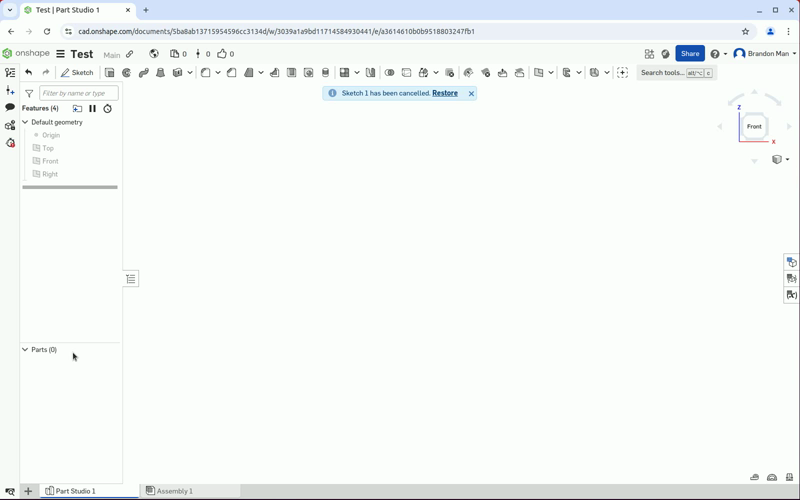
key_down(shift)
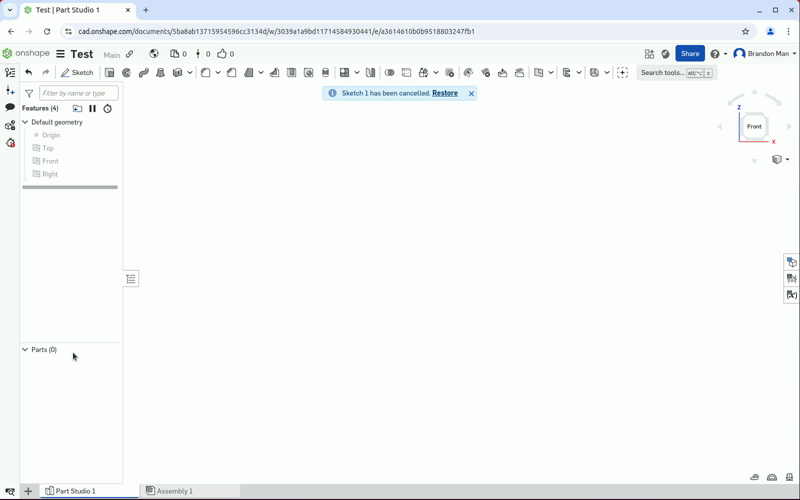
key(left)
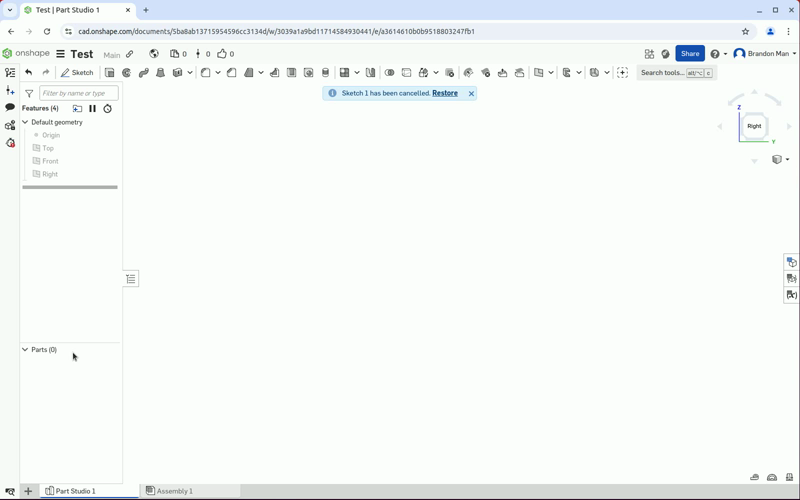
key_up(shift)
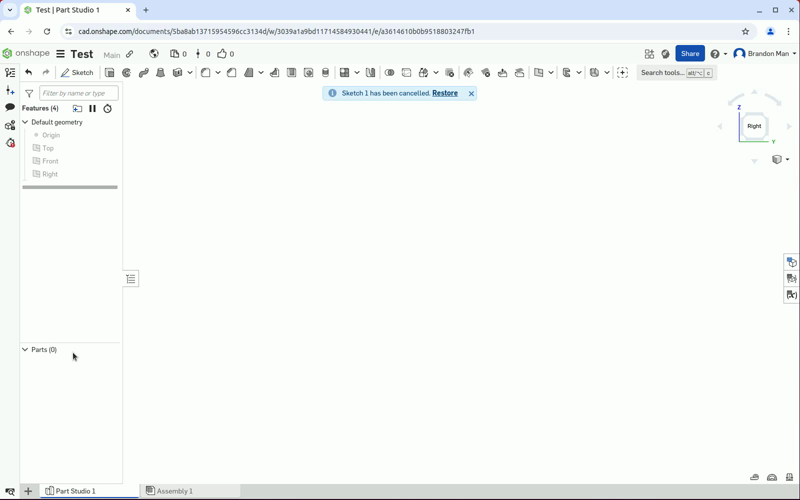
mouse_move(73, 352)
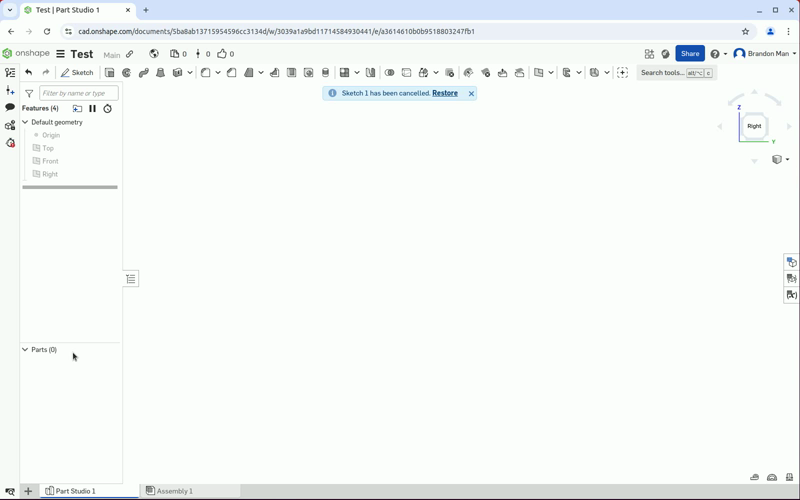
key(shift+y)
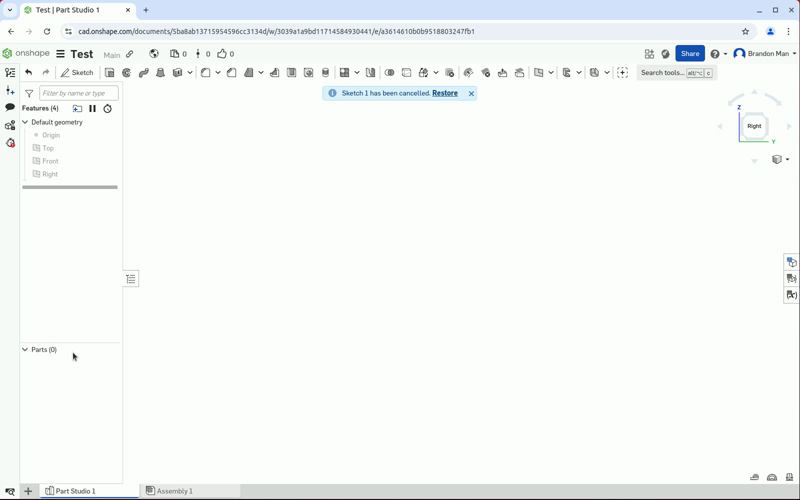
key(shift+s)
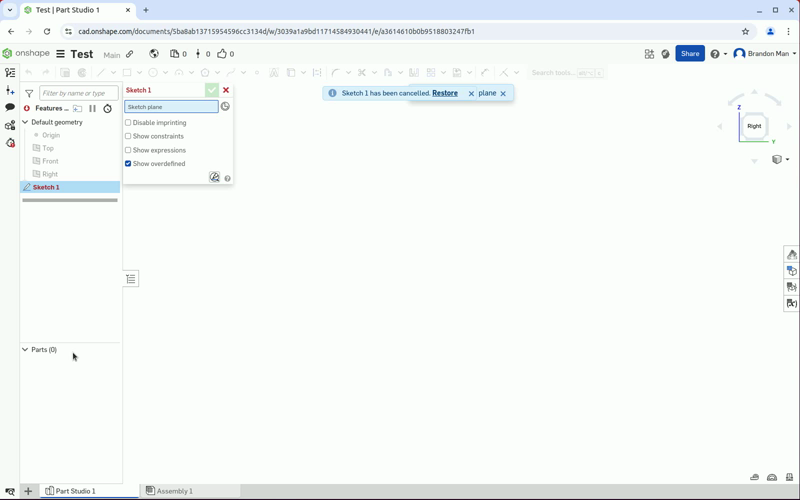
mouse_move(73, 176)
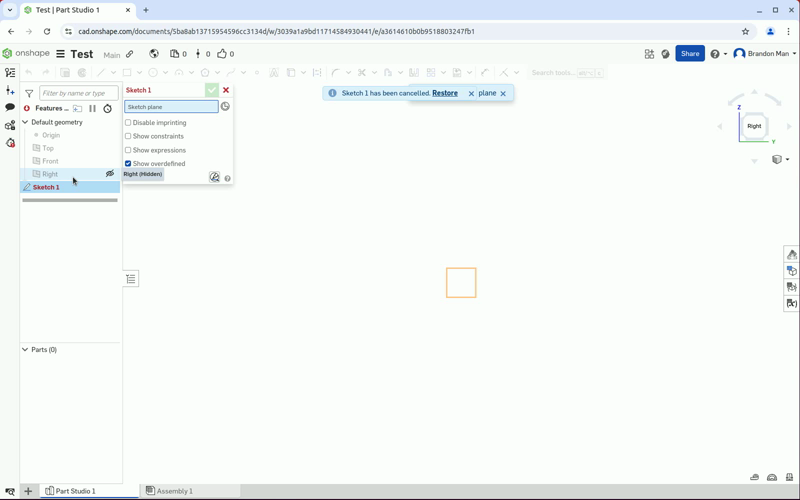
click(73, 176)
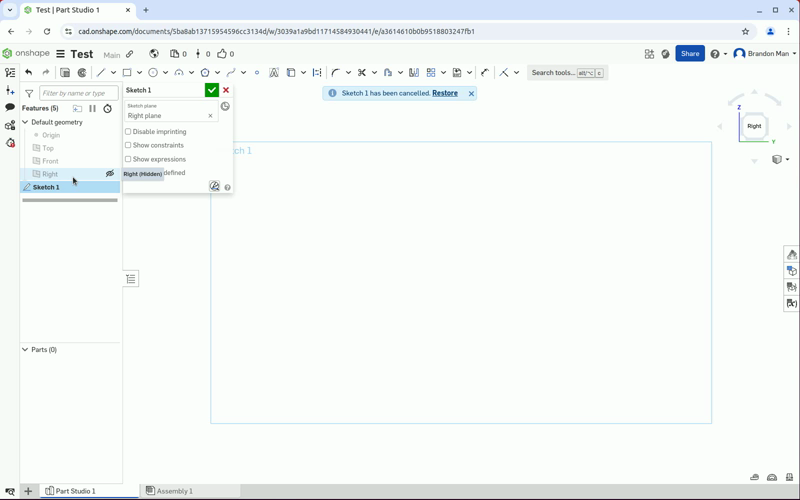
mouse_move(73, 352)
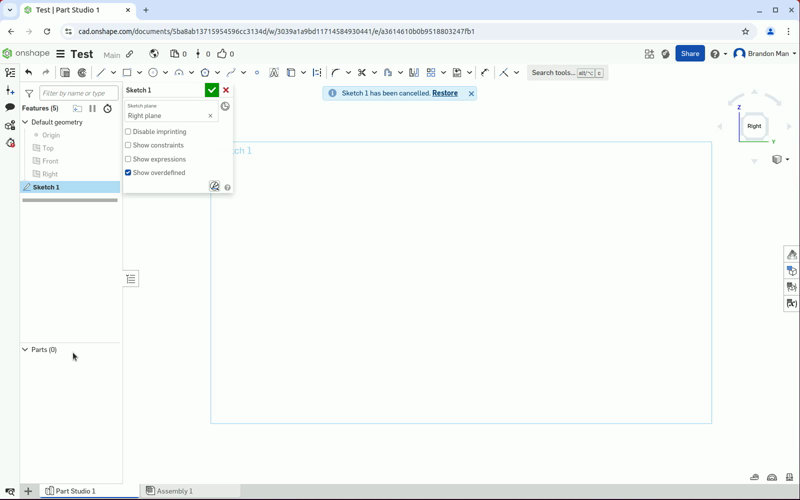
key(y)
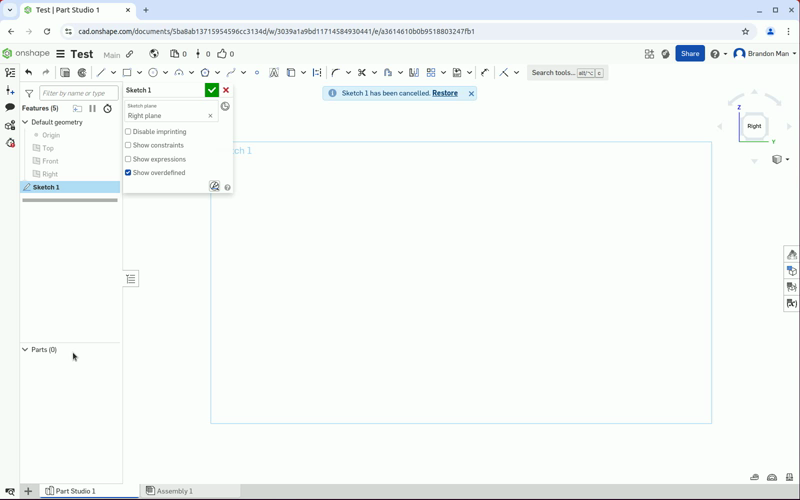
key(l)
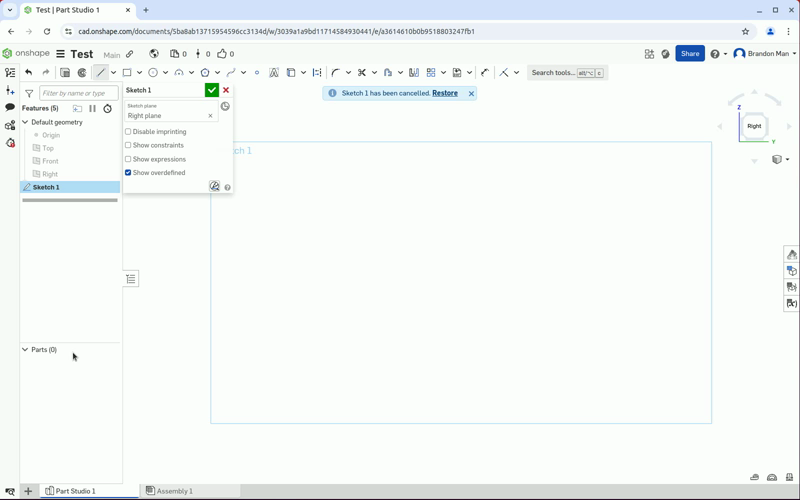
key_down(shift)
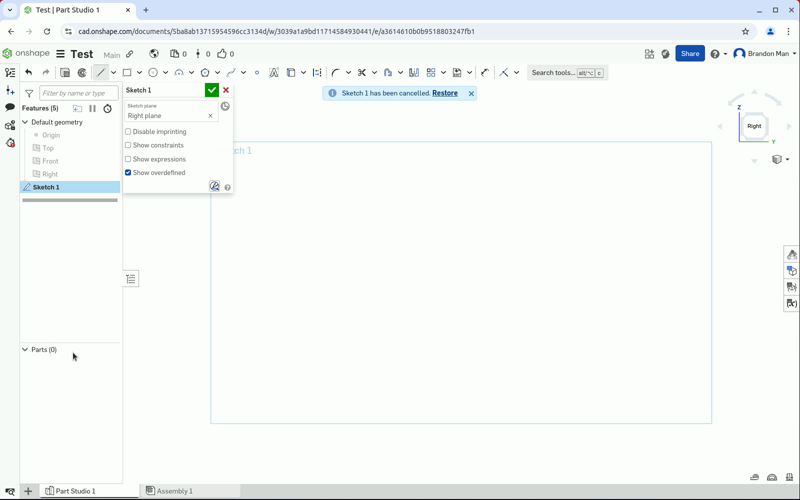
mouse_move(397, 329)
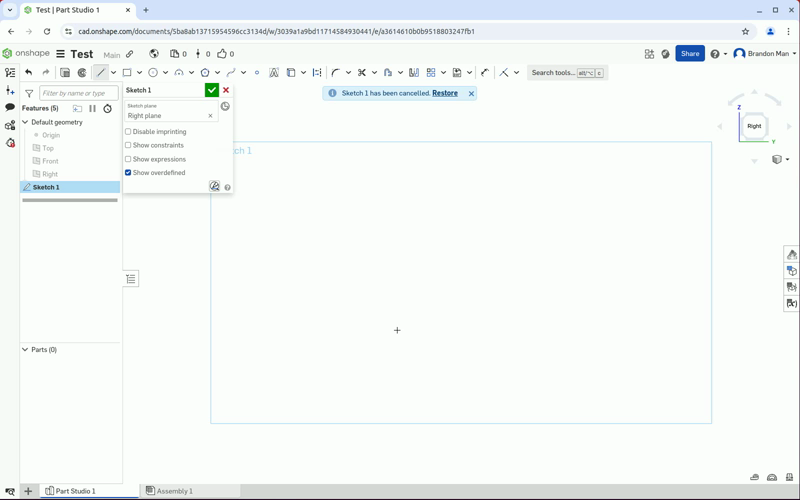
click(397, 329)
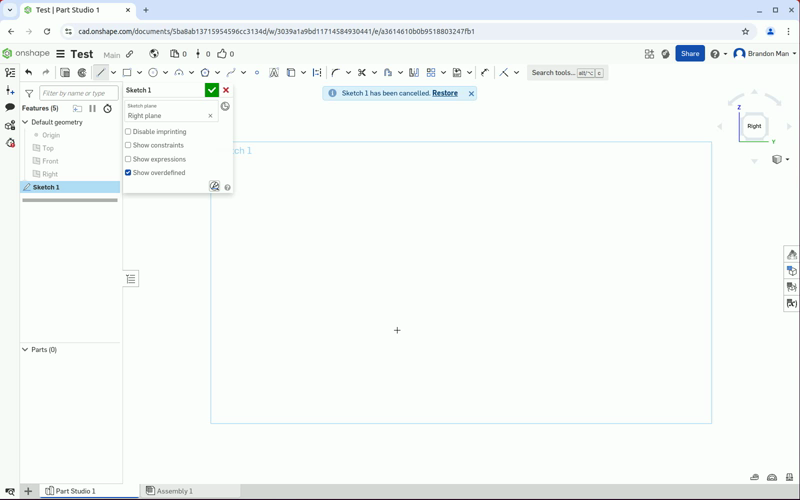
key_up(shift)
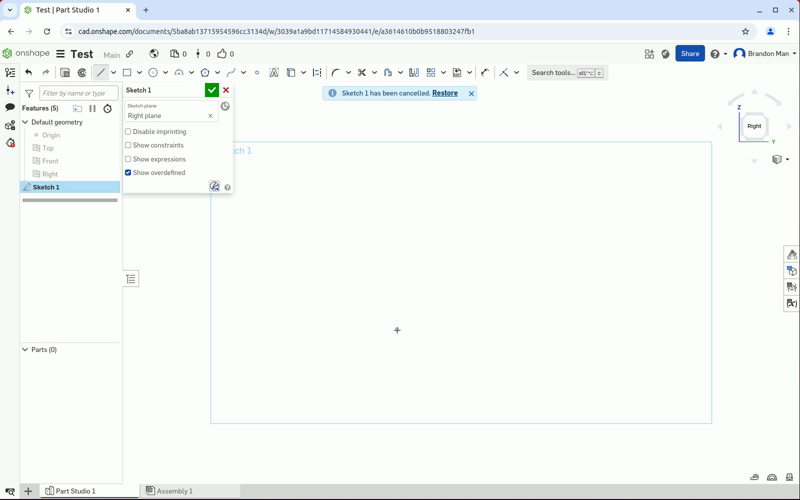
key_down(shift)
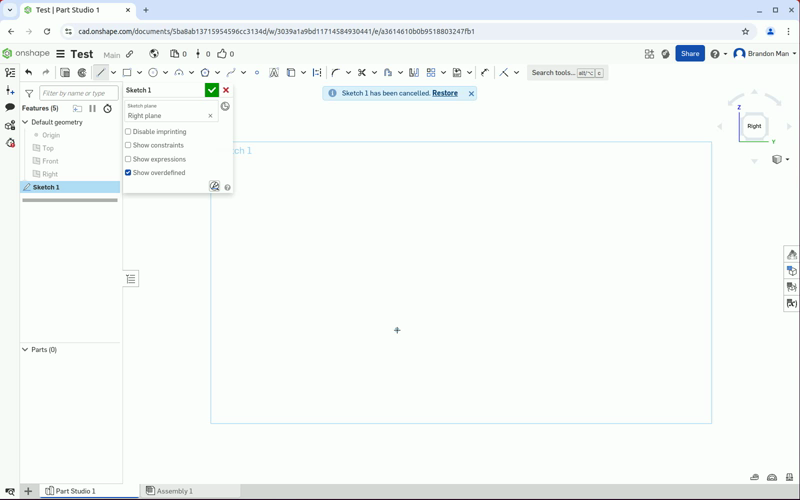
mouse_move(494, 329)
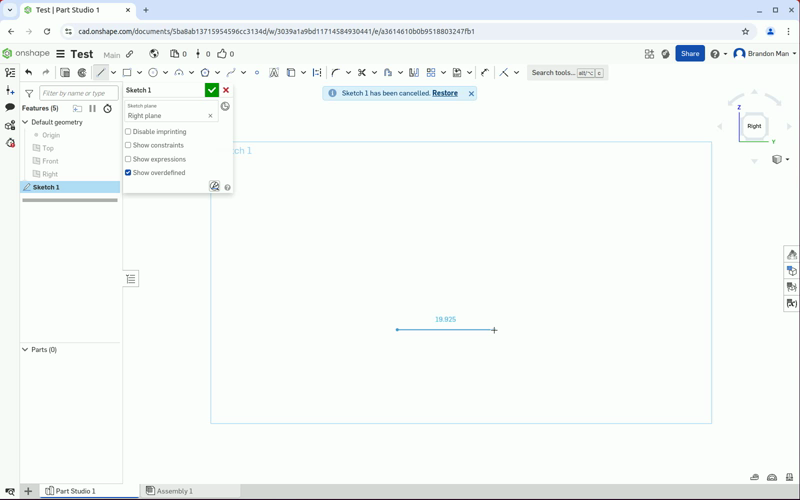
click(494, 329)
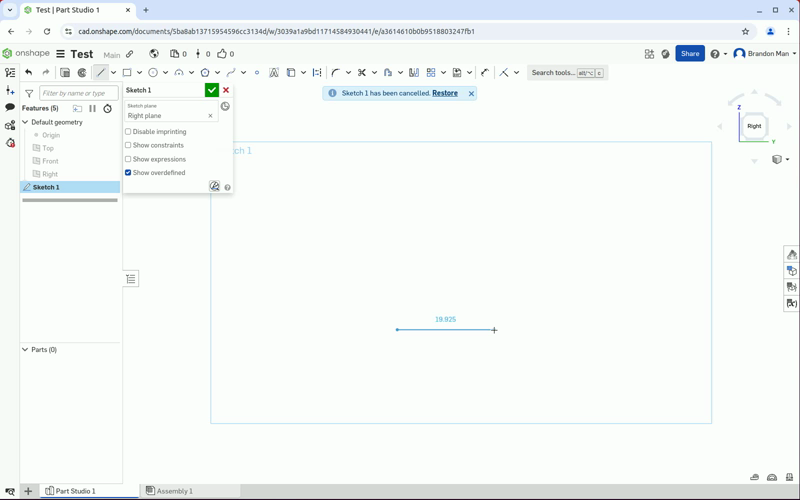
key_up(shift)
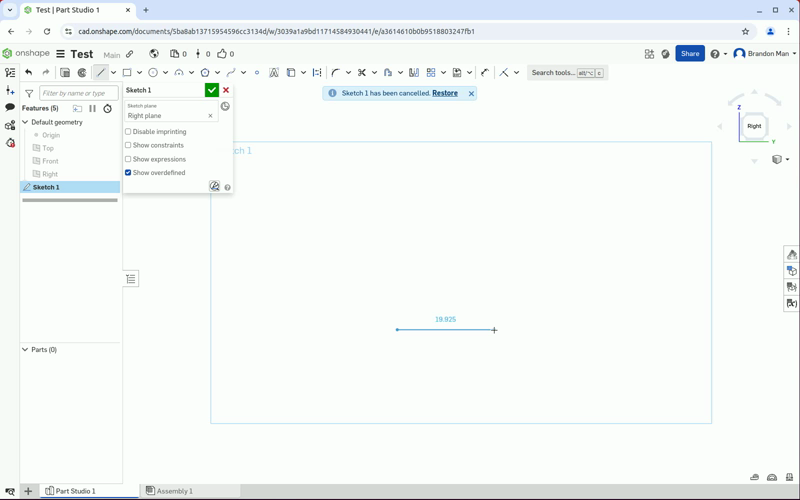
key_down(shift)
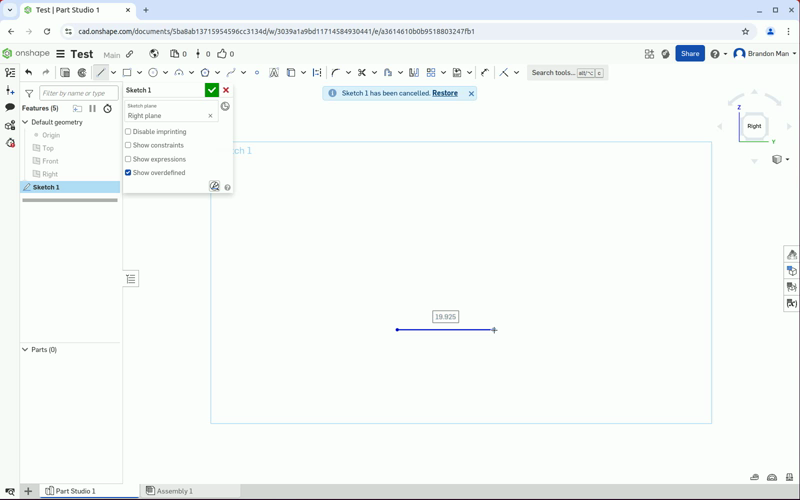
mouse_move(494, 178)
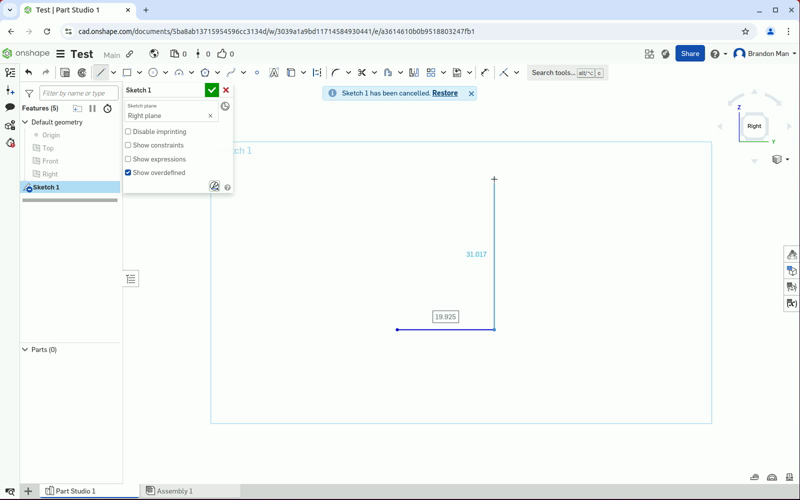
click(494, 178)
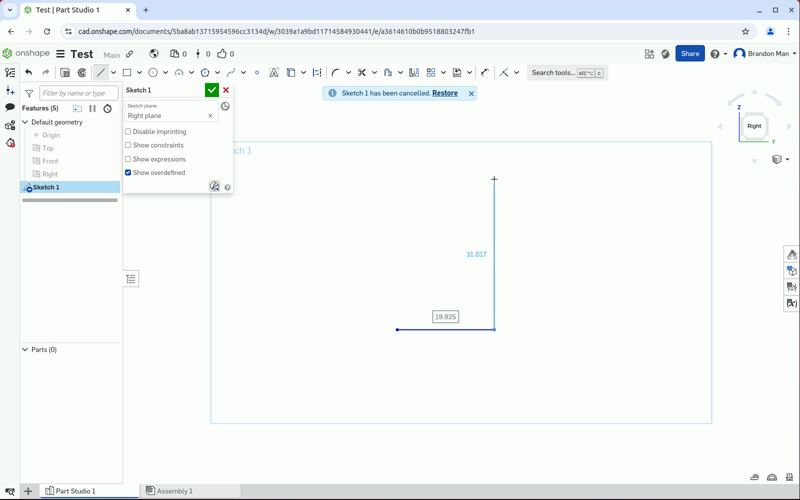
key_up(shift)
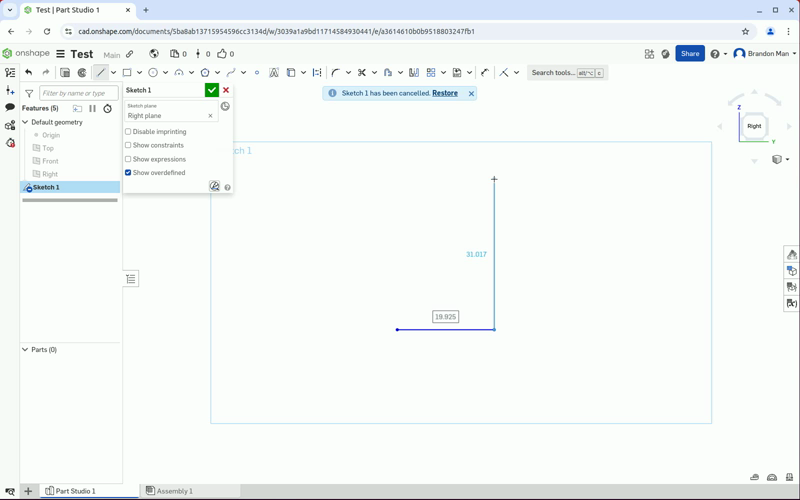
key_down(shift)
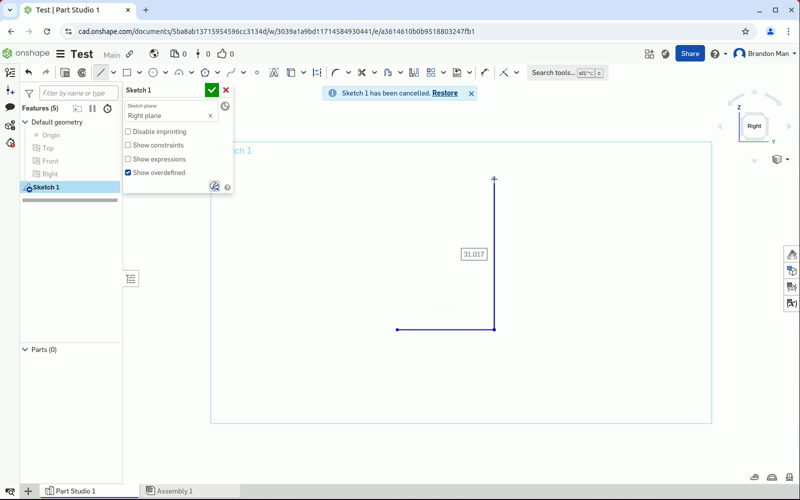
mouse_move(524, 178)
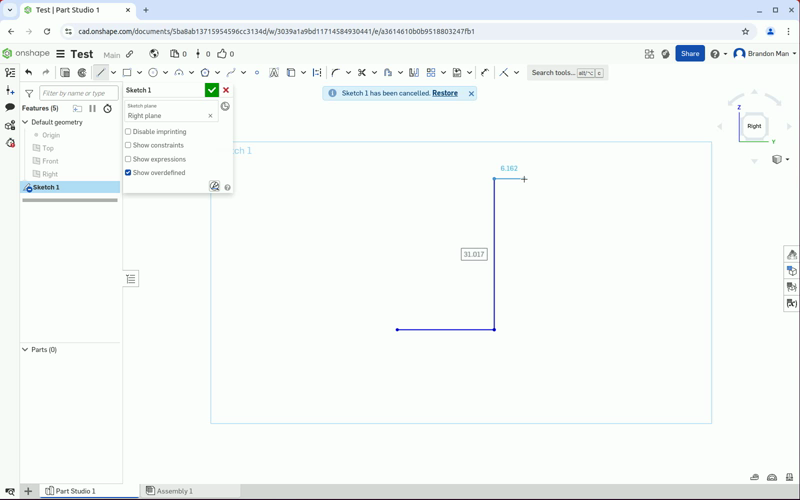
mouse_move(481, 178)
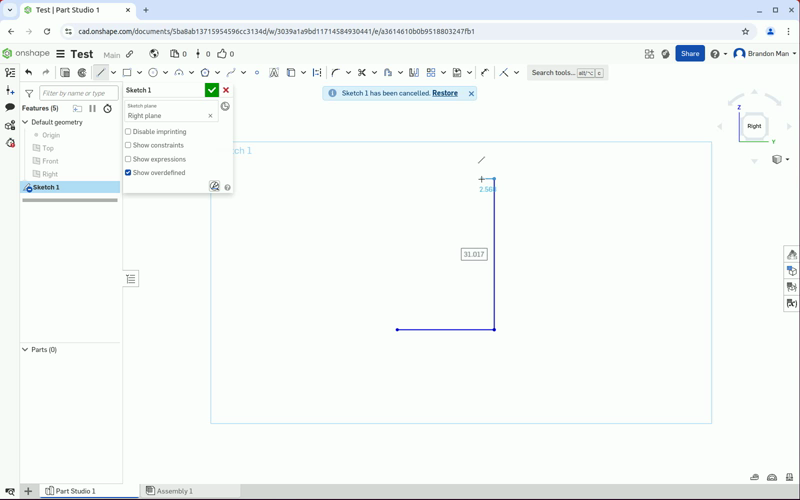
click(481, 178)
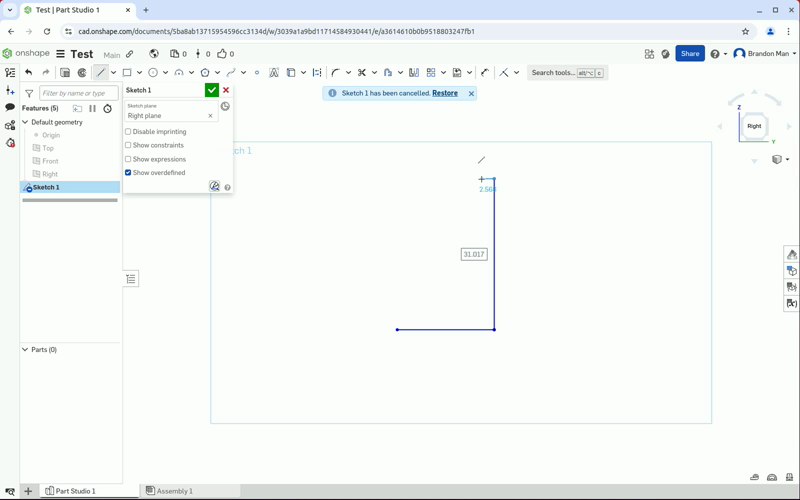
key_up(shift)
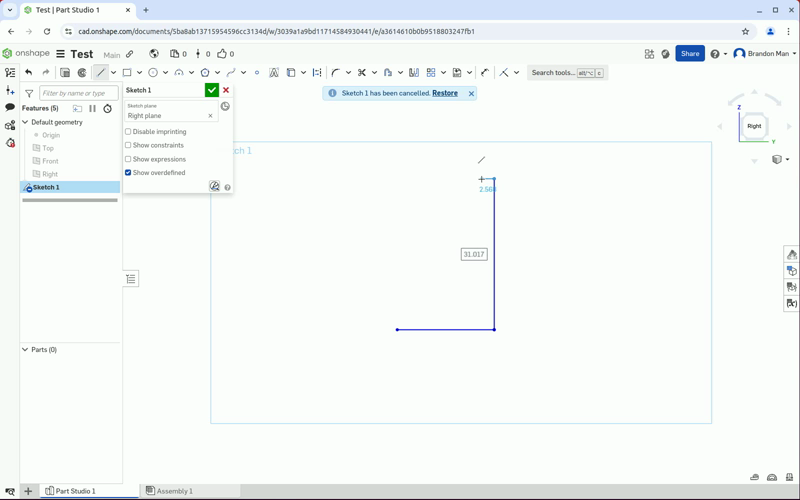
key_down(shift)
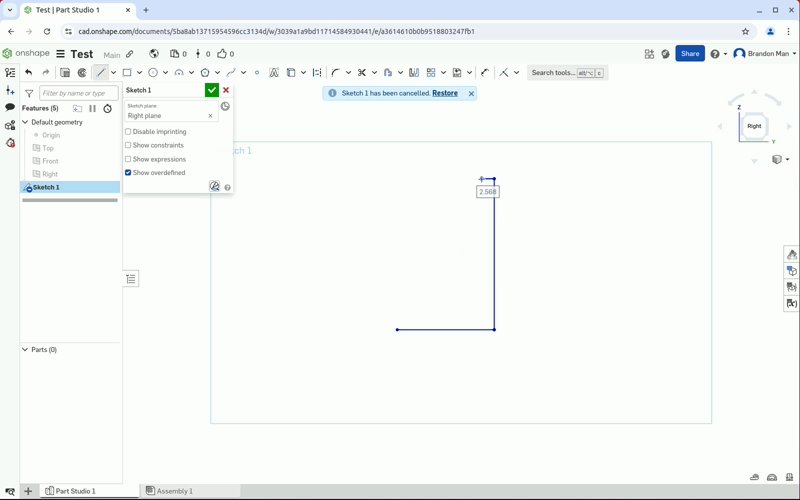
mouse_move(481, 313)
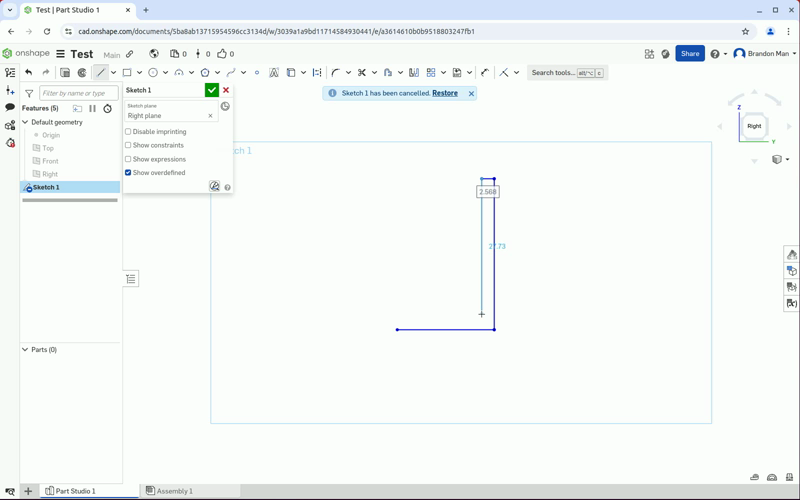
click(481, 313)
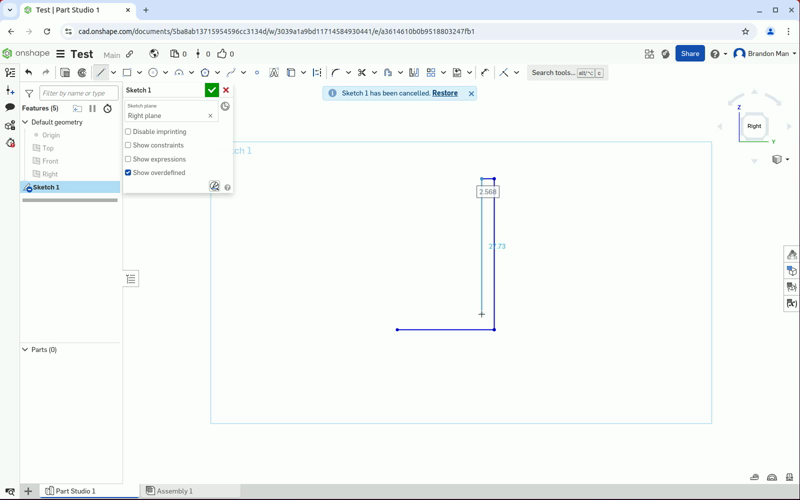
key_up(shift)
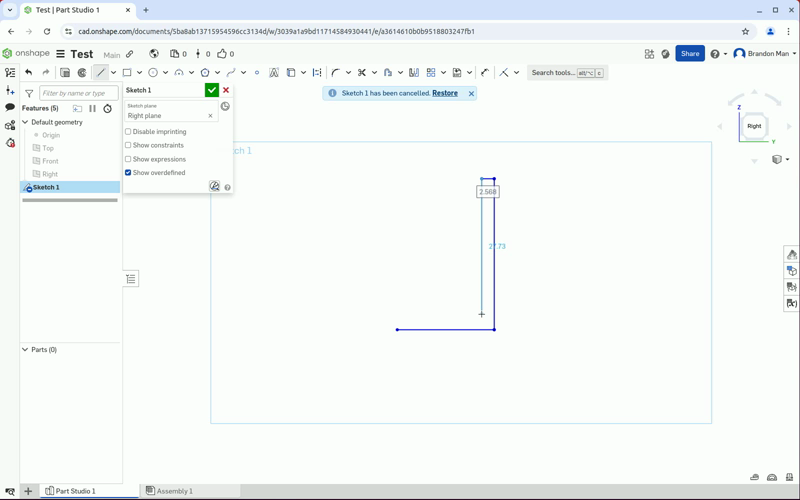
key_down(shift)
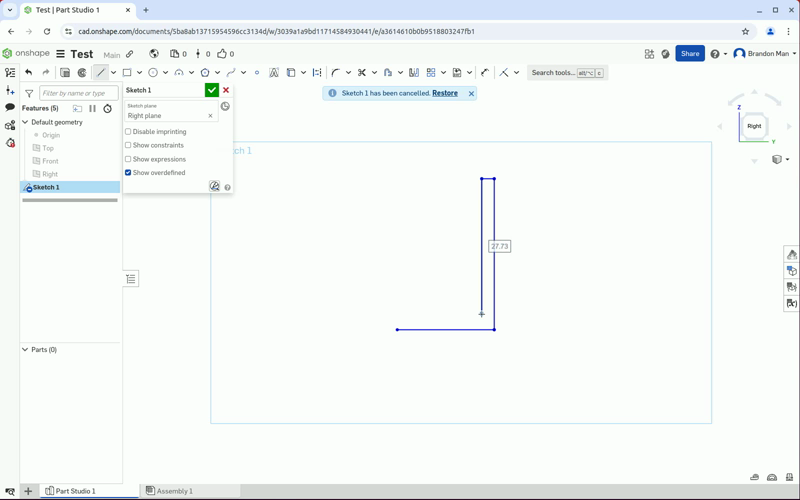
mouse_move(397, 313)
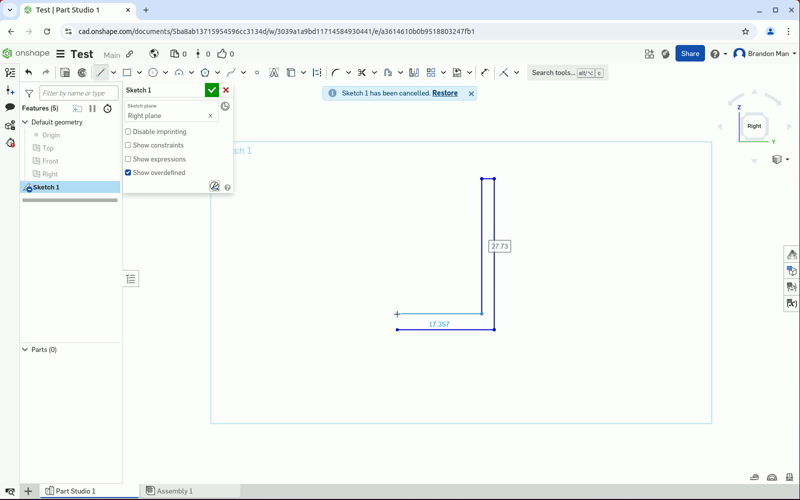
click(397, 313)
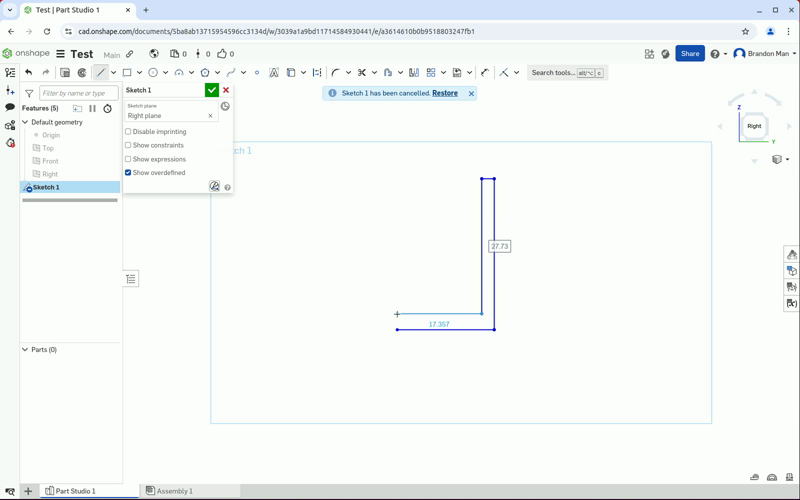
key_up(shift)
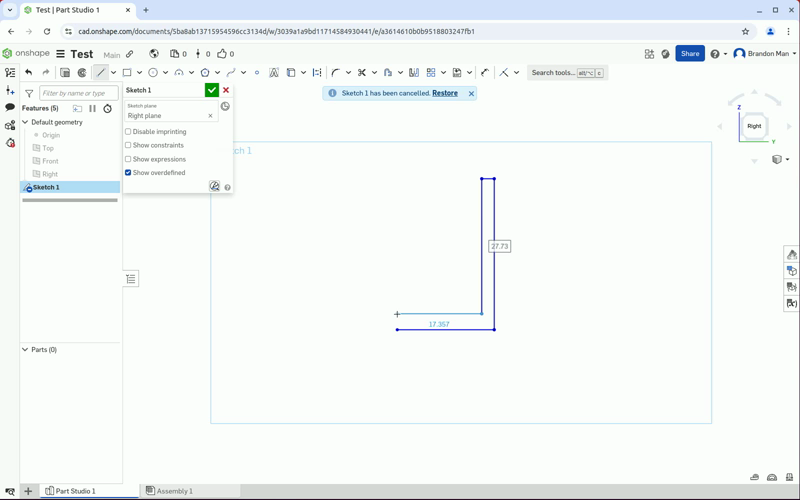
mouse_move(427, 313)
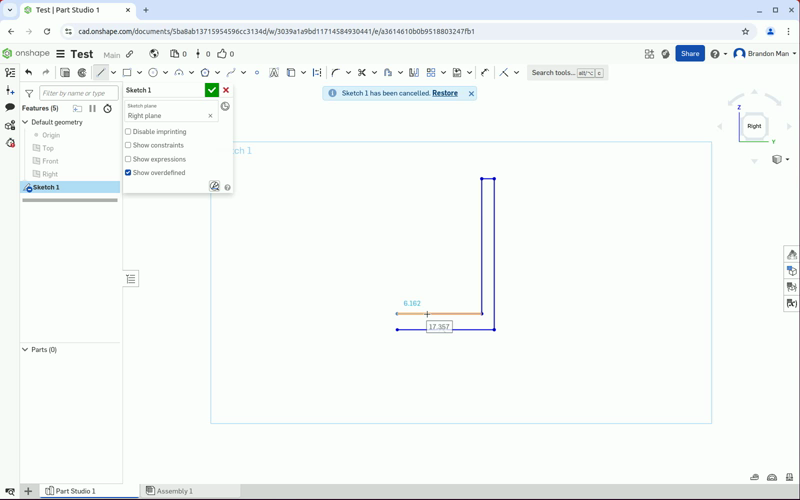
key_down(shift)
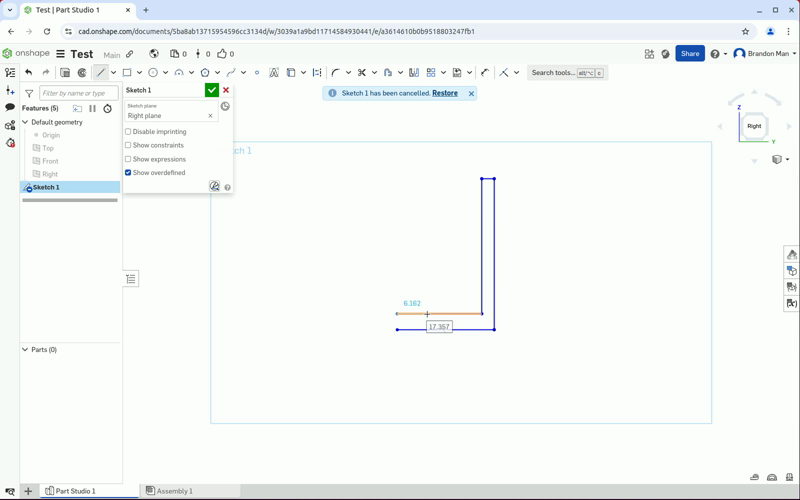
mouse_move(397, 329)
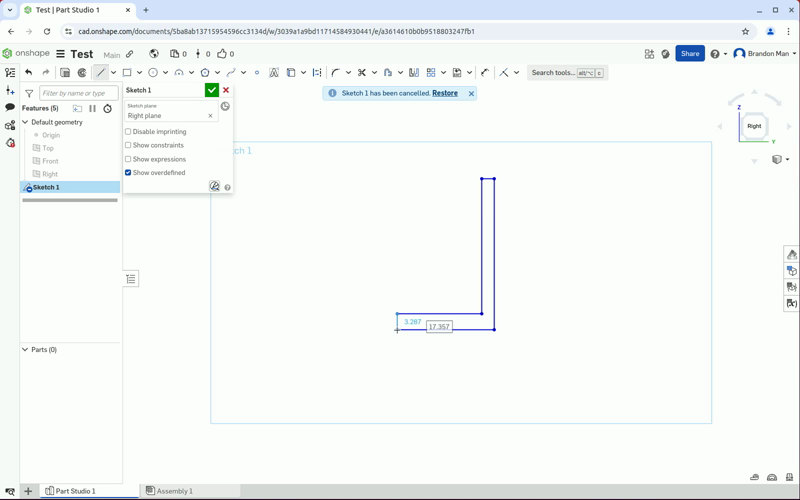
key_up(shift)
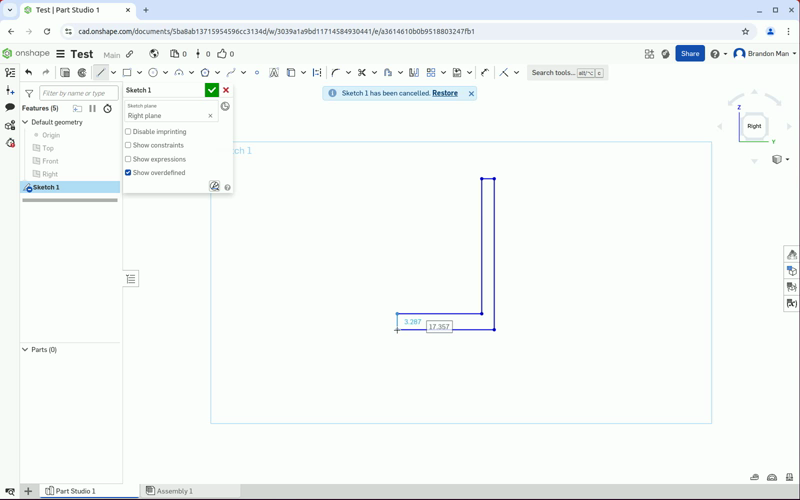
click(397, 329)
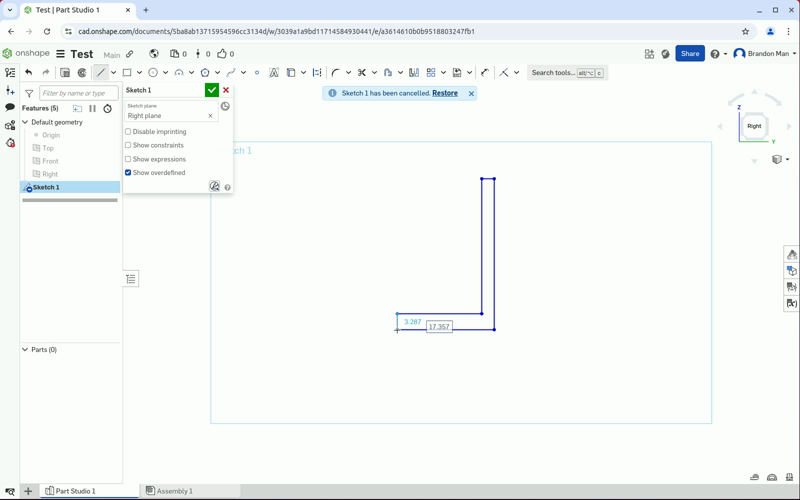
key(esc)
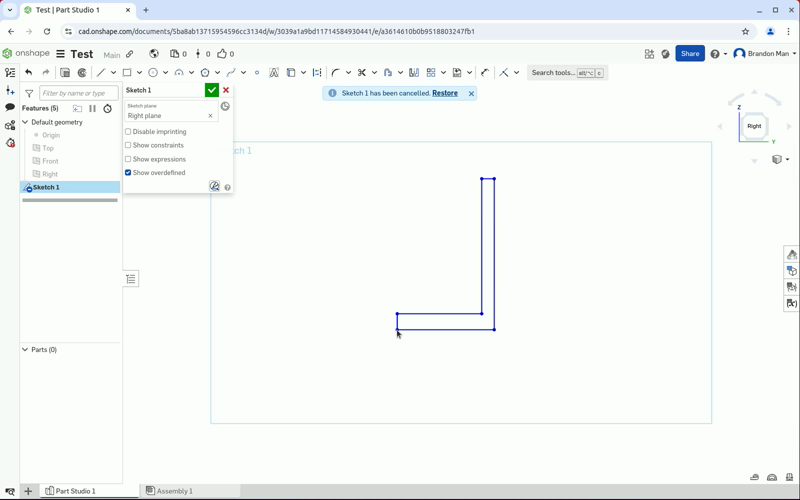
mouse_move(488, 238)
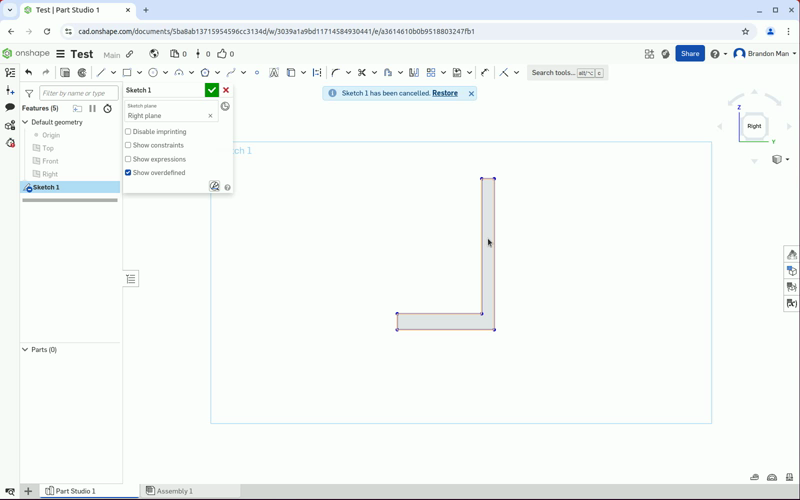
click(488, 238)
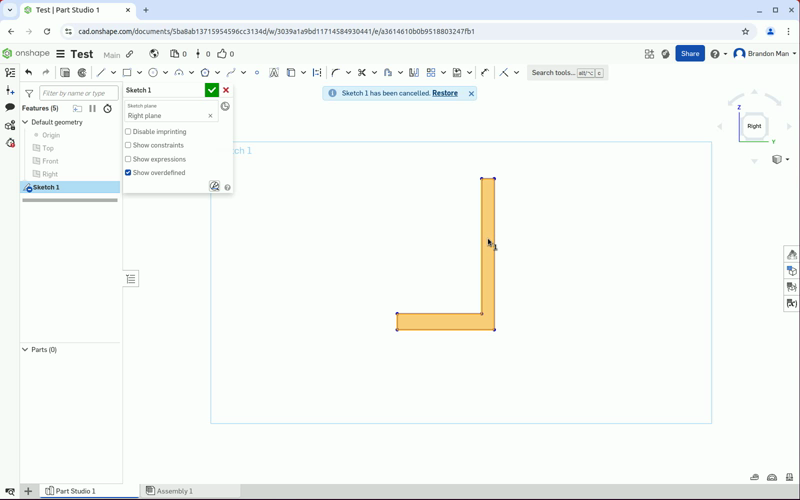
mouse_move(73, 352)
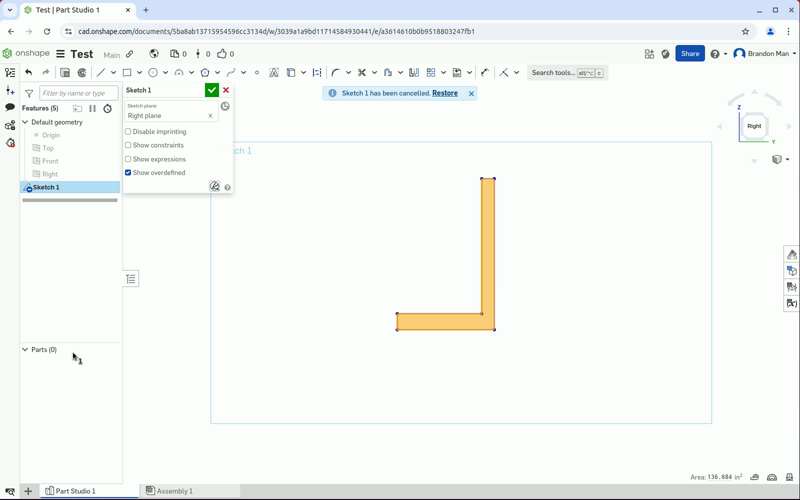
key(shift+y)
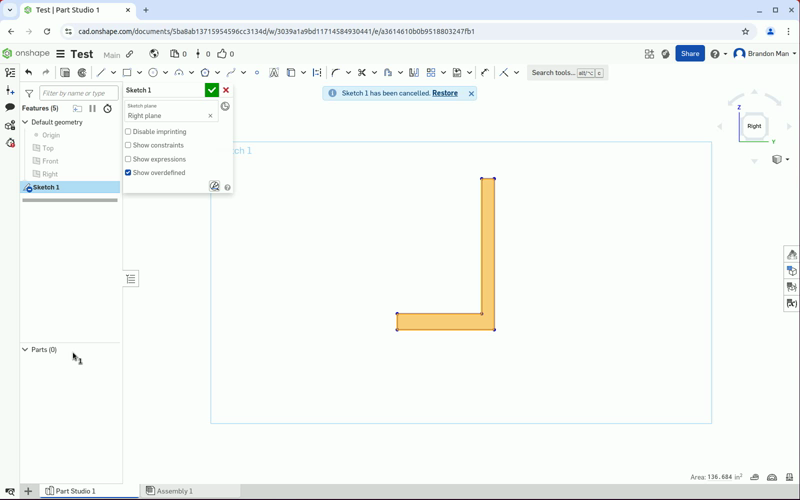
key(shift+e)
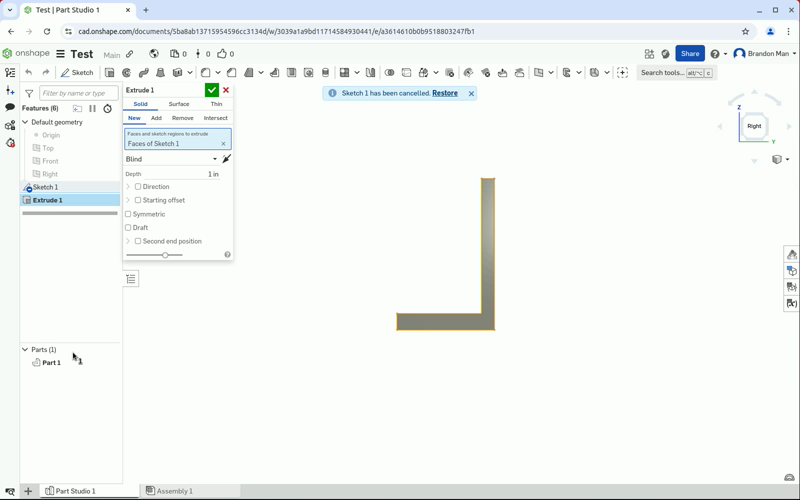
mouse_move(143, 106)
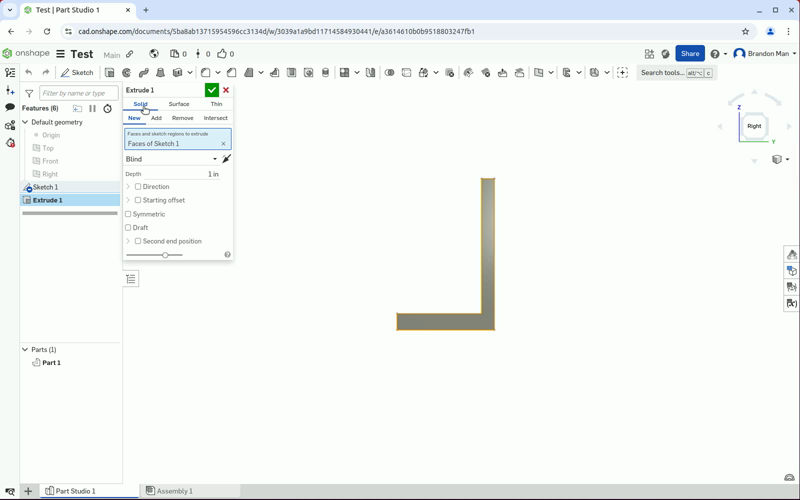
click(143, 106)
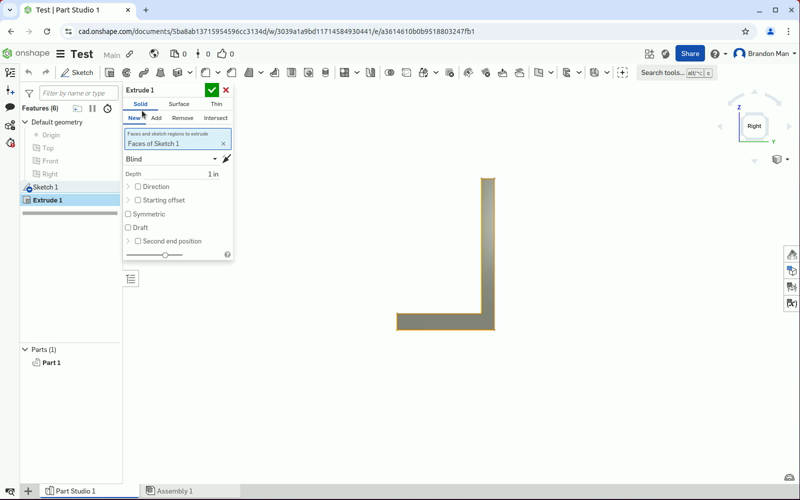
mouse_move(137, 120)
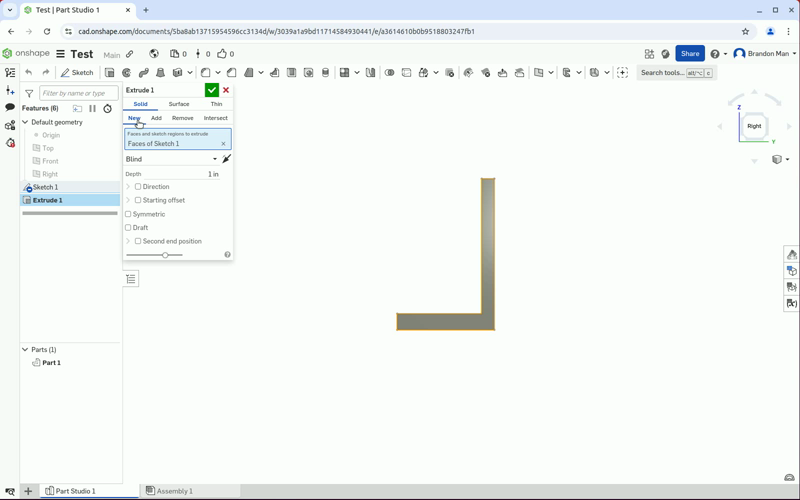
click(137, 120)
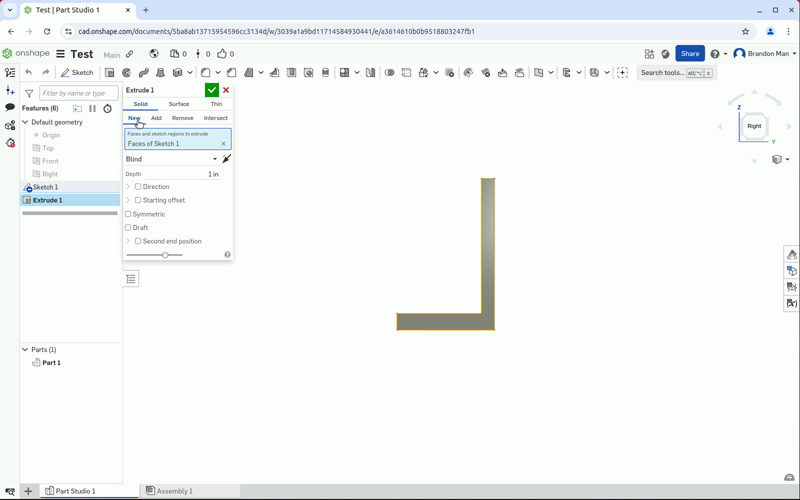
key(tab, 4)
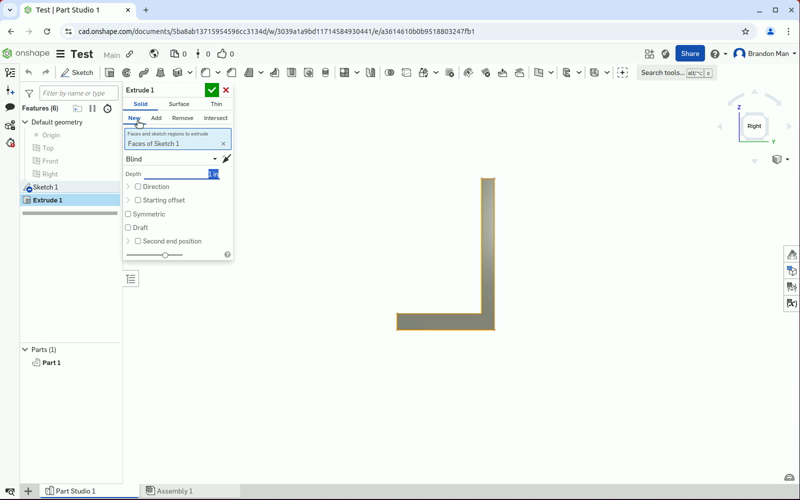
text(23.59)
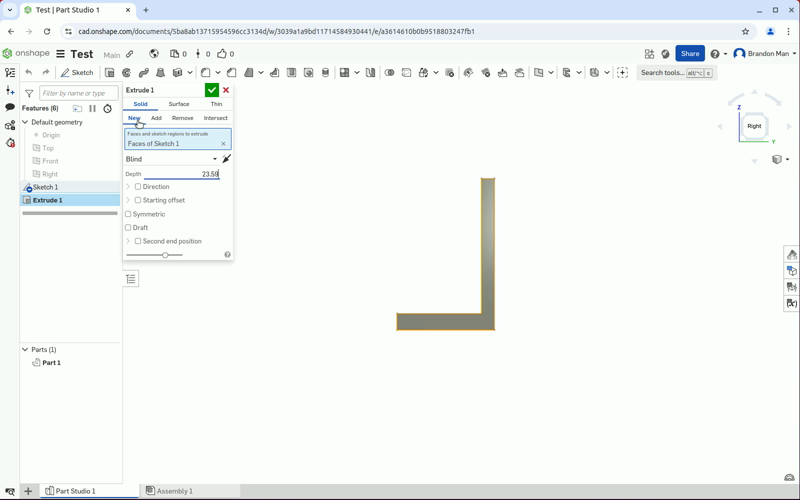
key(tab, 3)
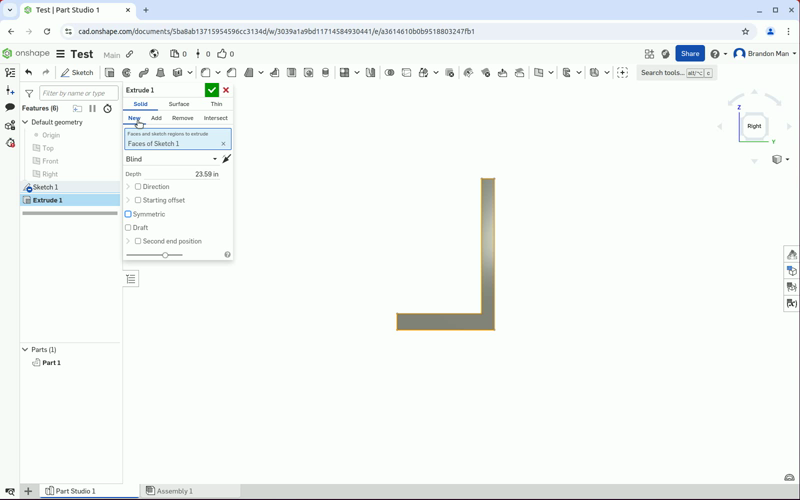
key(space)
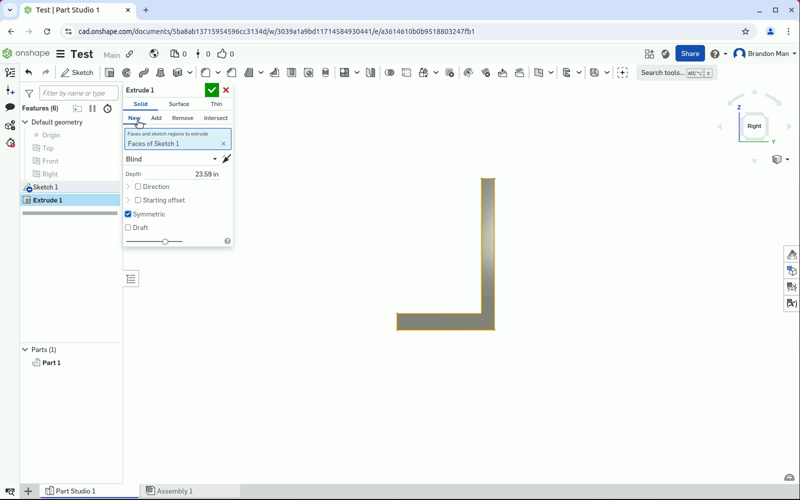
key(enter)
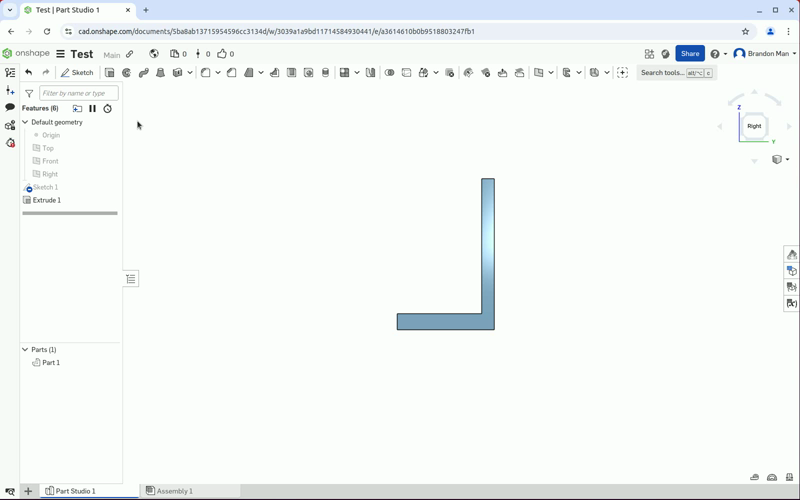
key(shift+h)
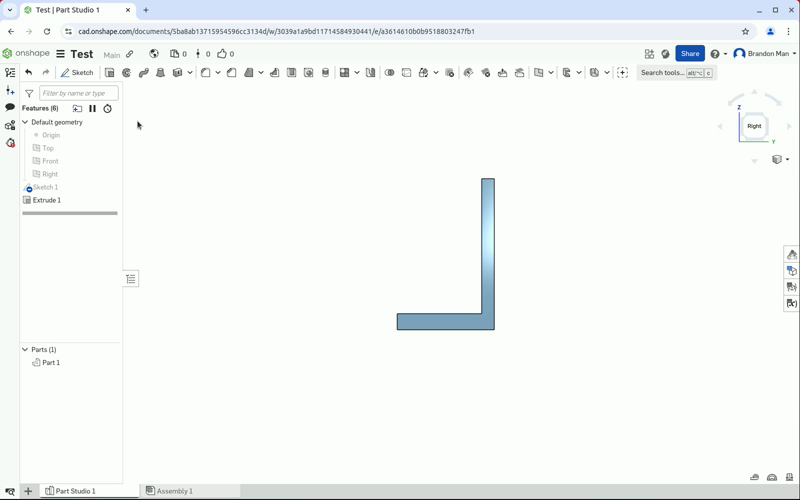
key(shift+h)
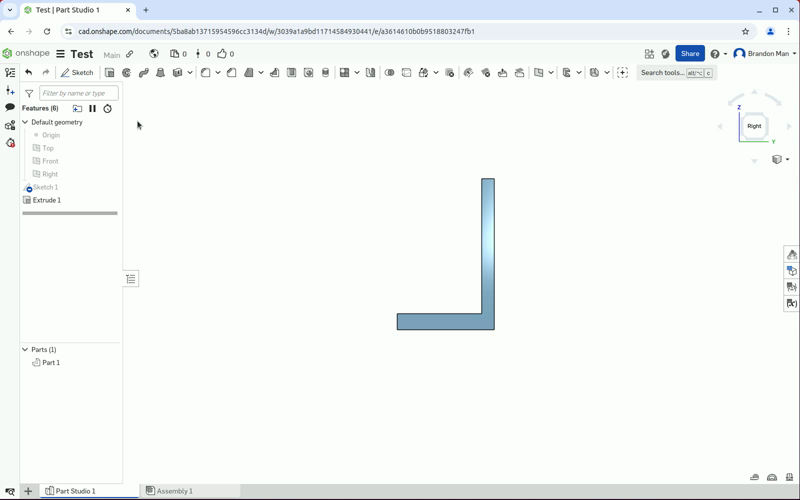
mouse_move(73, 189)
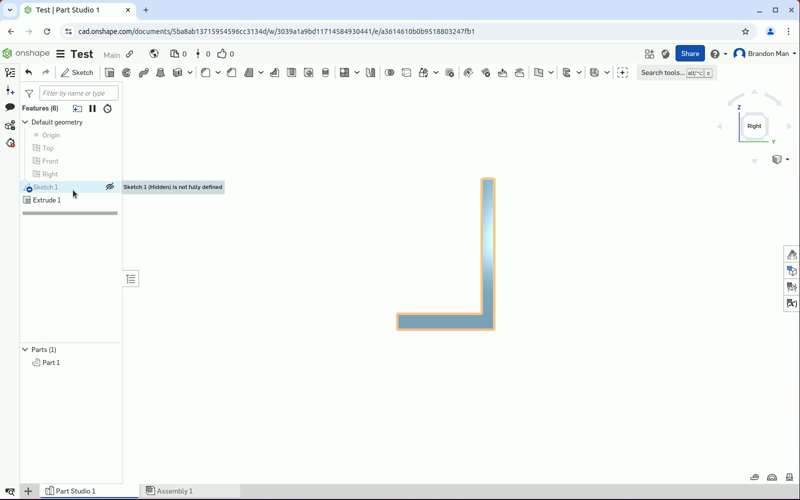
click(73, 189)
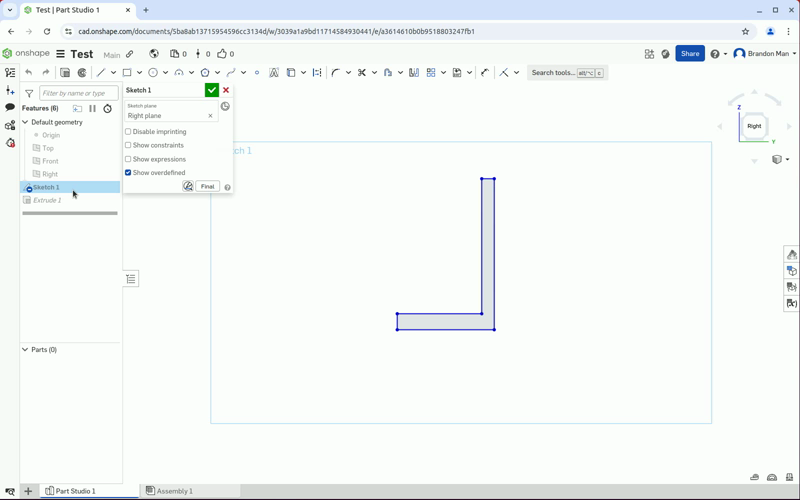
mouse_move(229, 92)
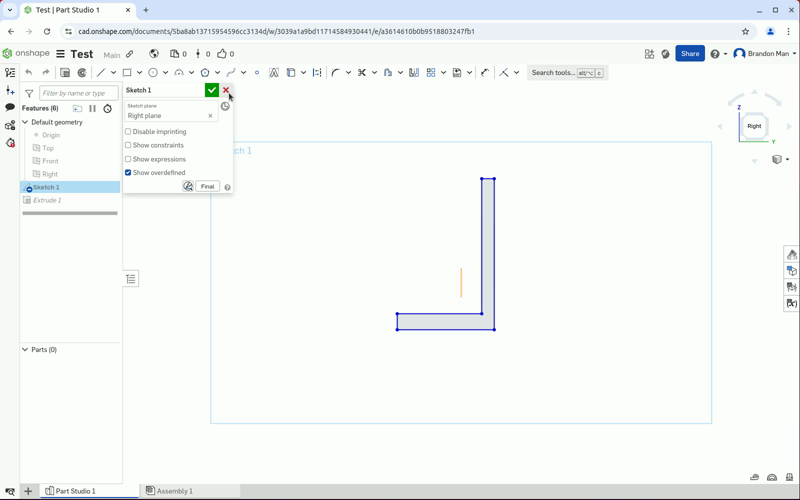
click(229, 92)
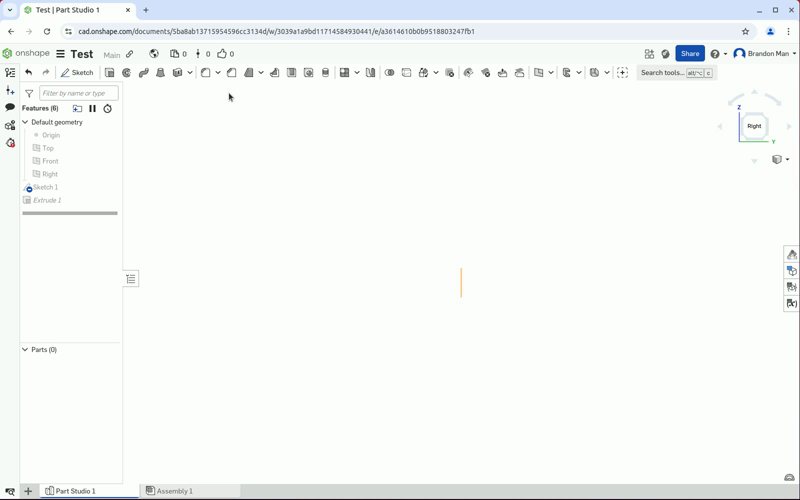
mouse_move(73, 352)
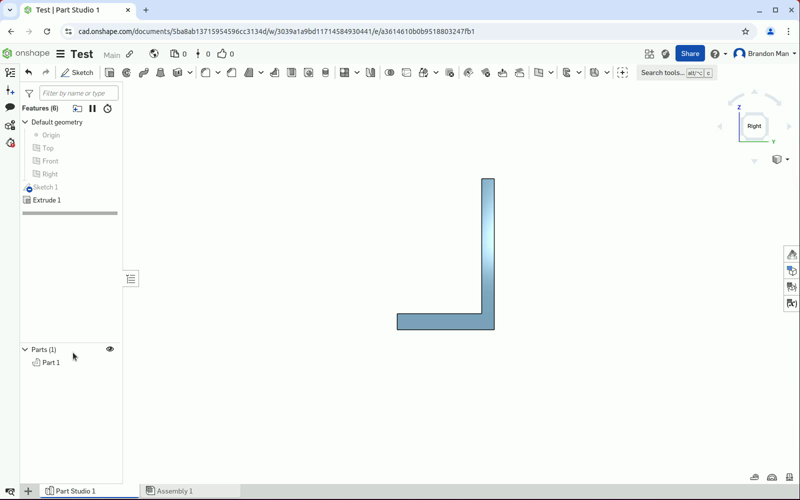
key(y)
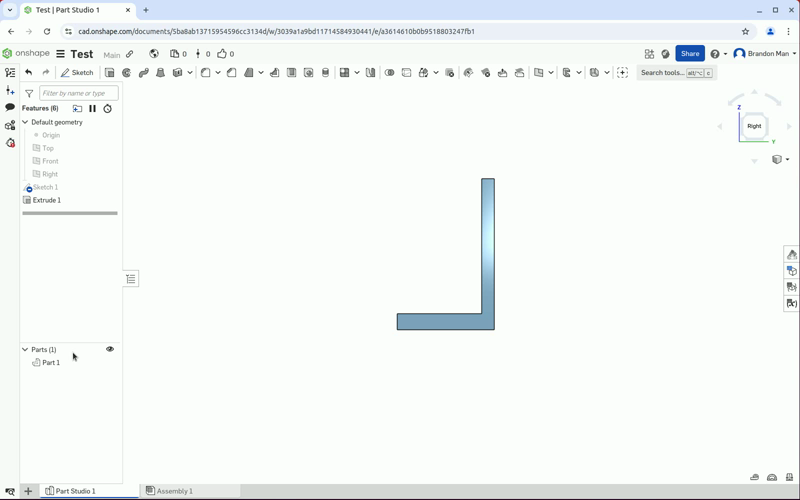
key(shift+p)
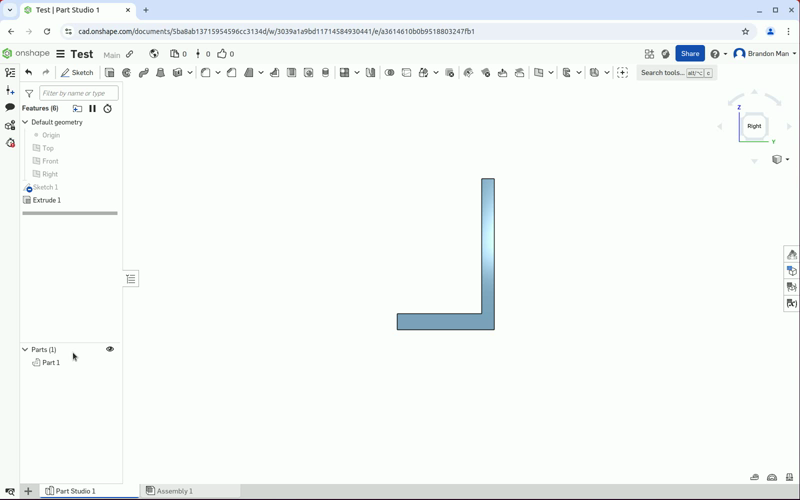
key(space)
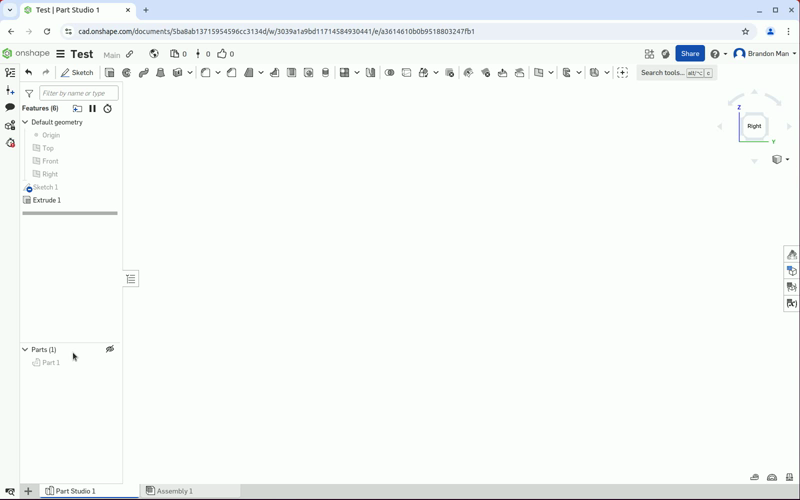
key_down(shift)
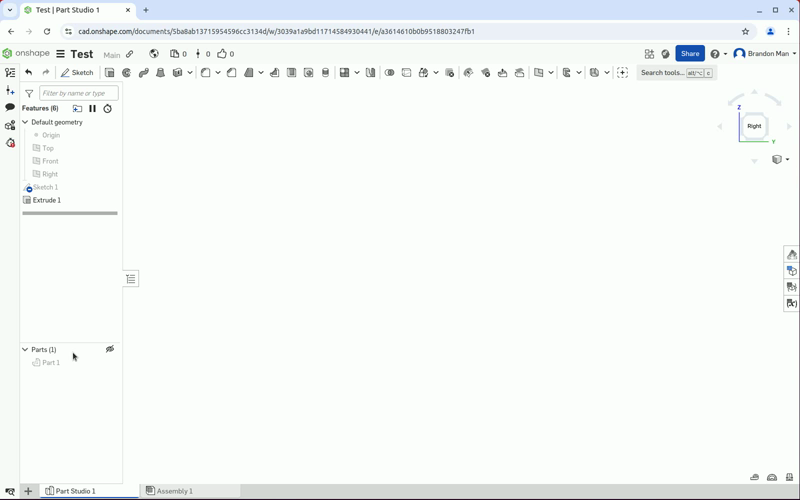
key(right)
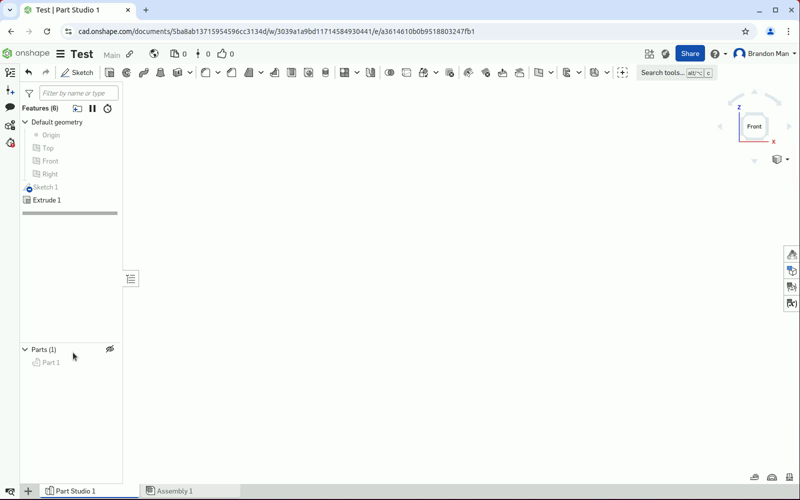
key_up(shift)
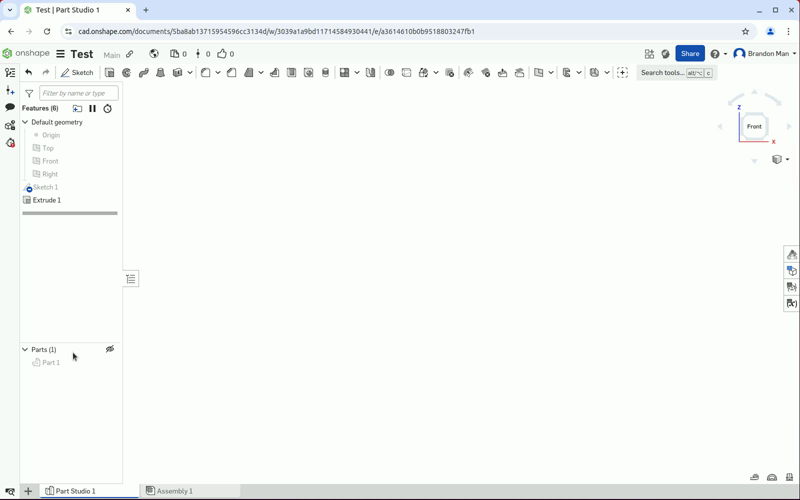
mouse_move(73, 352)
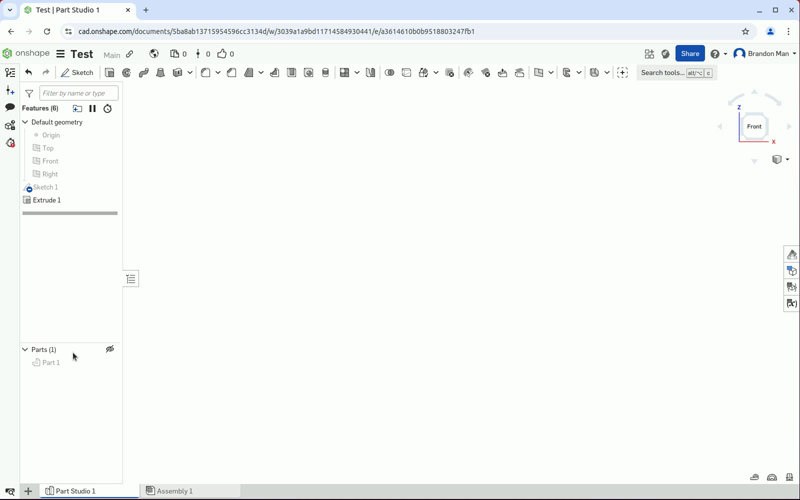
key(shift+y)
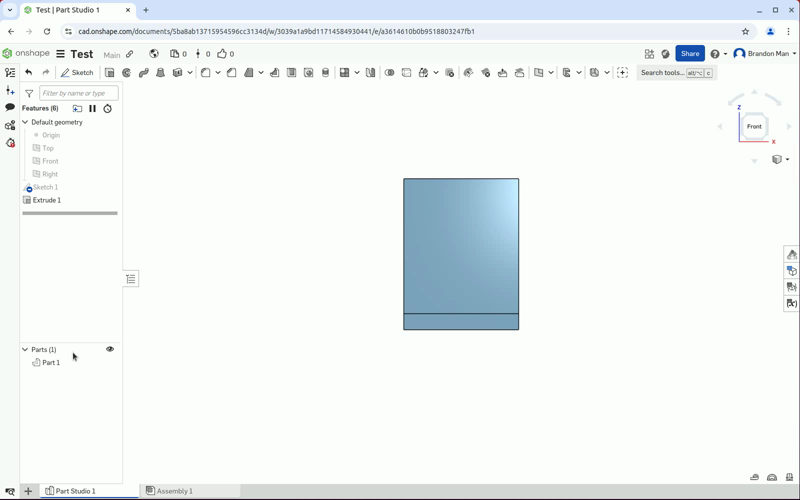
mouse_move(541, 75)
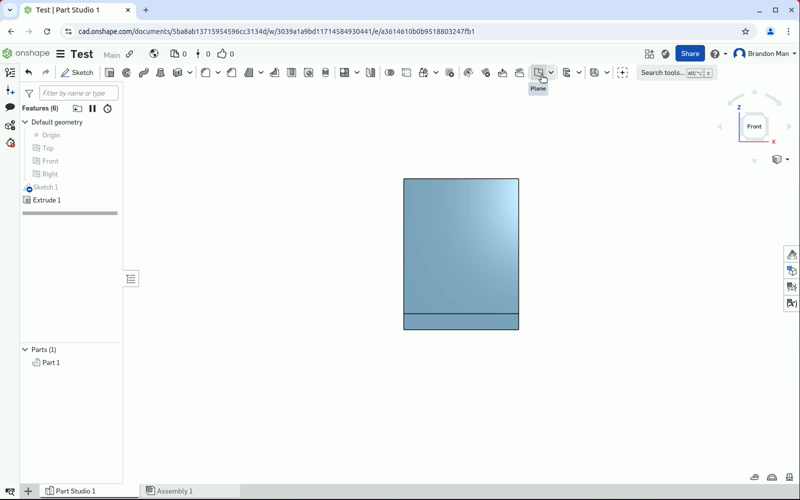
click(541, 75)
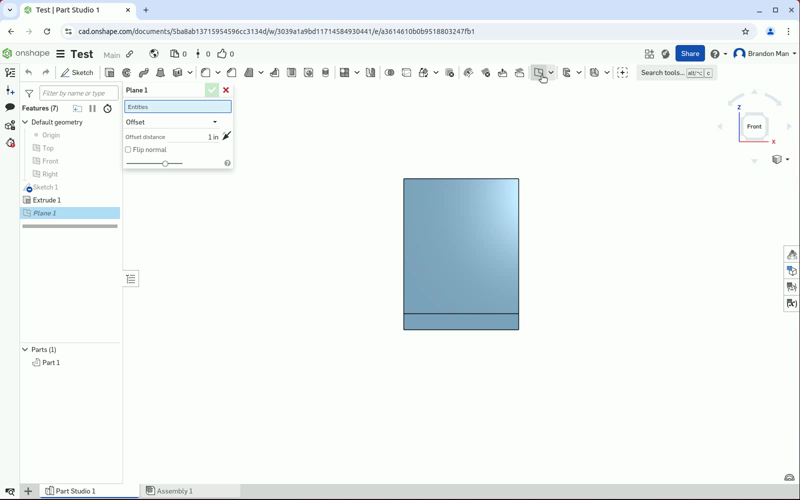
mouse_move(73, 163)
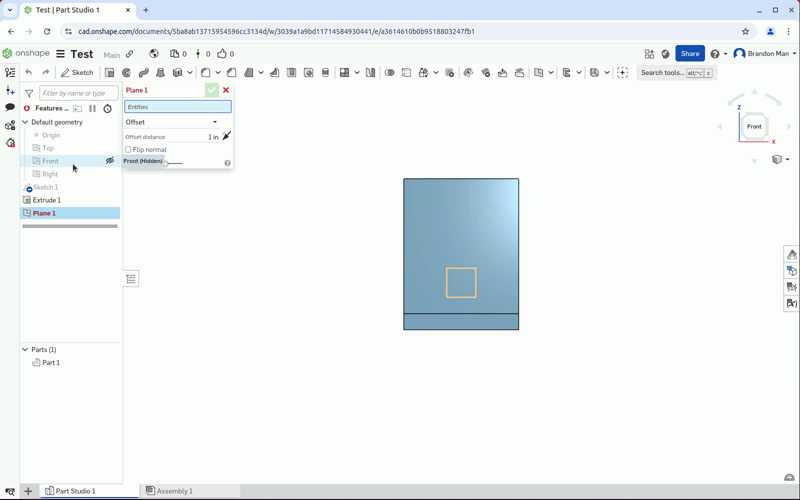
click(73, 163)
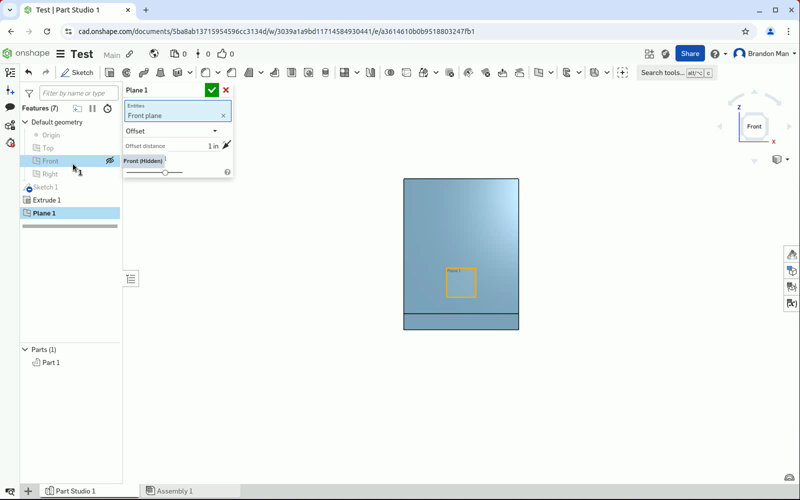
key(tab, 2)
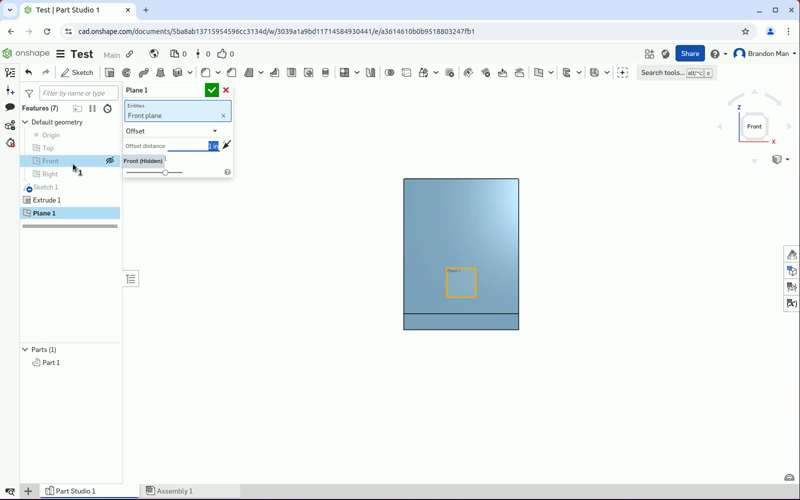
text(4.344)
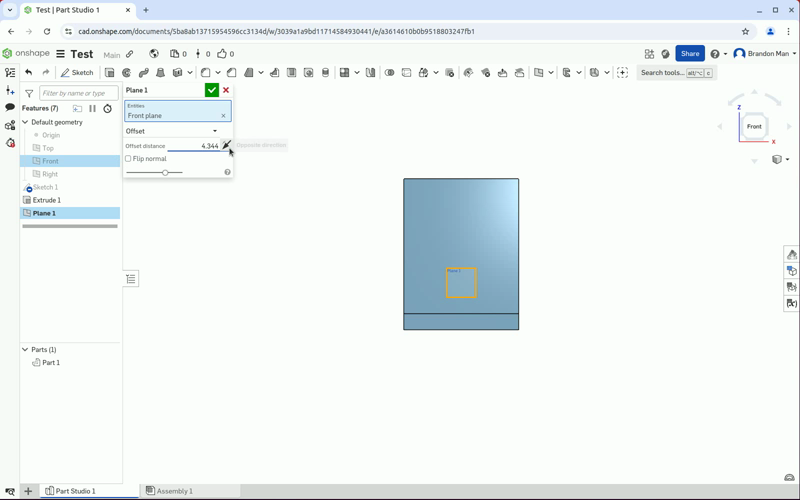
mouse_move(229, 147)
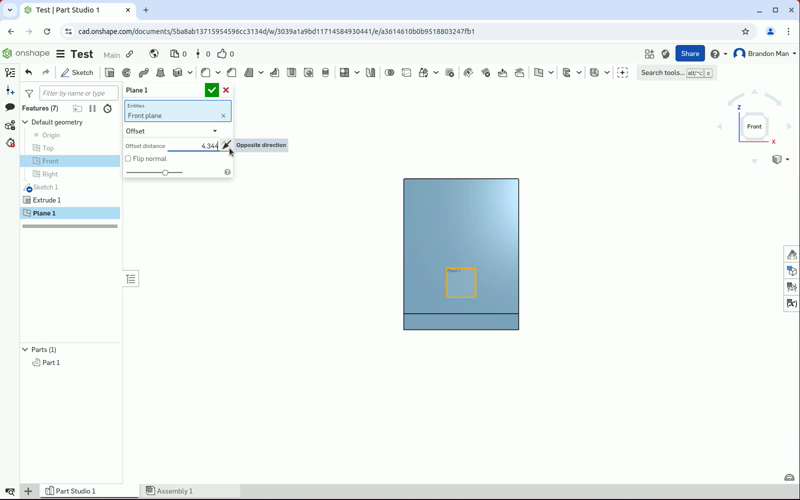
click(229, 147)
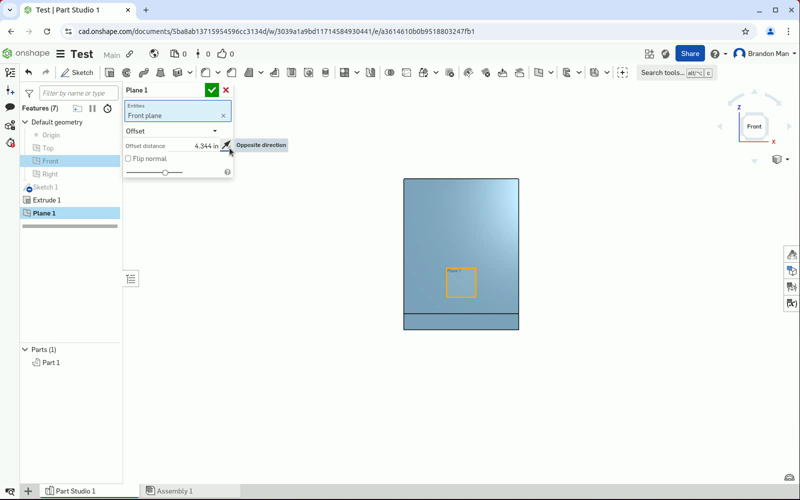
key(enter, 2)
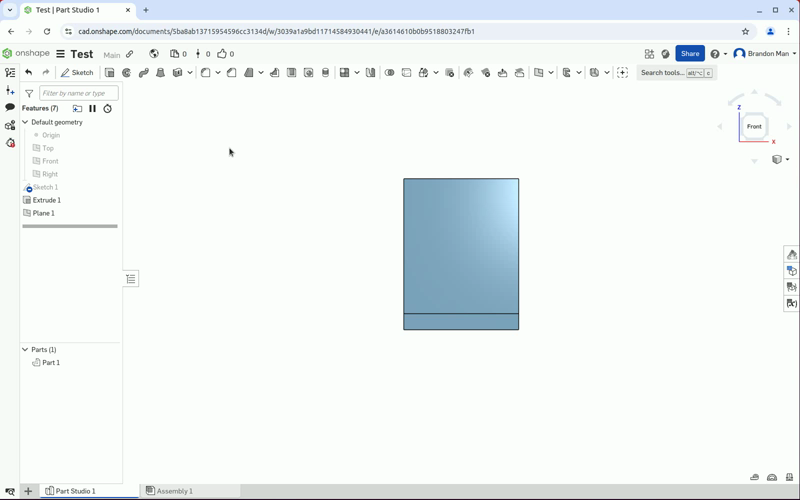
key(shift+s)
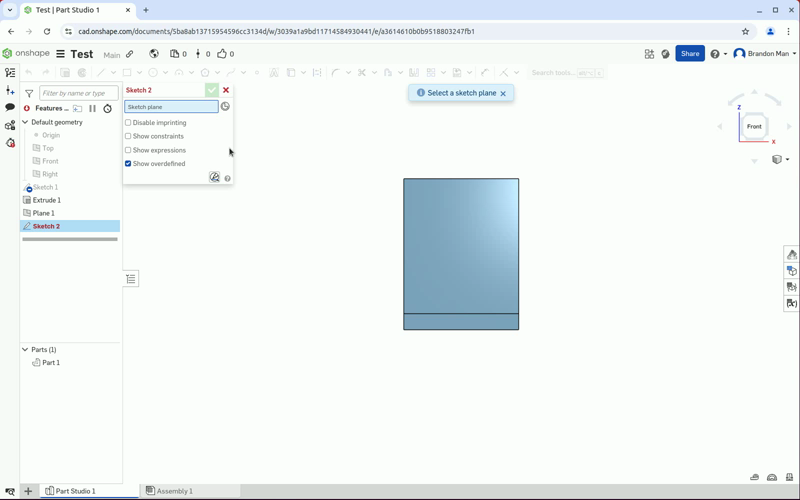
mouse_move(73, 215)
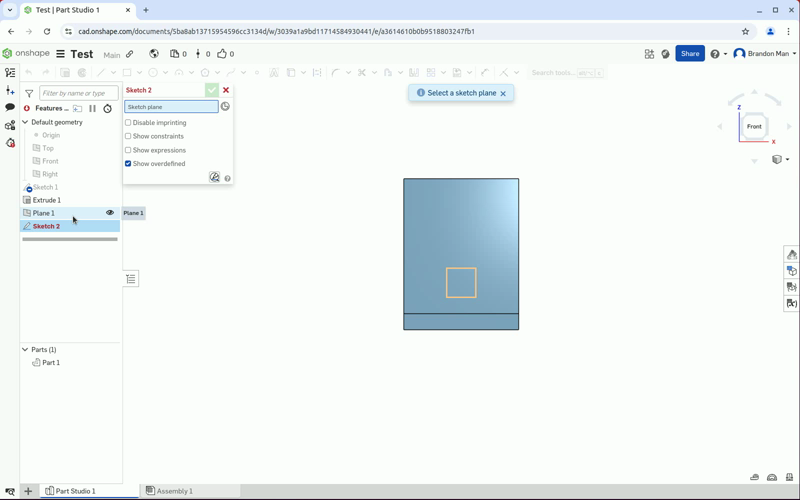
click(73, 215)
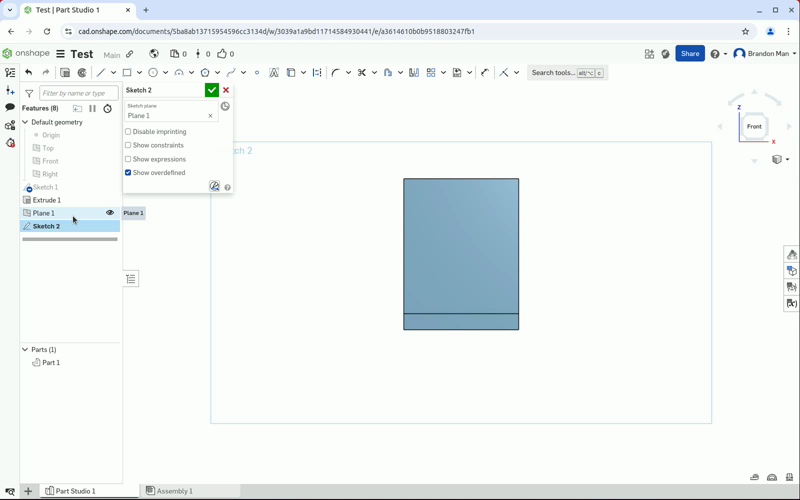
mouse_move(73, 352)
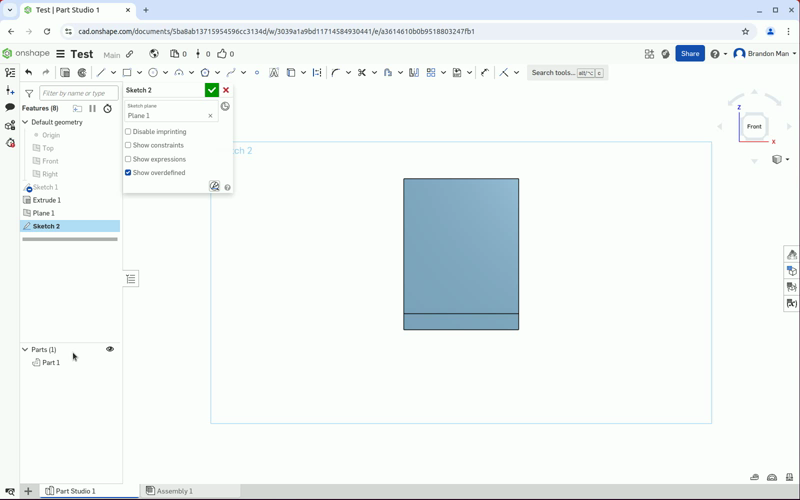
key(y)
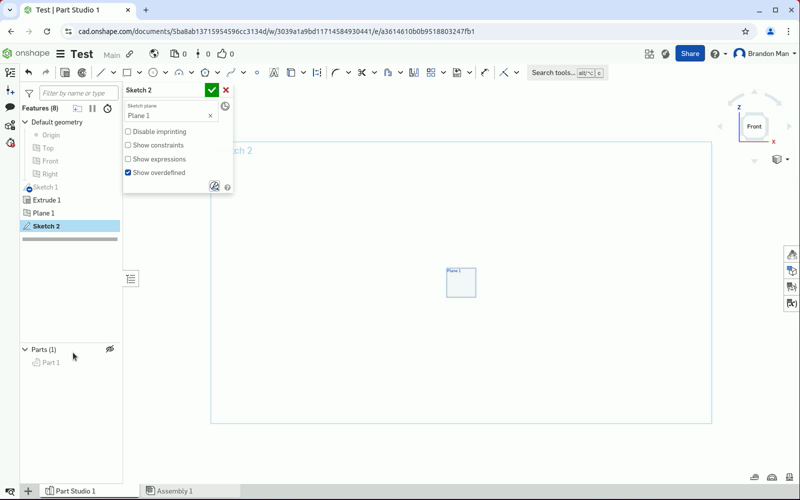
key(l)
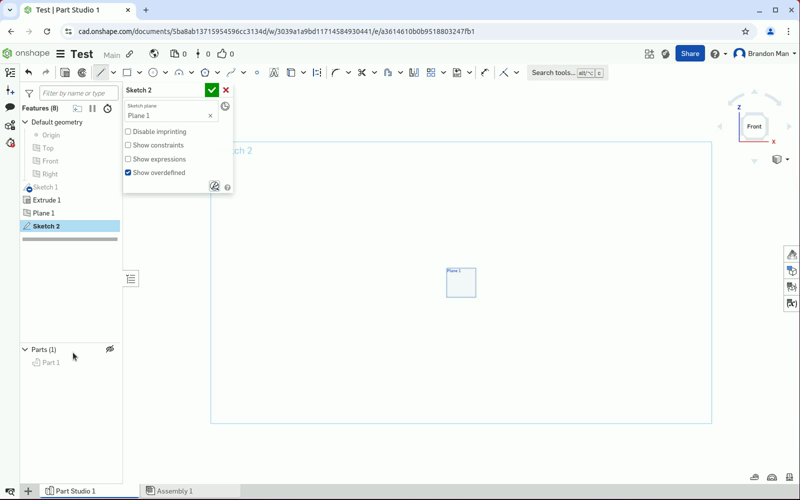
key_down(shift)
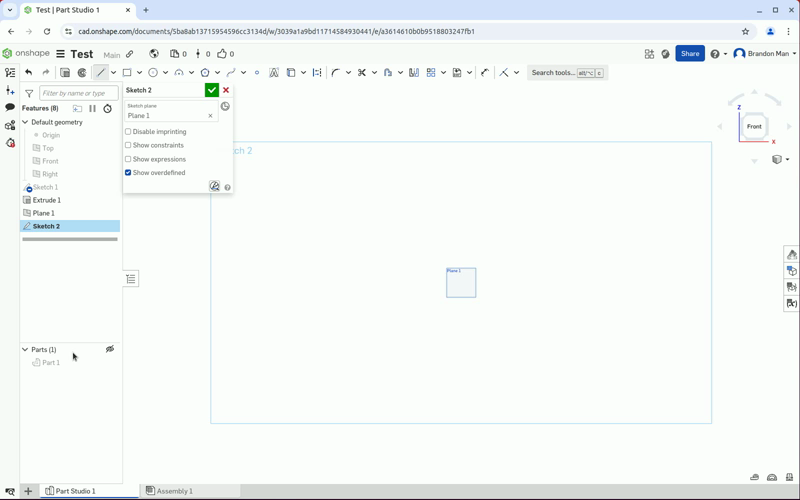
mouse_move(441, 247)
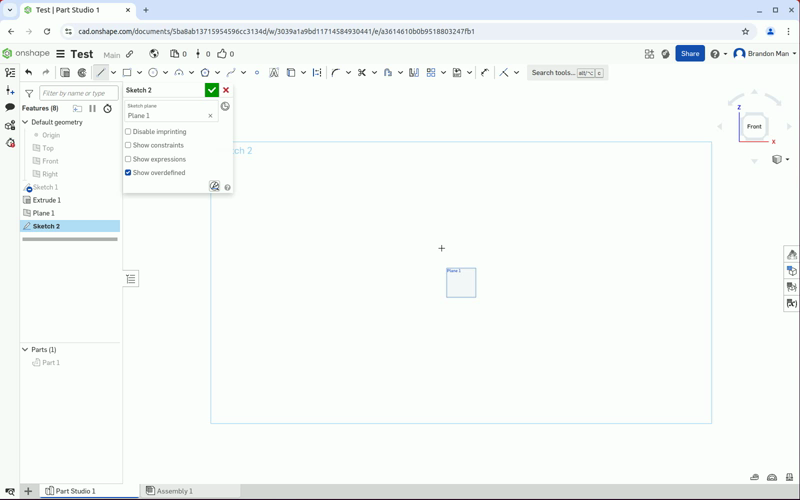
click(441, 247)
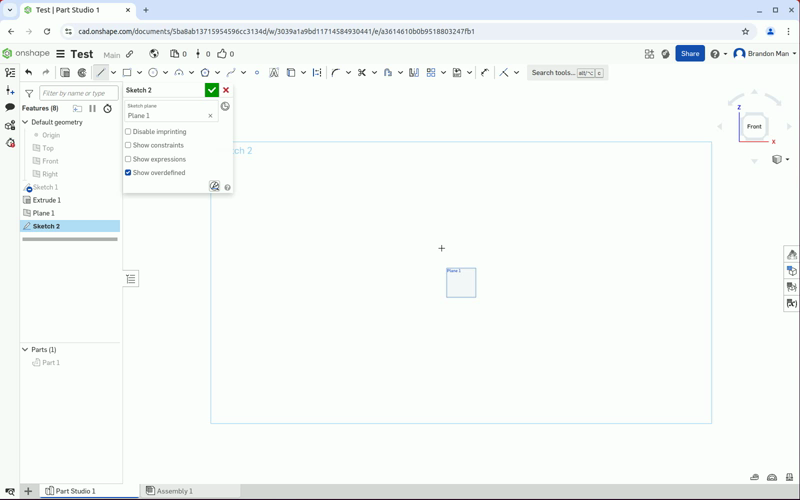
key_up(shift)
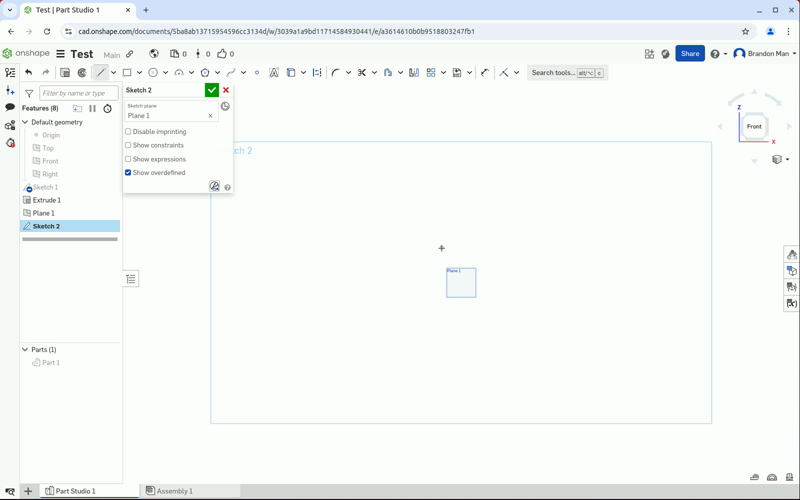
key_down(shift)
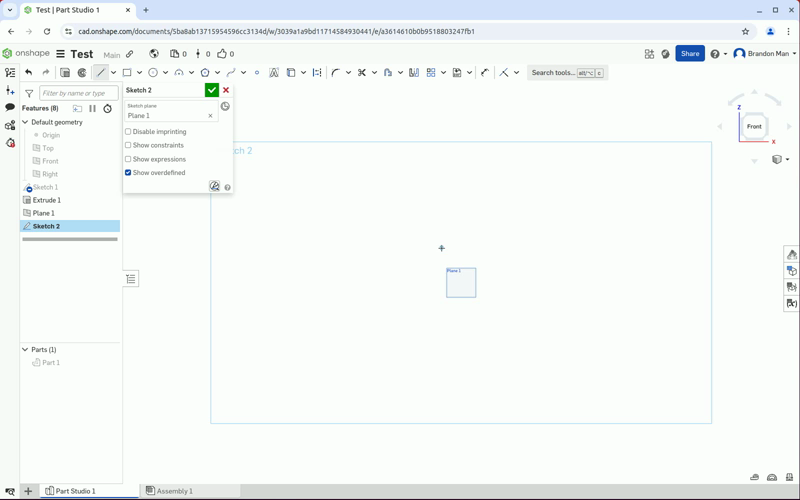
mouse_move(471, 247)
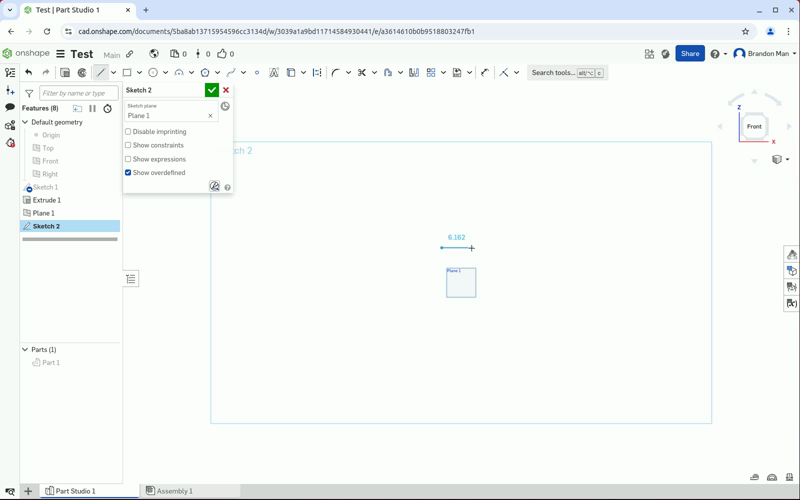
mouse_move(480, 247)
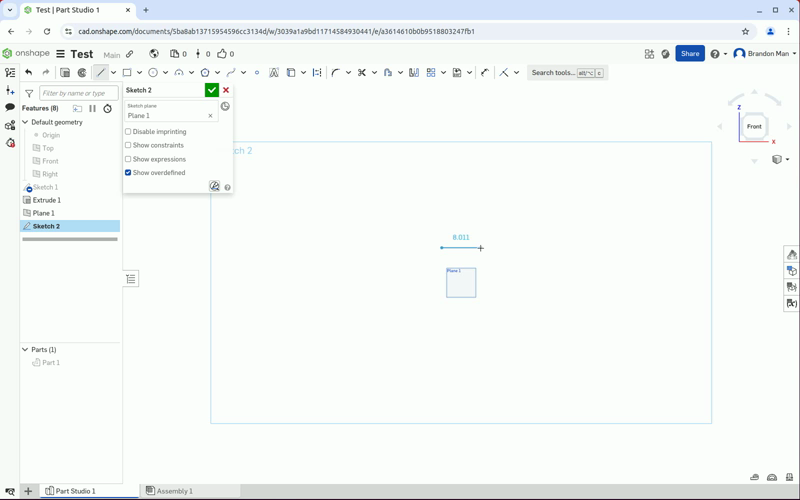
click(480, 247)
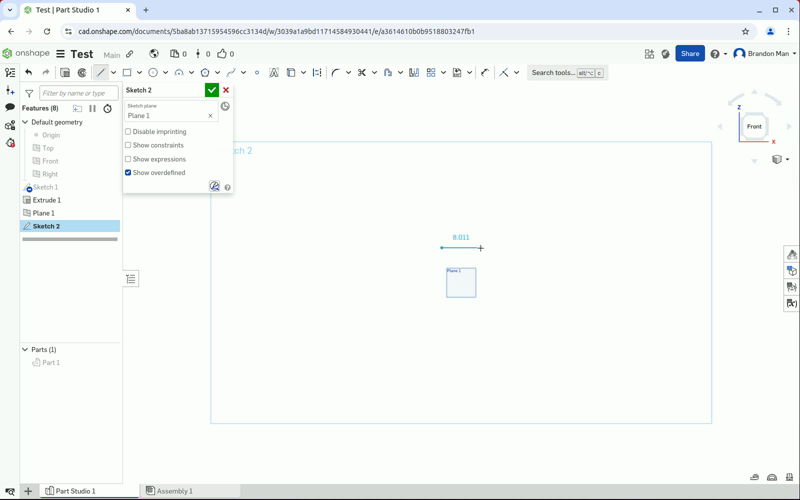
key_up(shift)
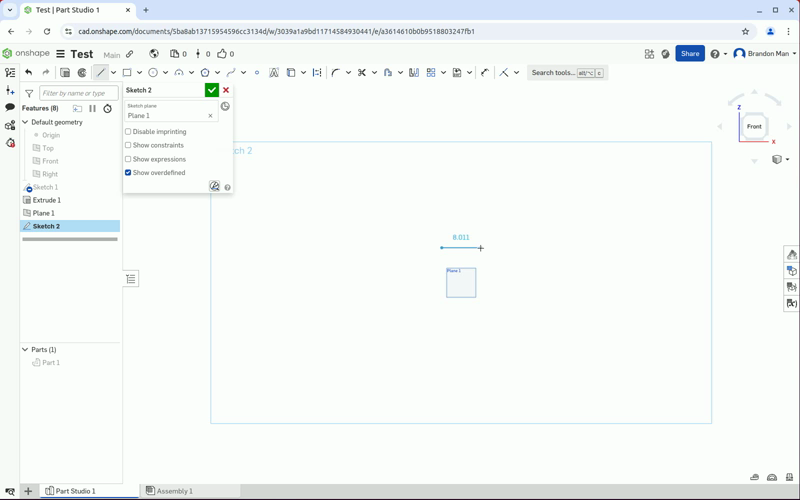
key_down(shift)
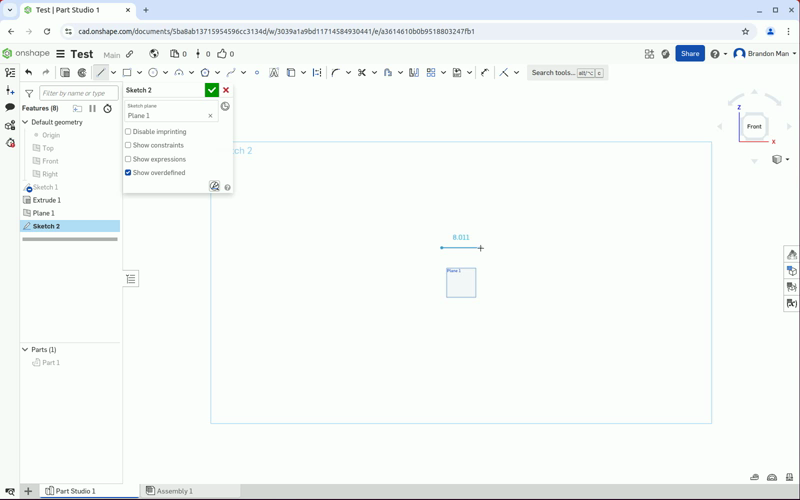
mouse_move(480, 177)
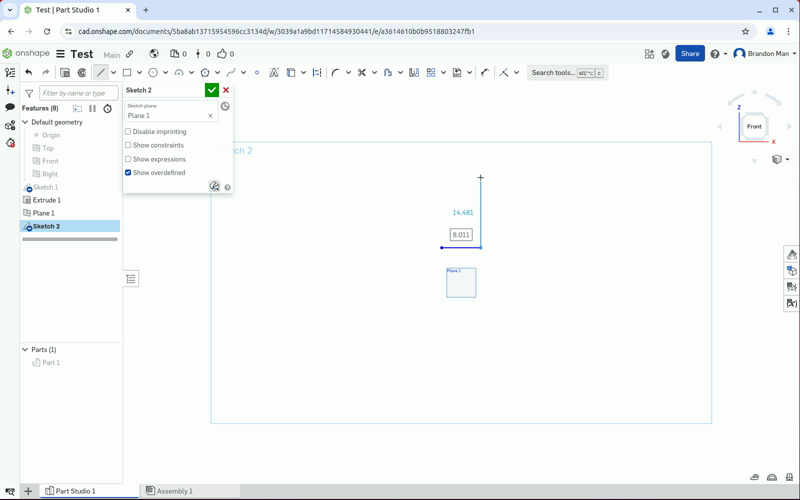
click(480, 177)
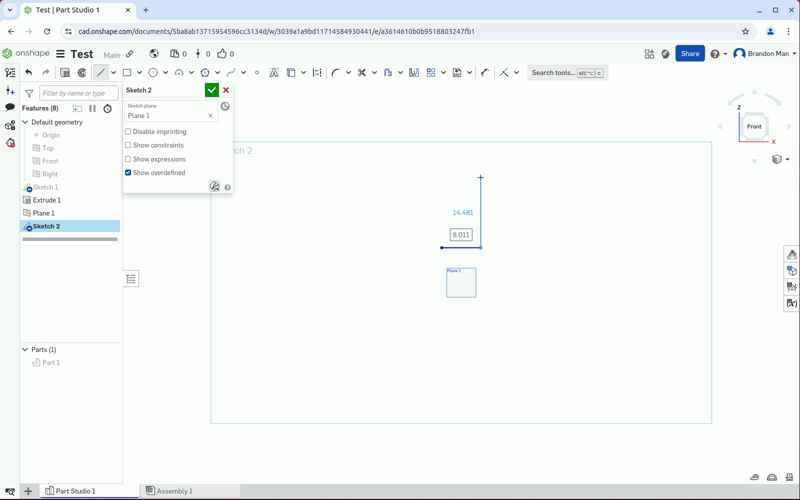
key_up(shift)
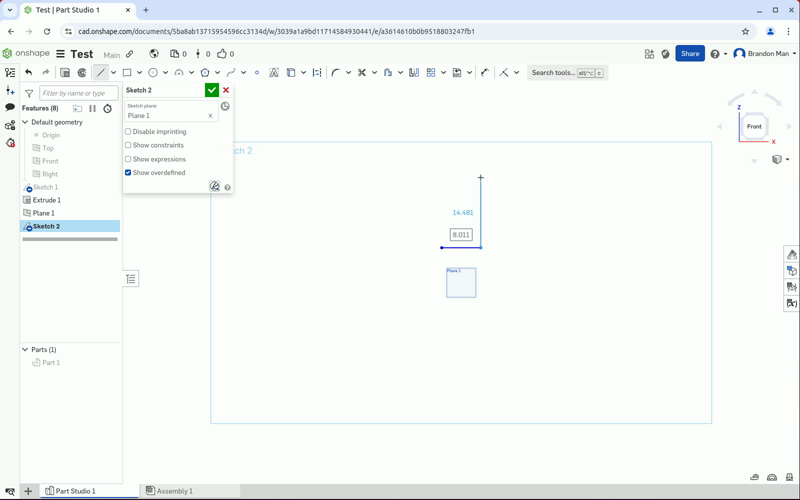
key_down(shift)
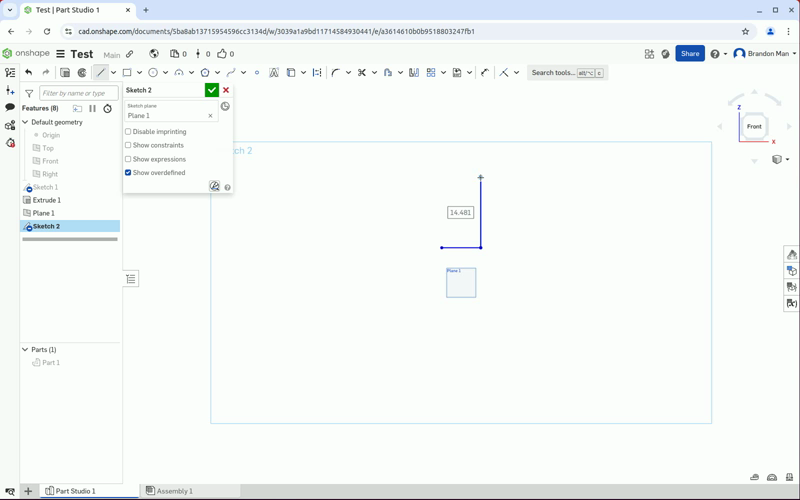
mouse_move(510, 177)
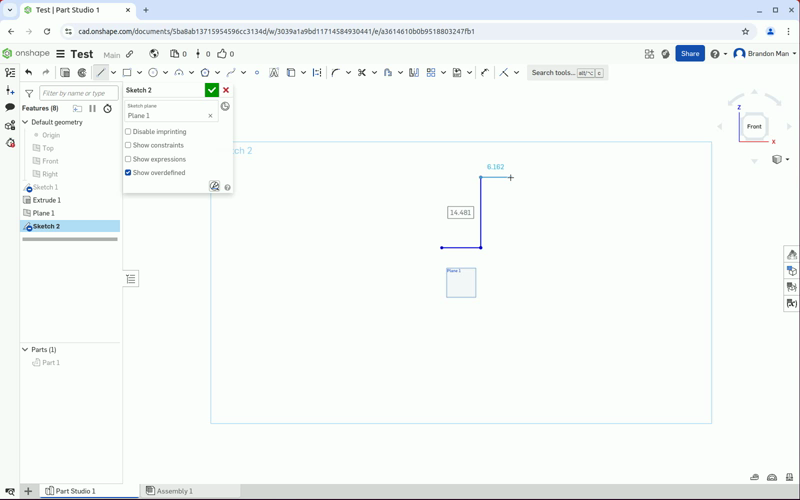
mouse_move(441, 177)
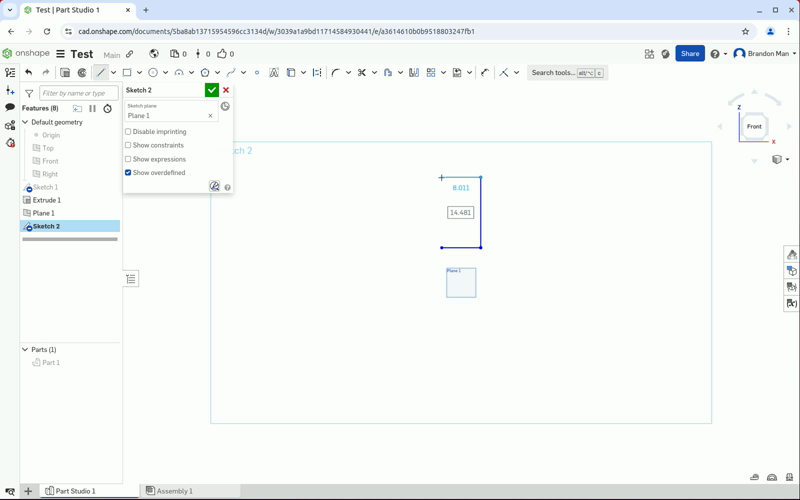
click(441, 177)
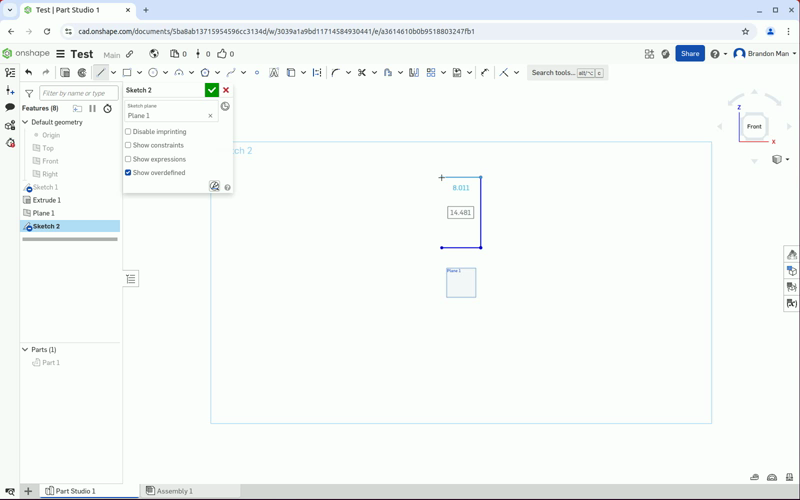
key_up(shift)
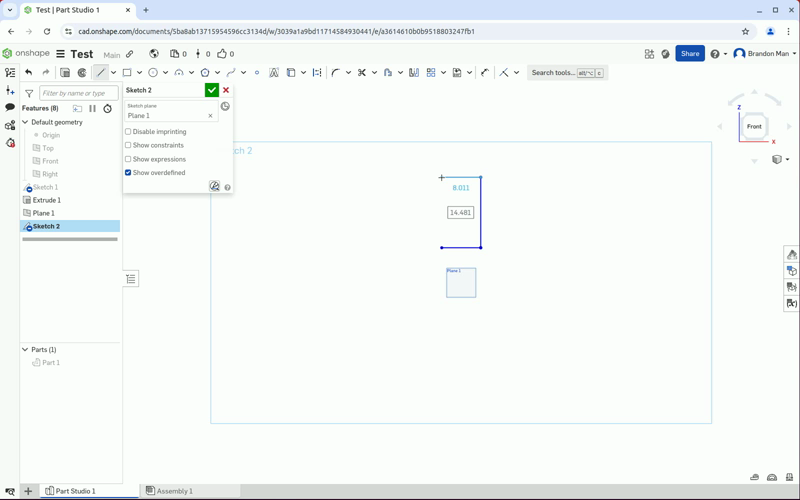
key_down(shift)
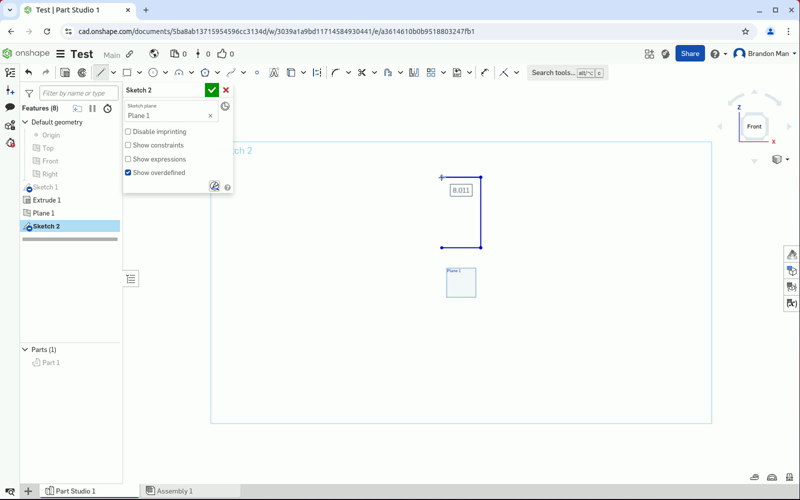
mouse_move(441, 247)
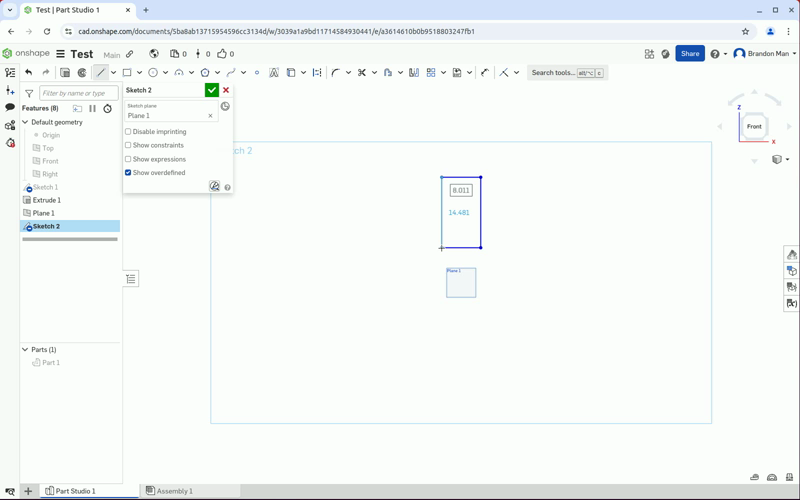
key_up(shift)
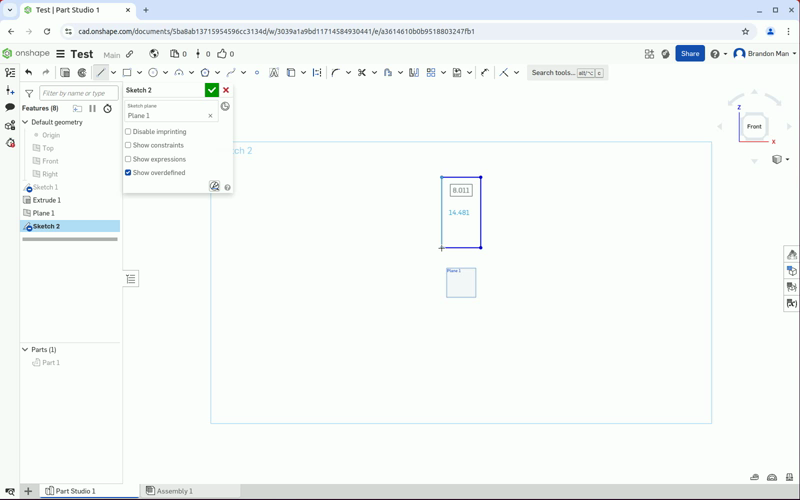
click(441, 247)
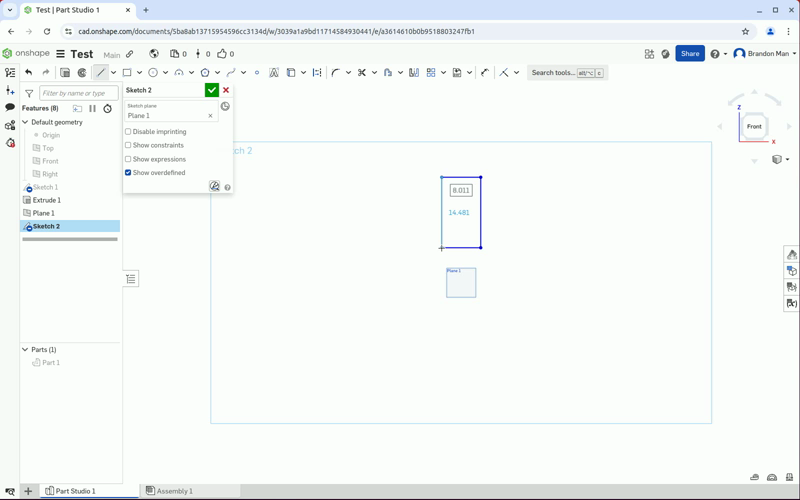
key(esc)
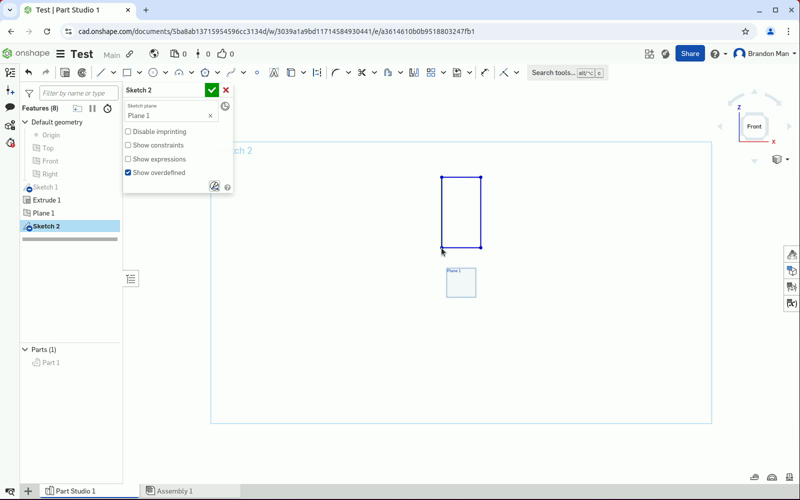
mouse_move(463, 222)
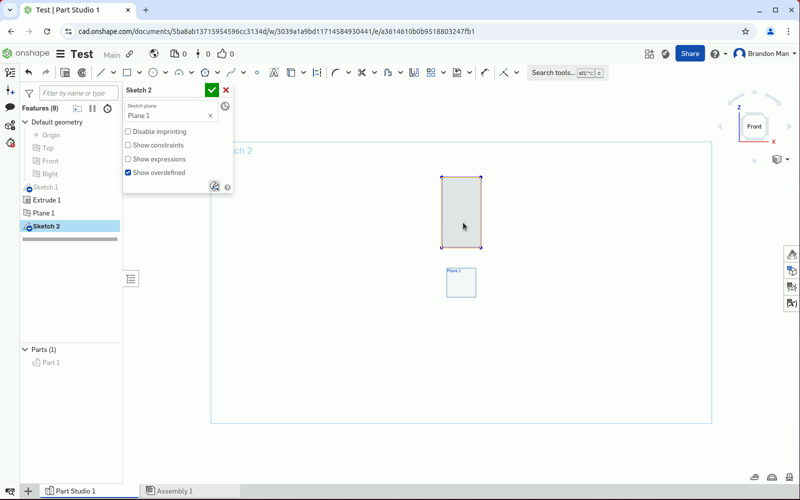
click(463, 222)
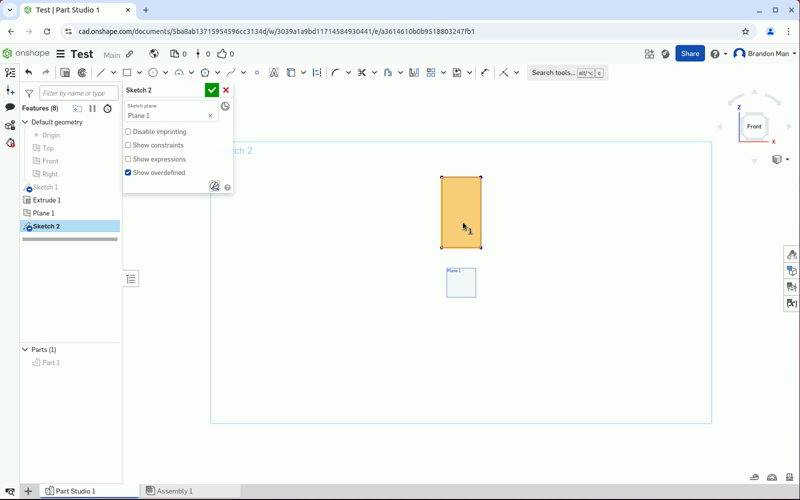
mouse_move(73, 352)
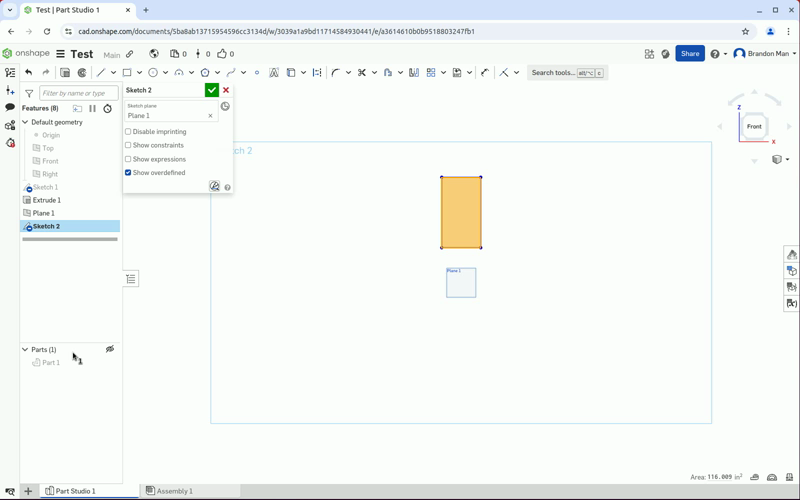
key(shift+y)
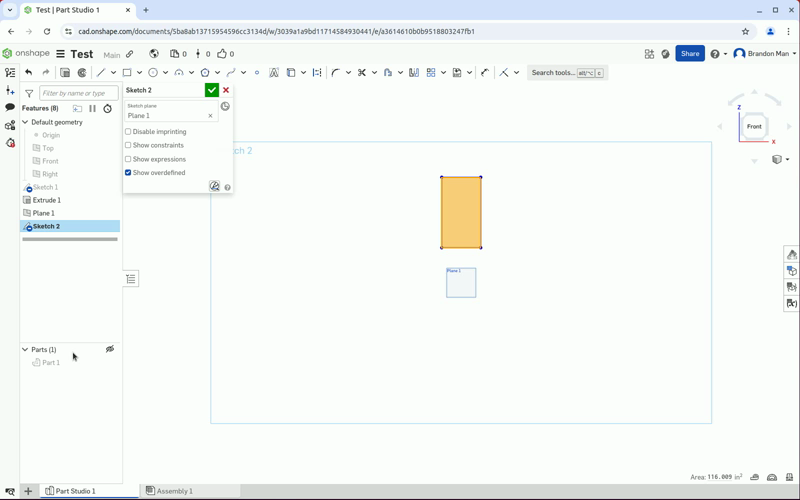
key(shift+e)
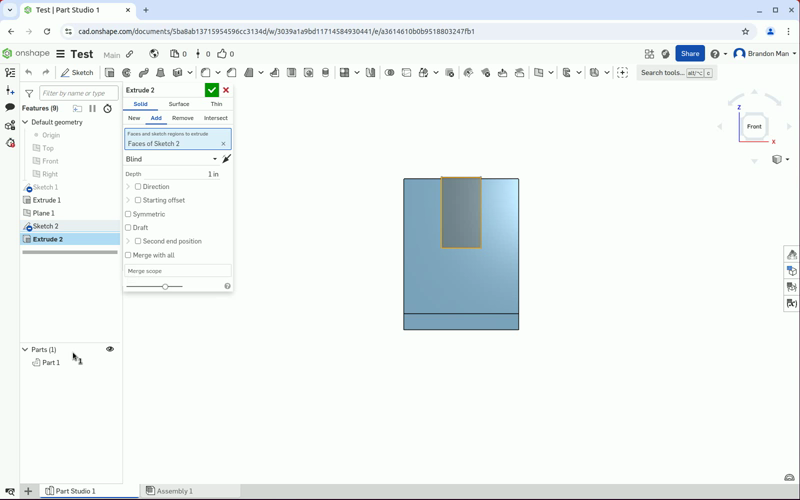
mouse_move(143, 106)
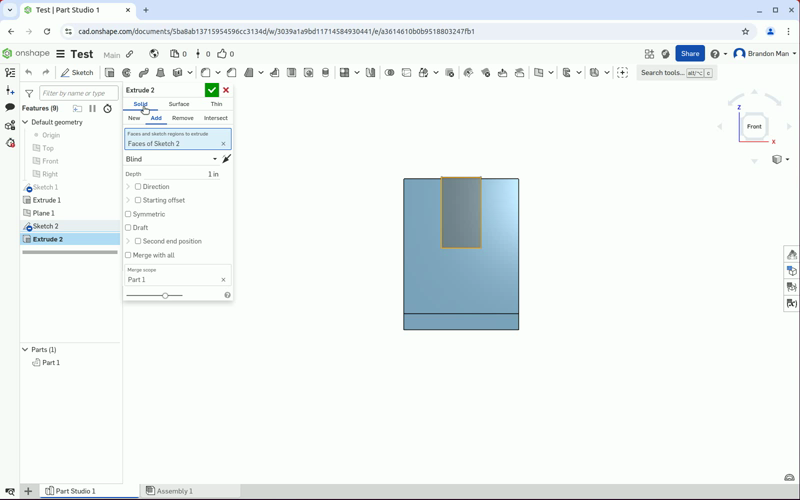
click(143, 106)
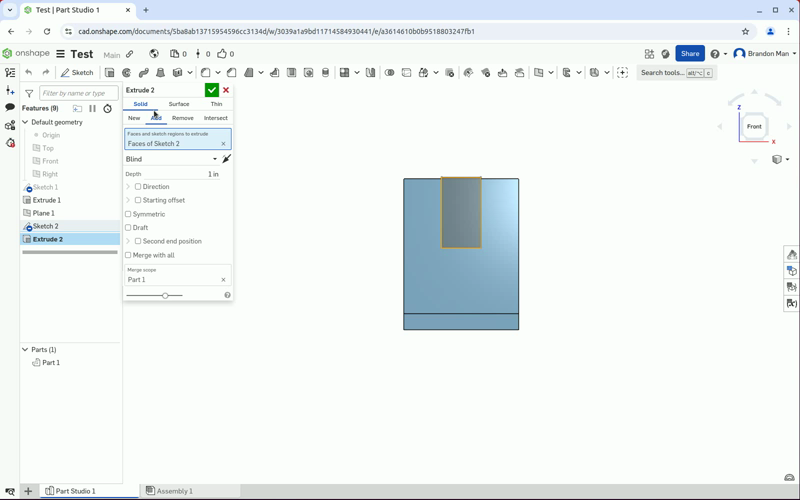
mouse_move(186, 120)
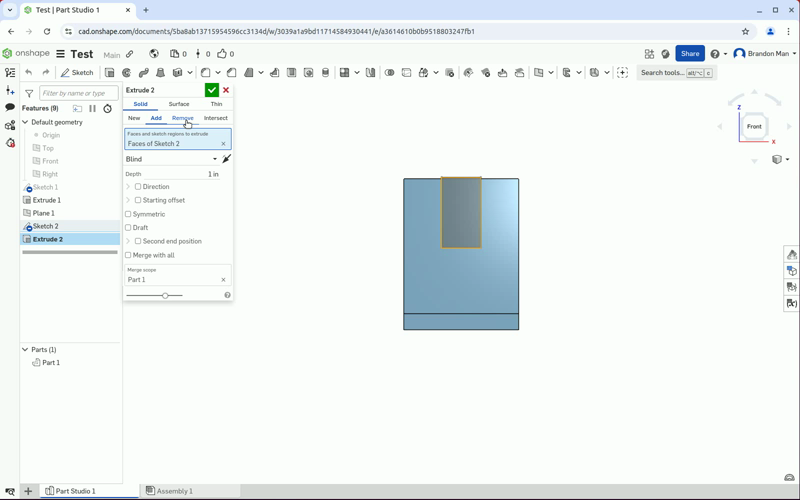
click(186, 120)
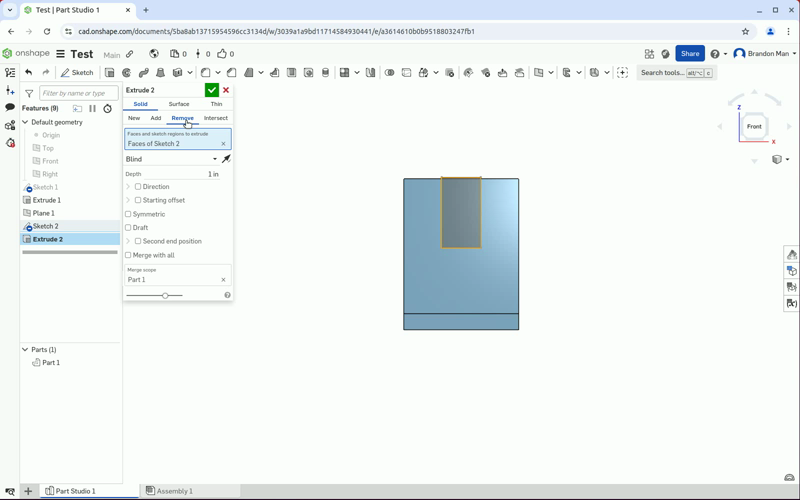
key(tab, 4)
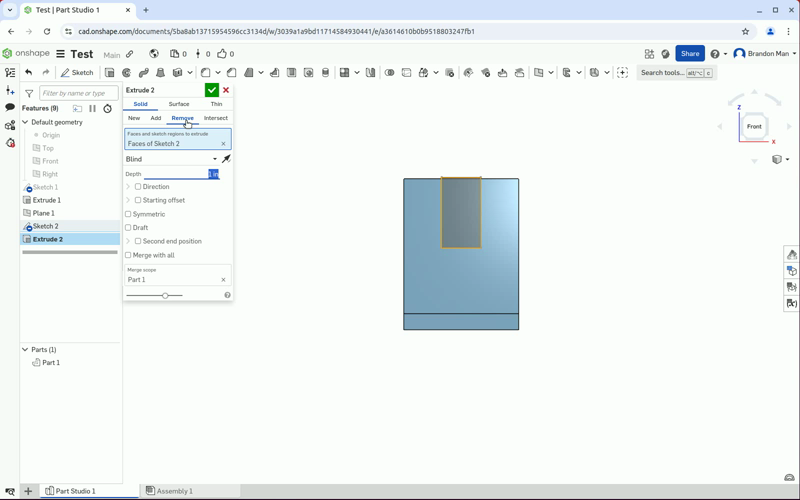
text(7.943)
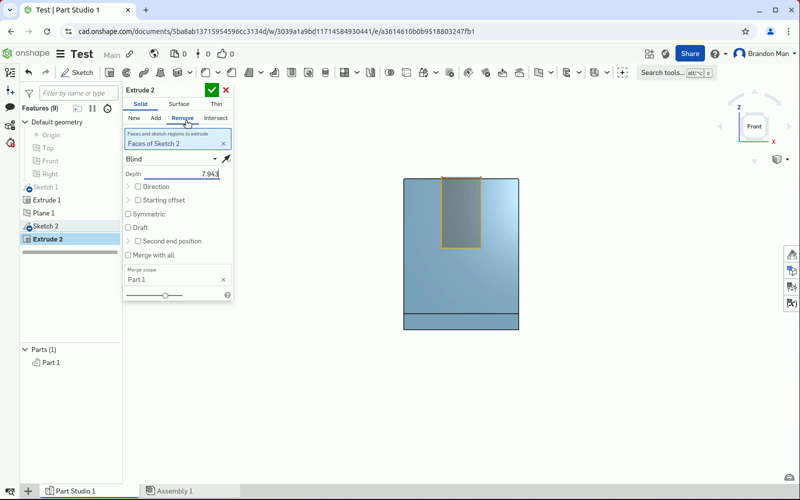
key(tab, 6)
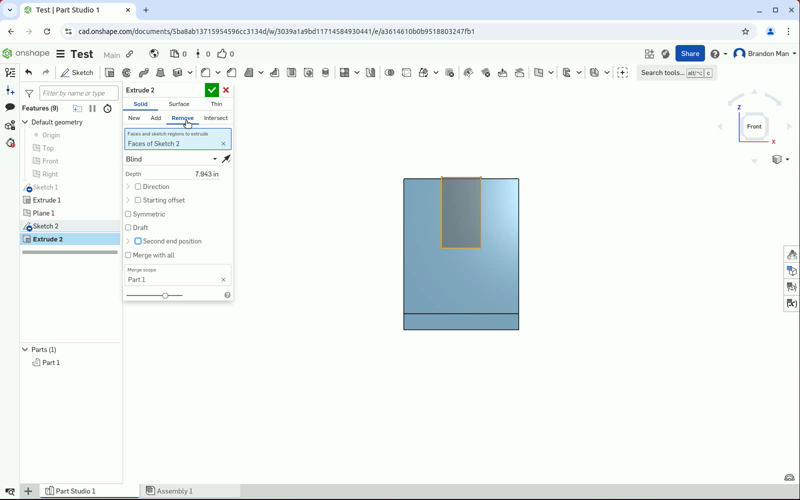
key(space)
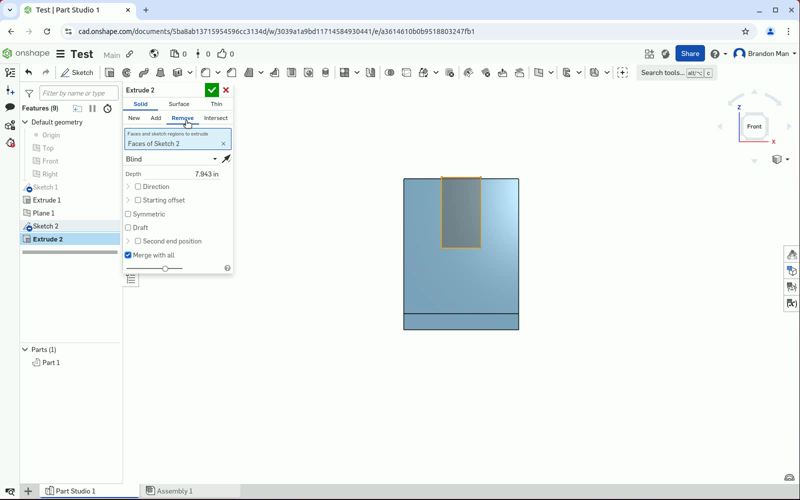
key(enter)
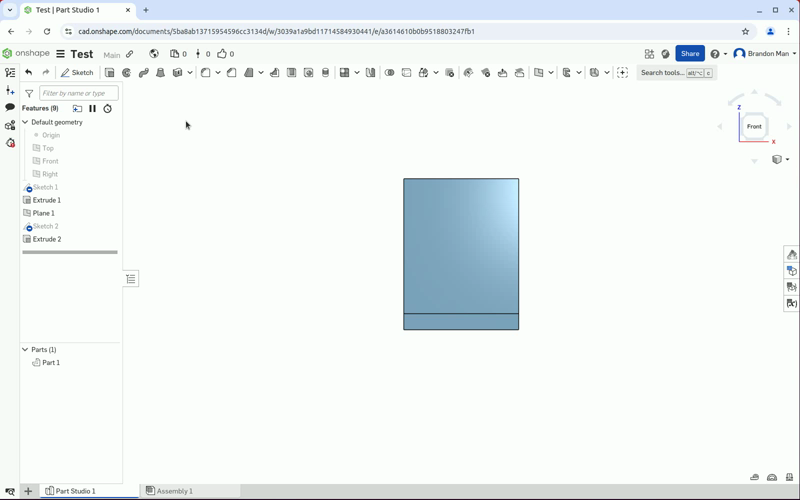
key(shift+h)
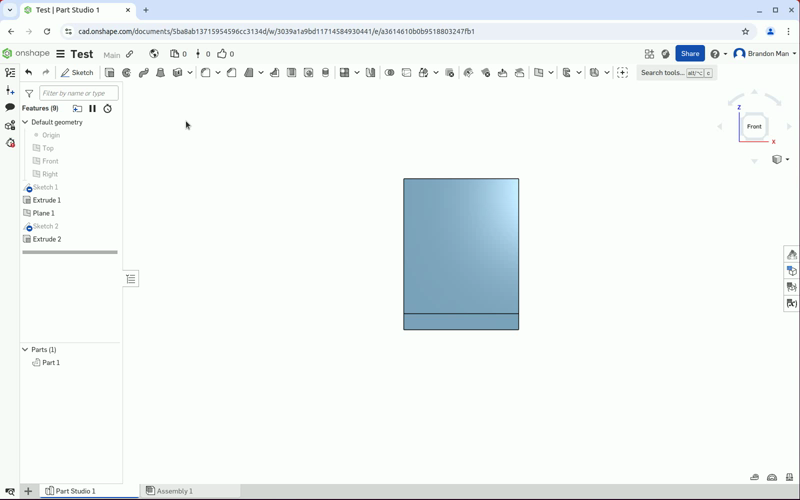
key(shift+h)
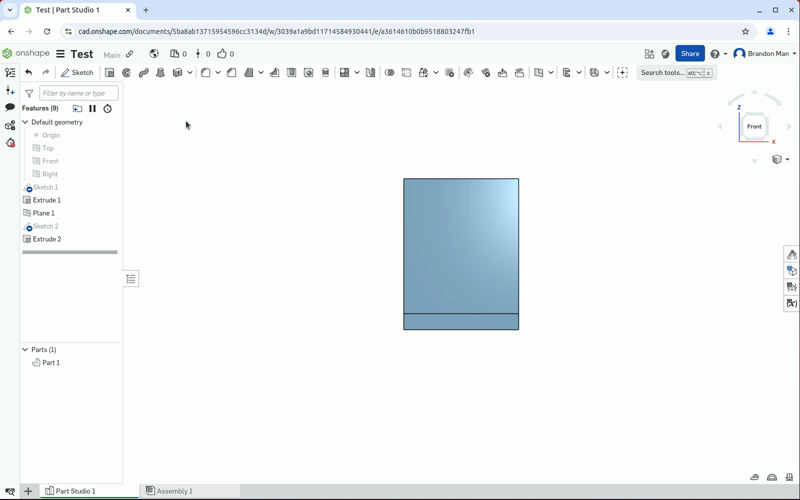
mouse_move(73, 189)
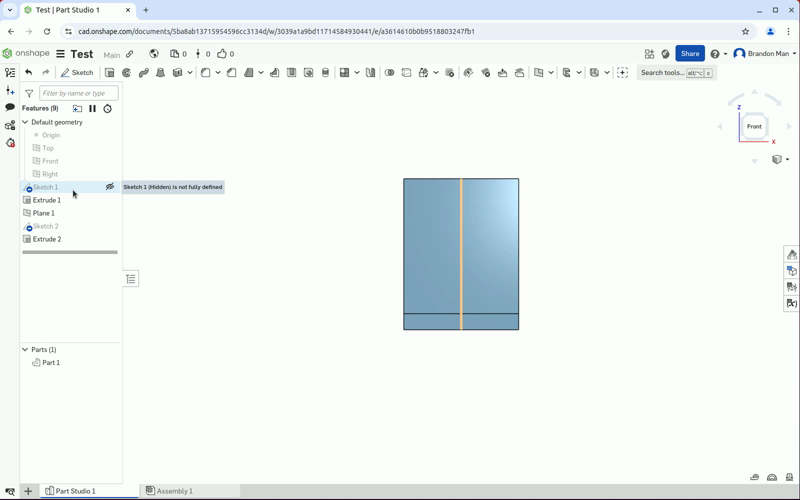
click(73, 189)
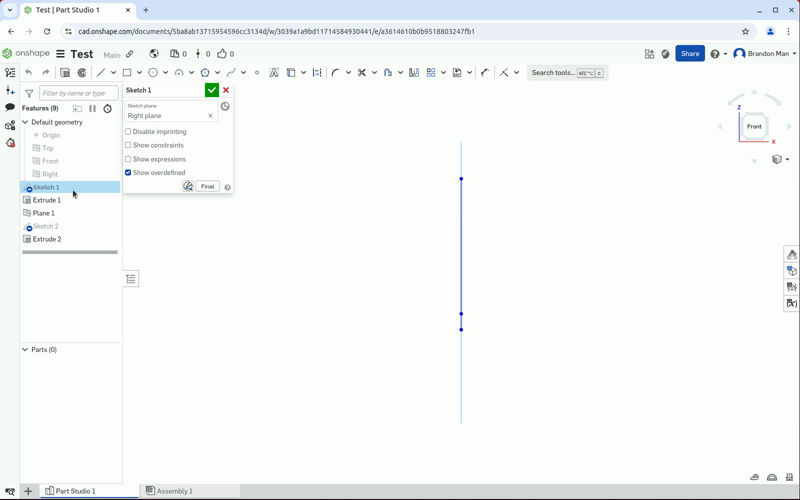
mouse_move(229, 92)
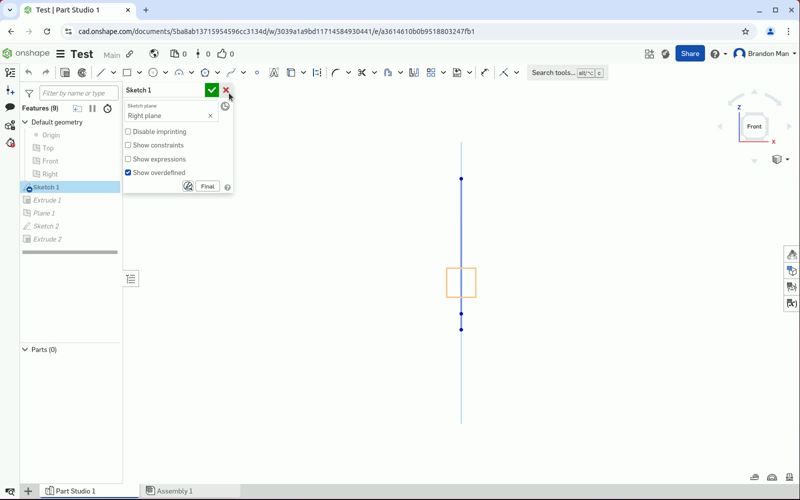
click(229, 92)
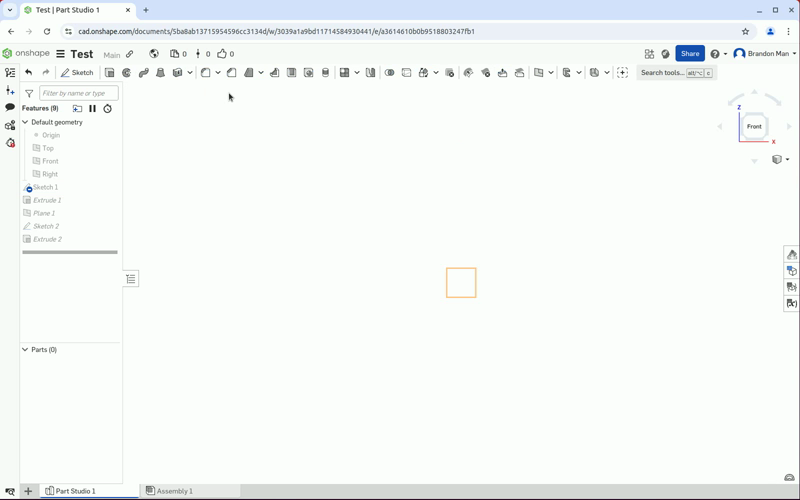
key(shift+s)
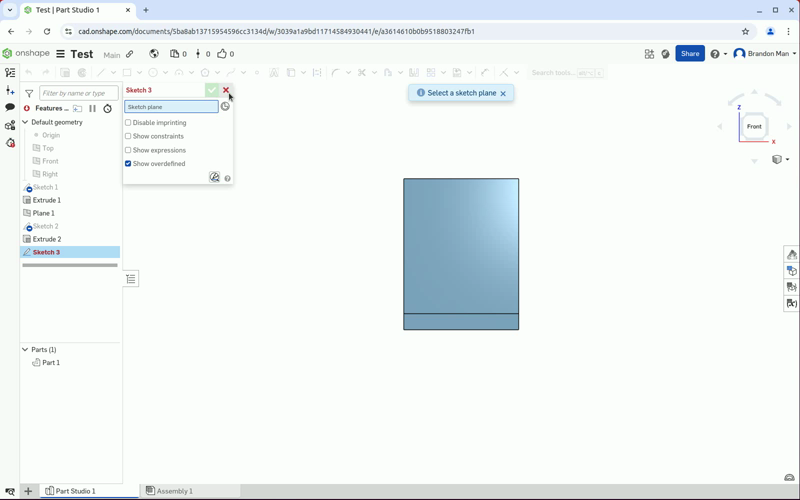
mouse_move(73, 215)
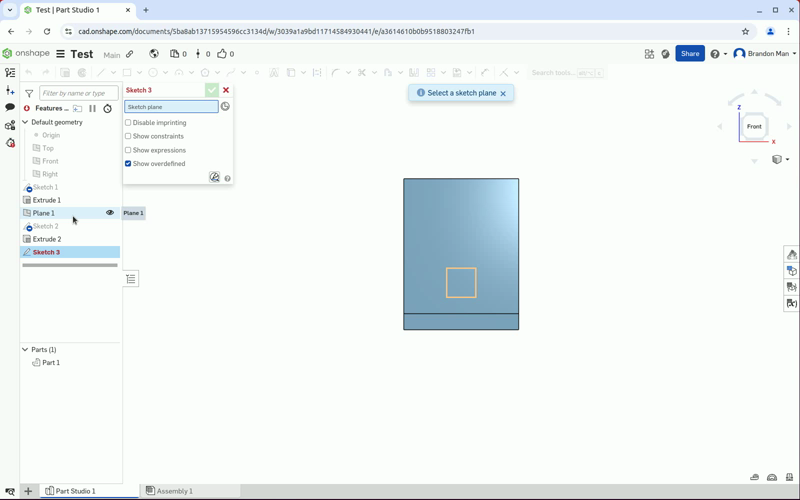
click(73, 215)
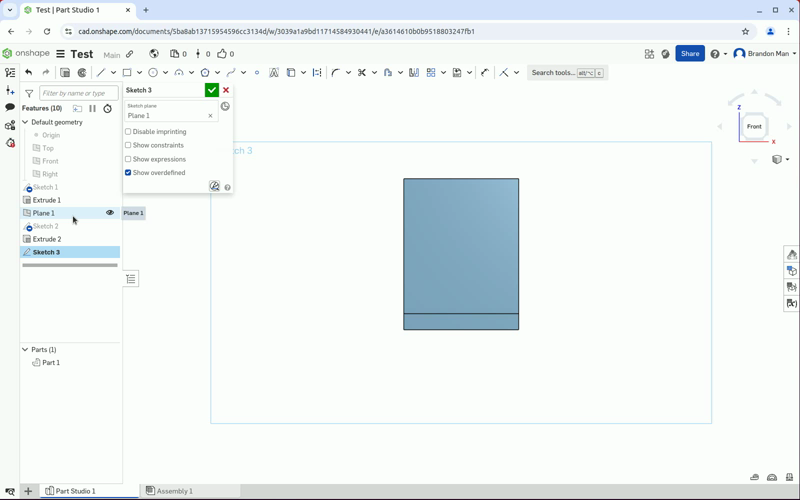
mouse_move(73, 352)
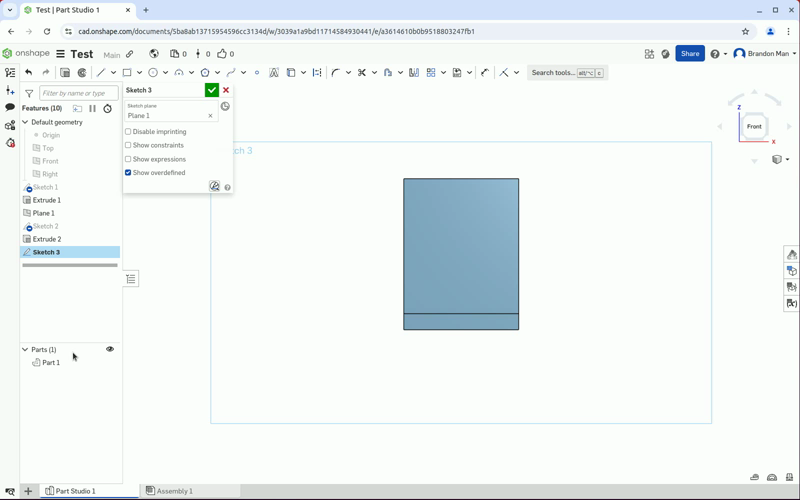
key(y)
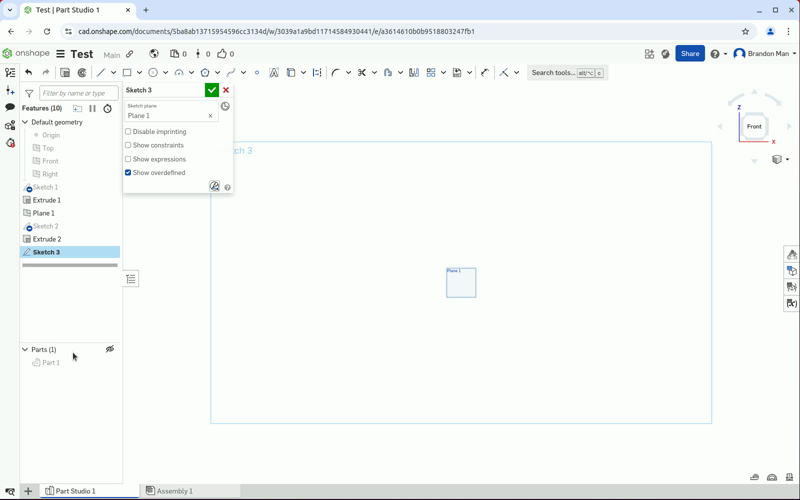
key(l)
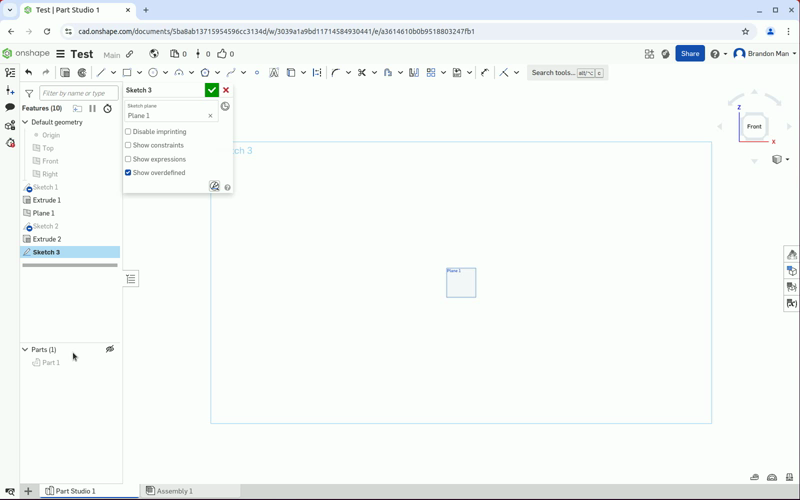
key_down(shift)
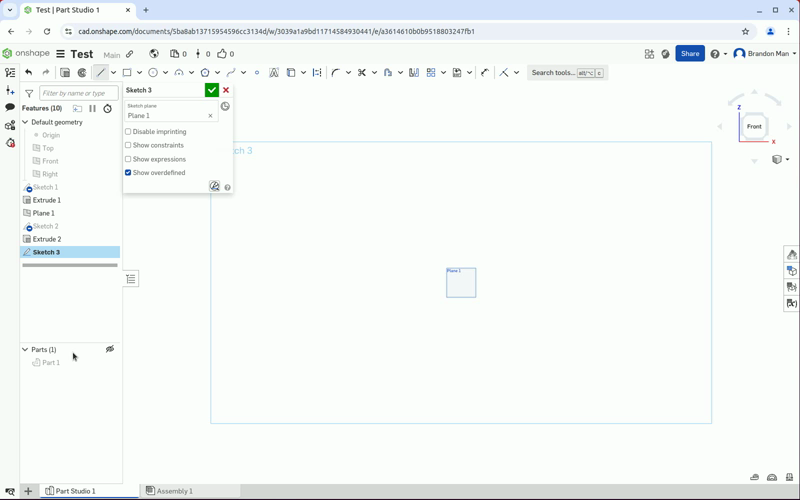
mouse_move(441, 247)
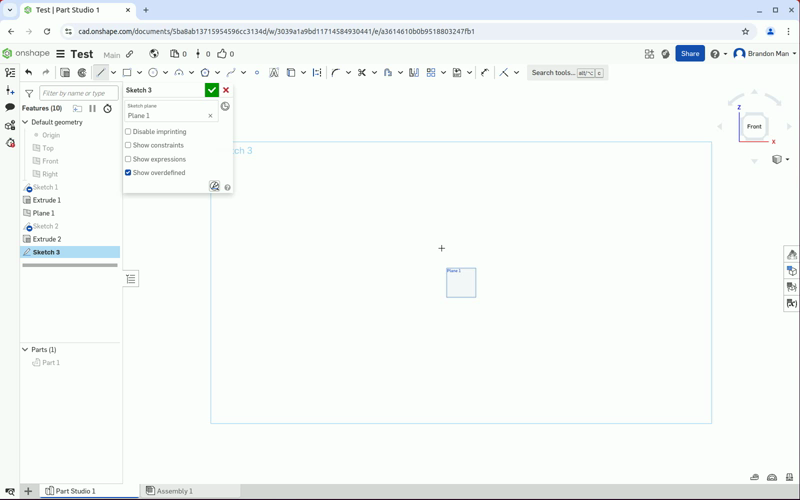
click(441, 247)
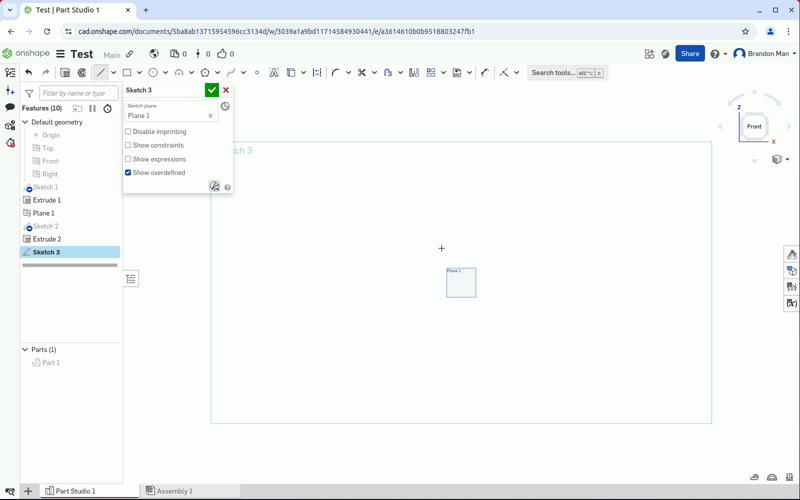
key_up(shift)
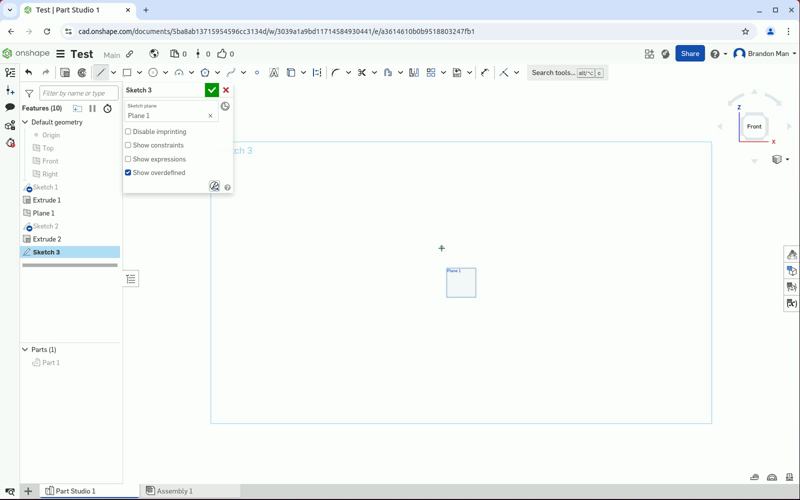
key_down(shift)
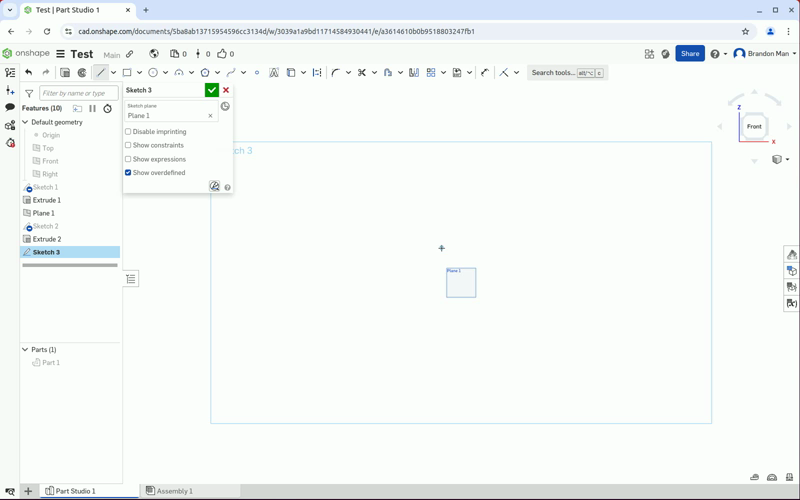
mouse_move(471, 247)
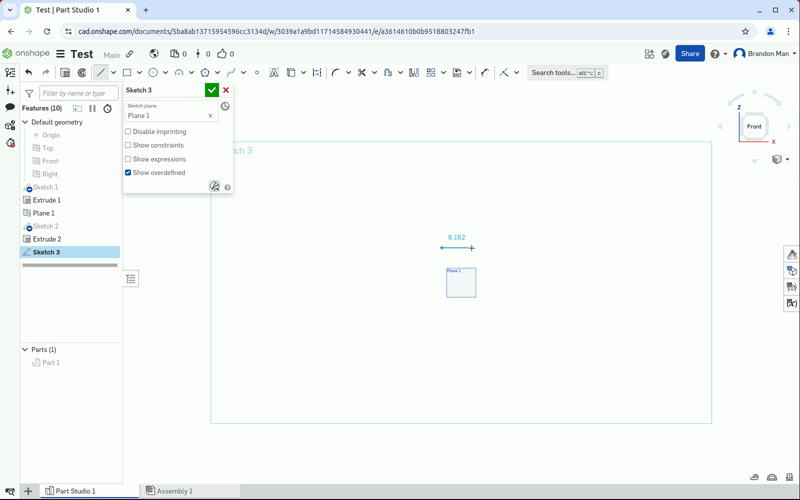
mouse_move(481, 247)
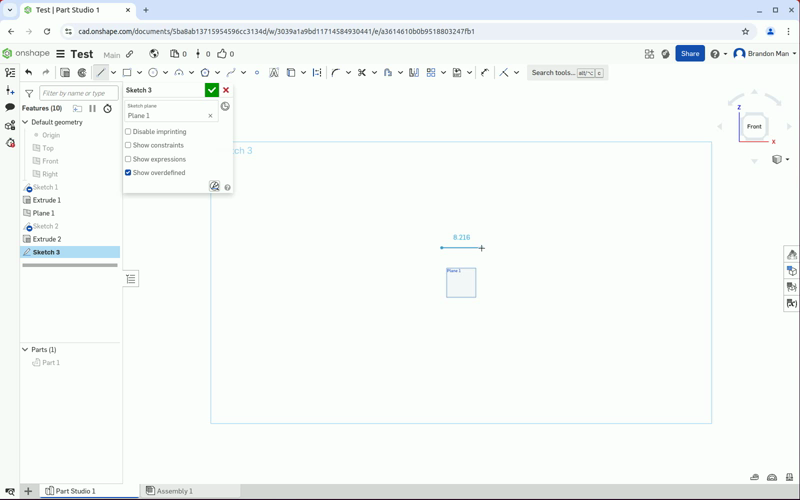
click(481, 247)
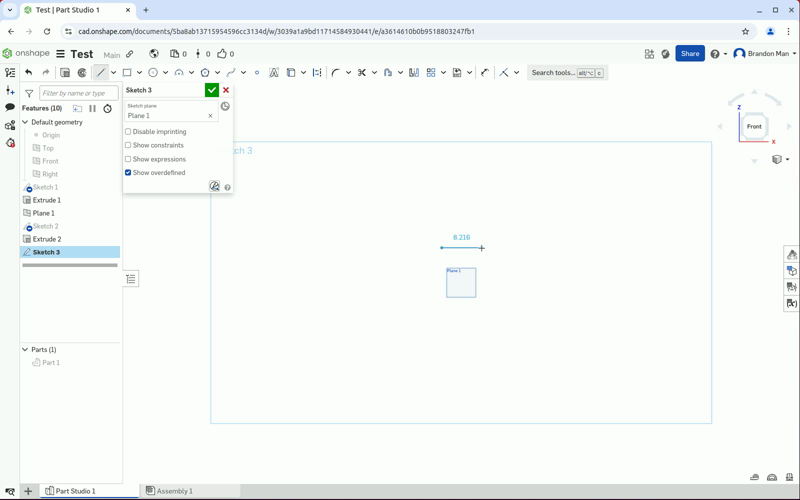
key_up(shift)
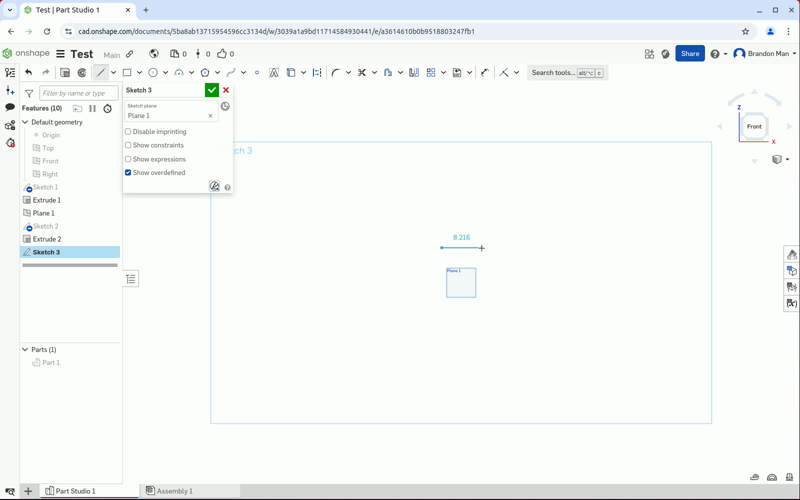
key(esc)
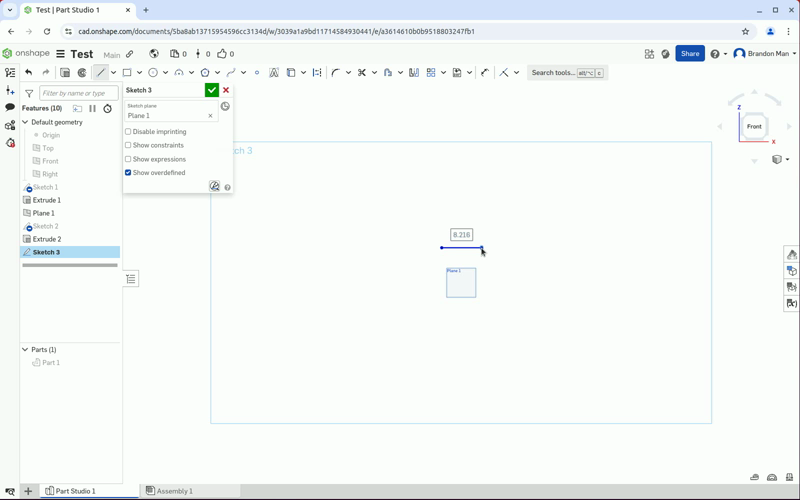
key(a)
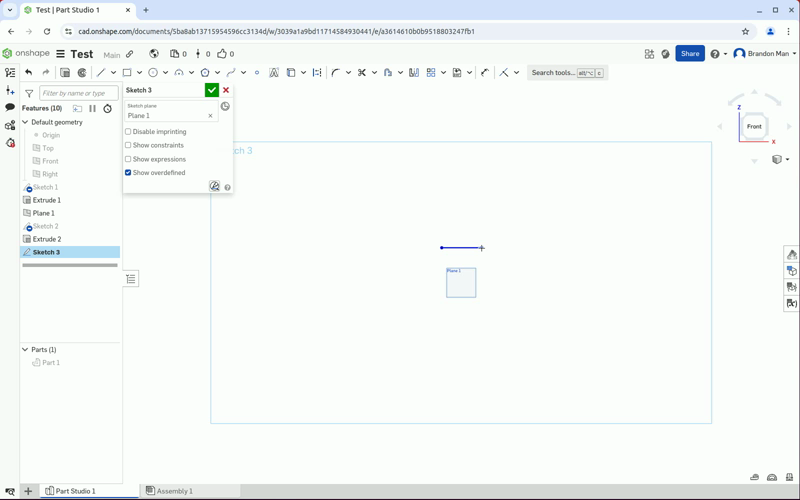
mouse_move(481, 247)
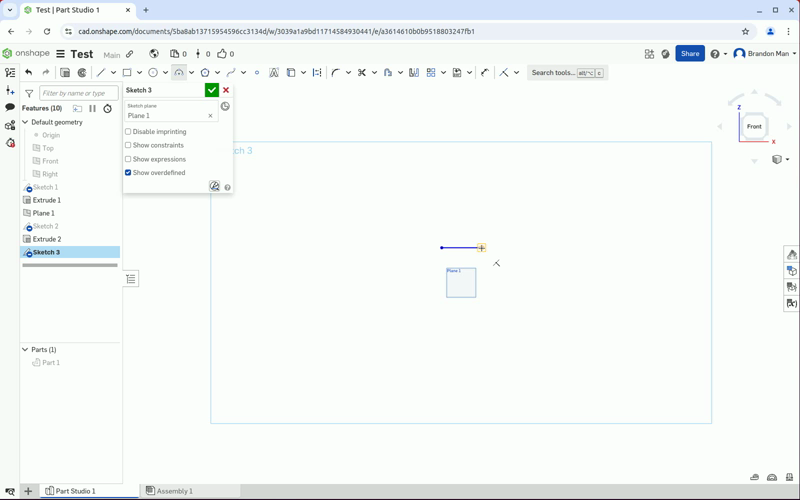
click(481, 247)
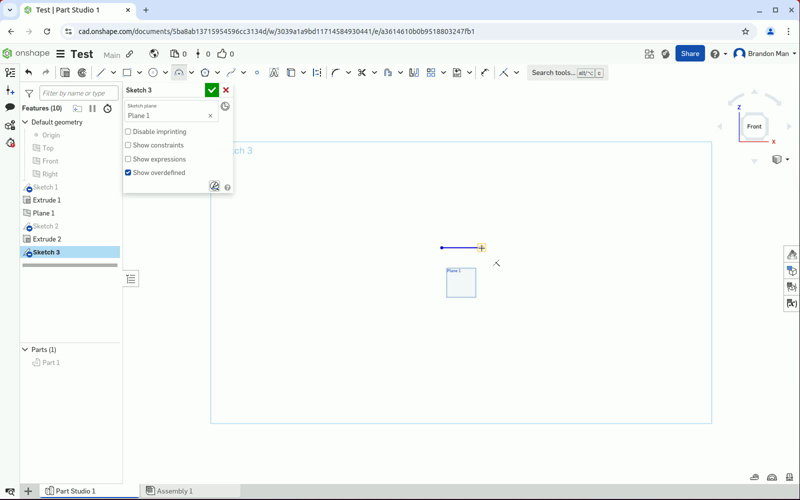
mouse_move(441, 247)
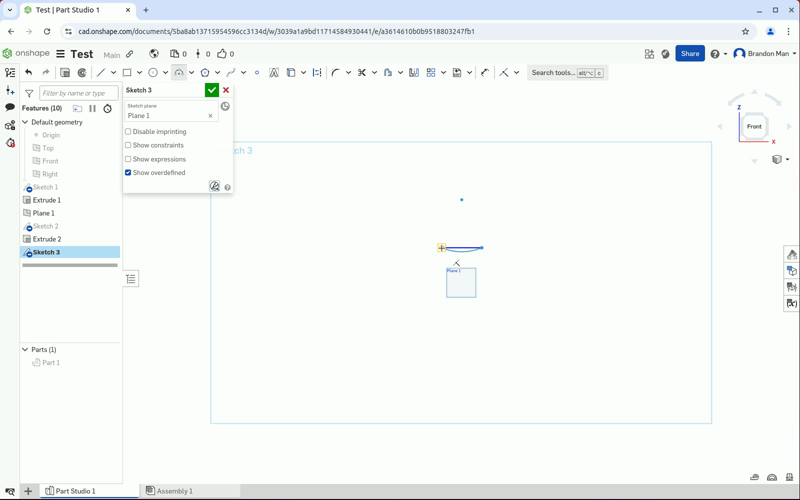
click(441, 247)
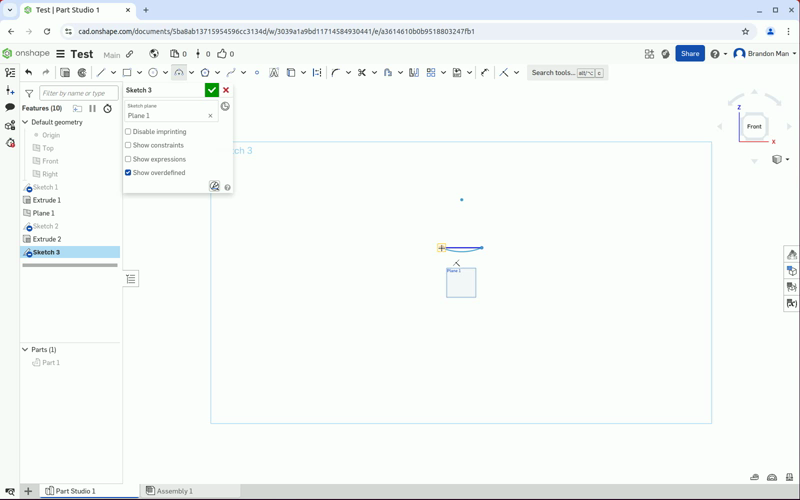
key_down(shift)
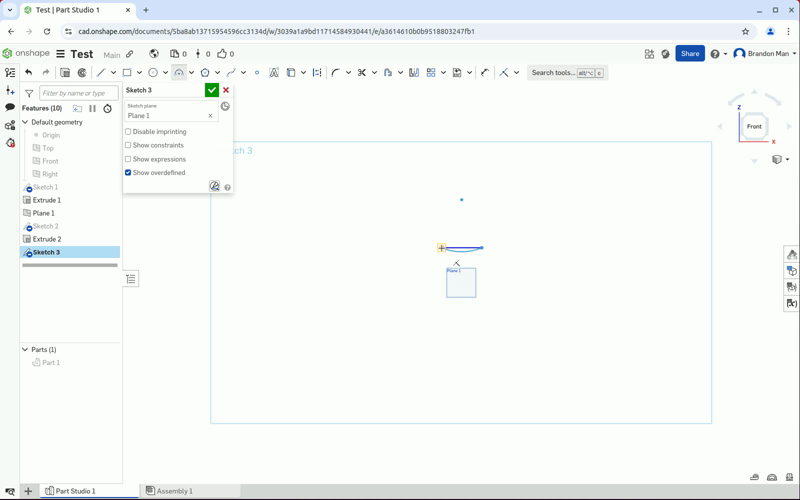
mouse_move(461, 228)
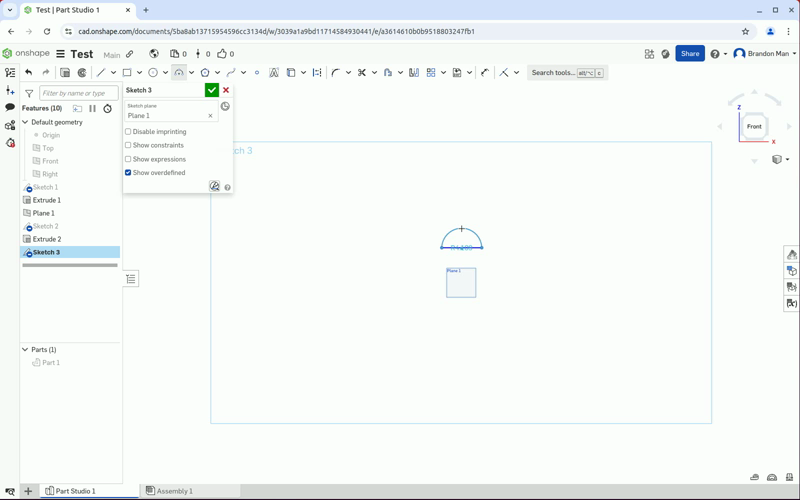
click(461, 228)
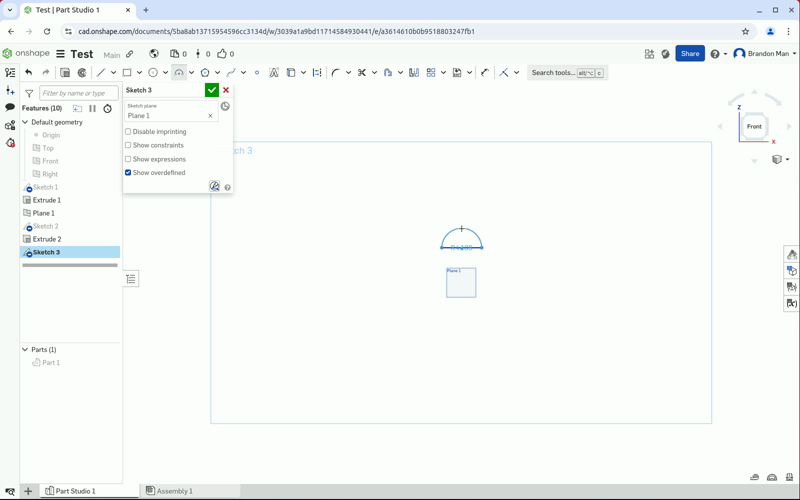
key_up(shift)
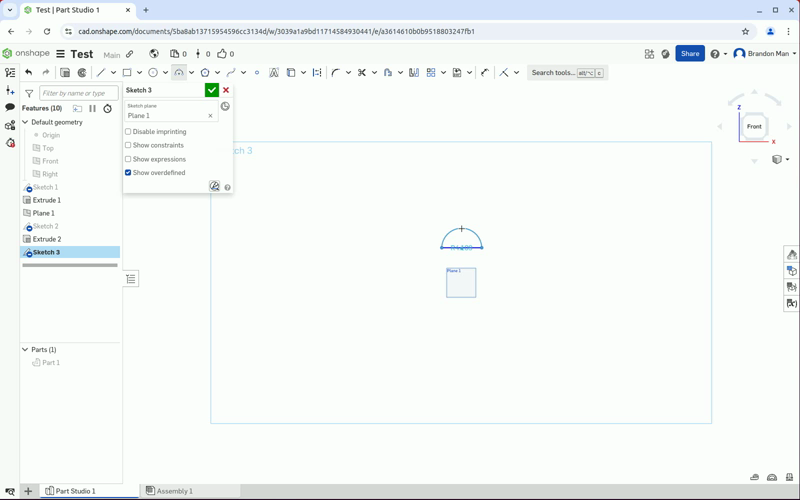
key(esc)
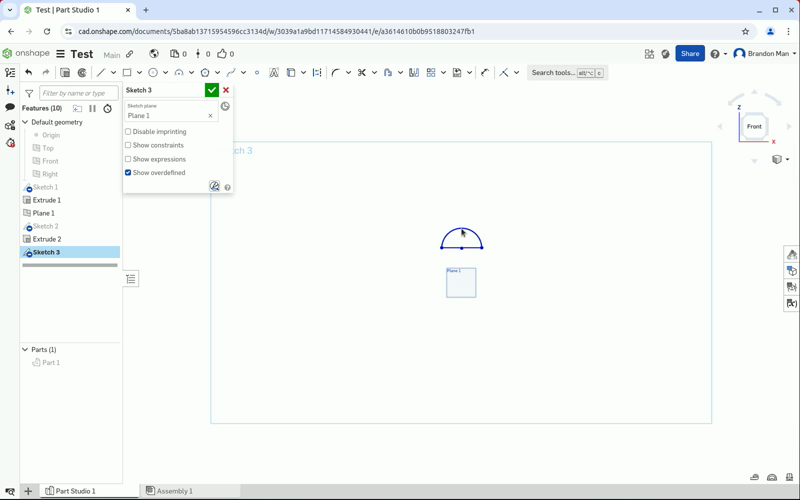
mouse_move(453, 230)
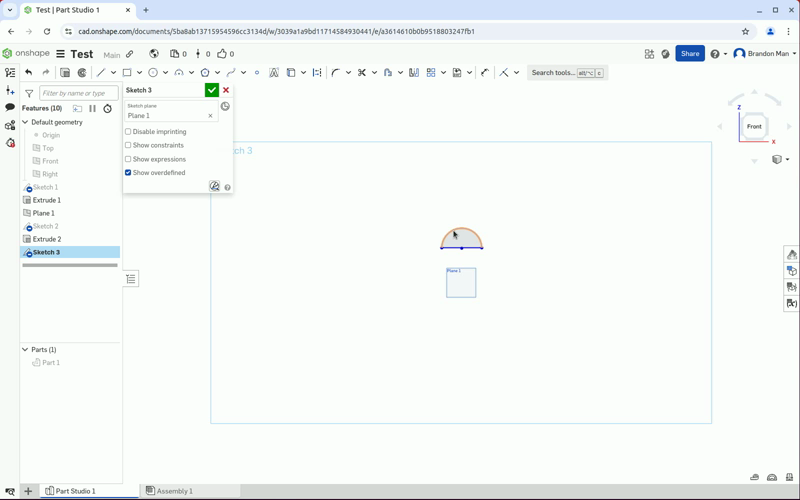
scroll(6)
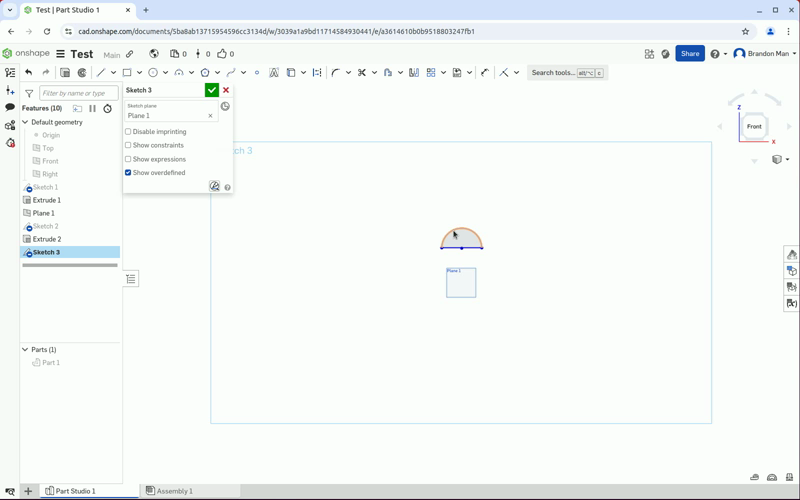
scroll(6)
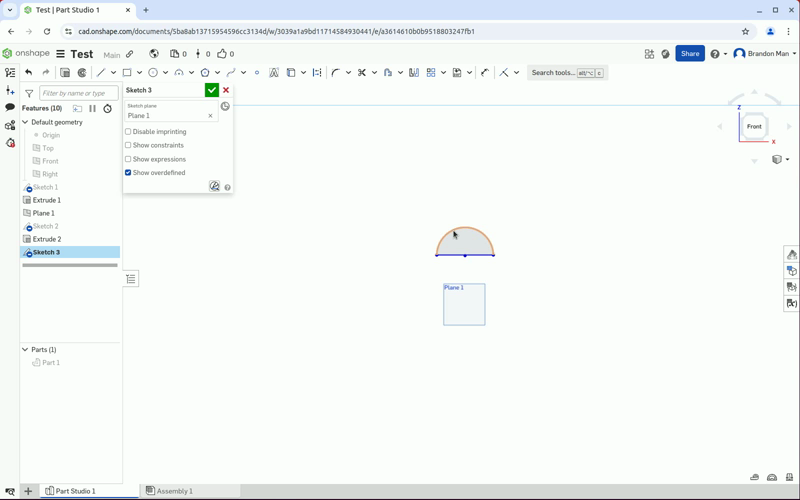
scroll(6)
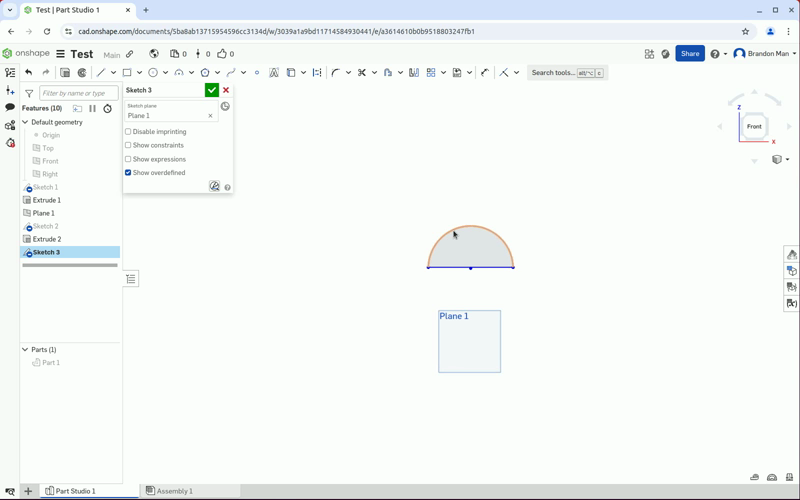
scroll(6)
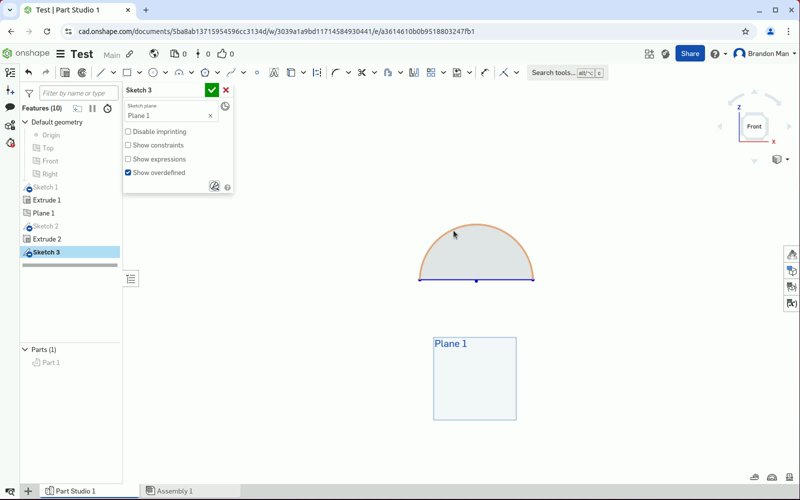
scroll(6)
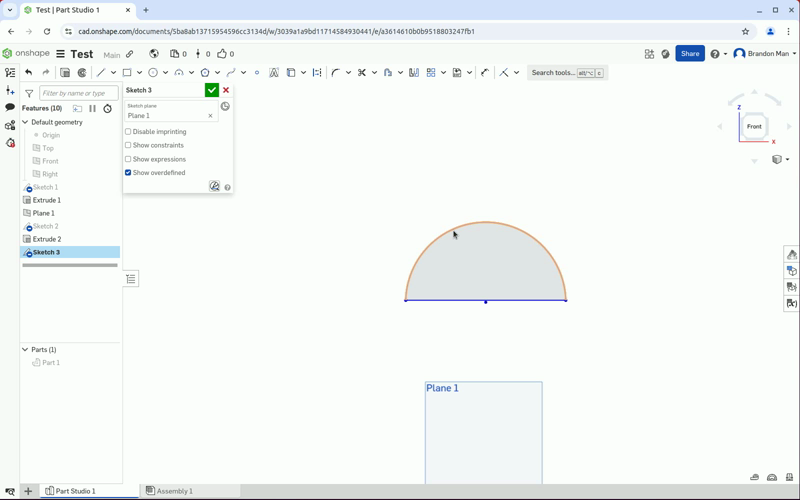
scroll(6)
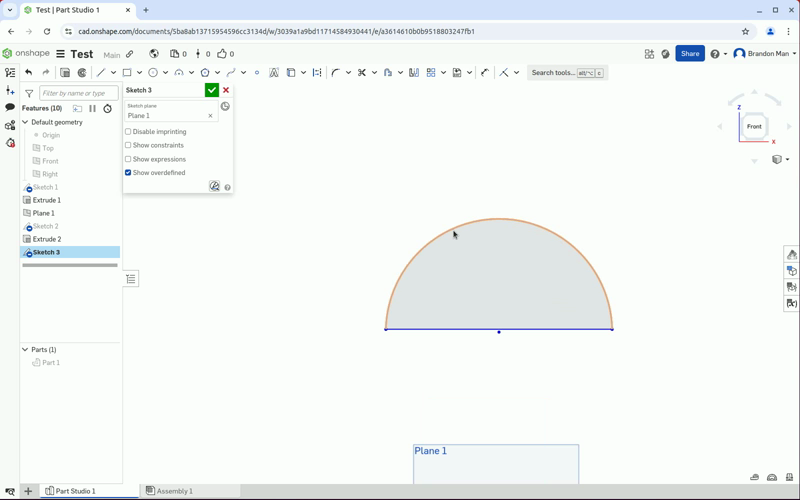
scroll(6)
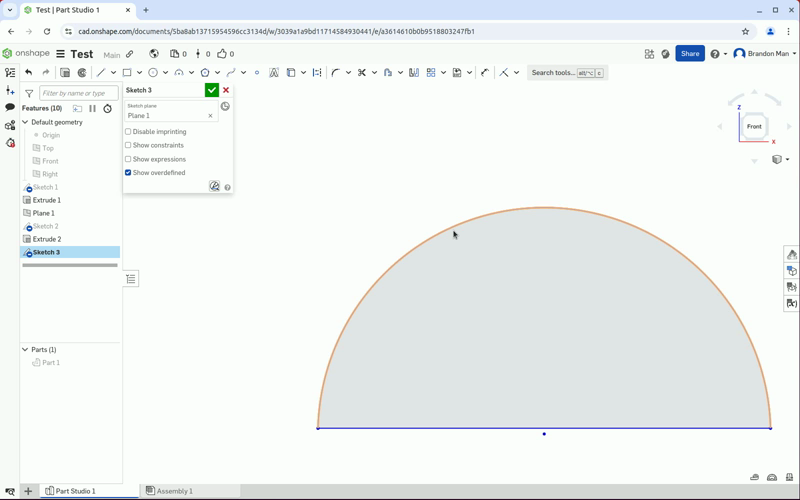
click(453, 230)
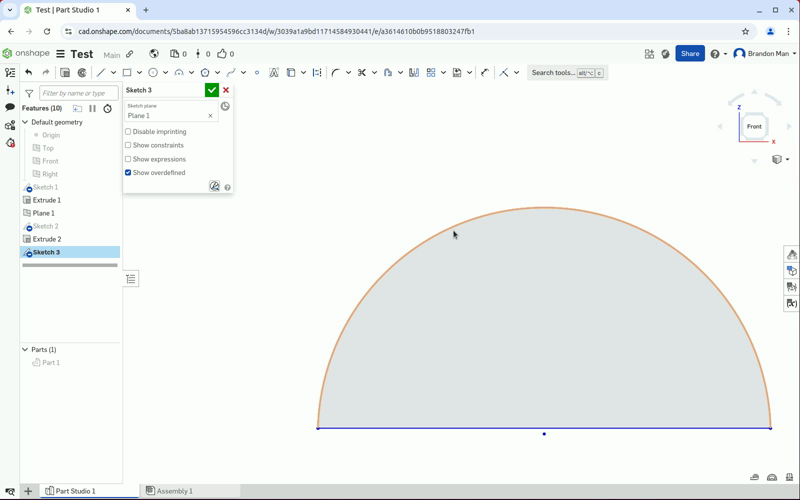
scroll(-6)
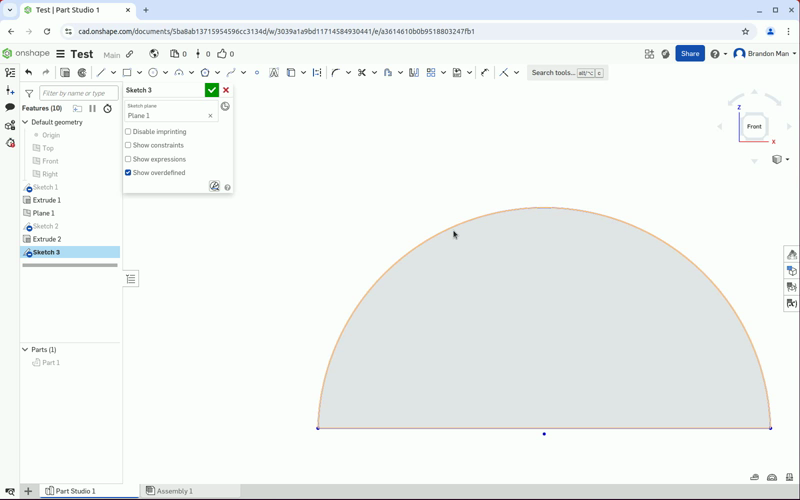
scroll(-6)
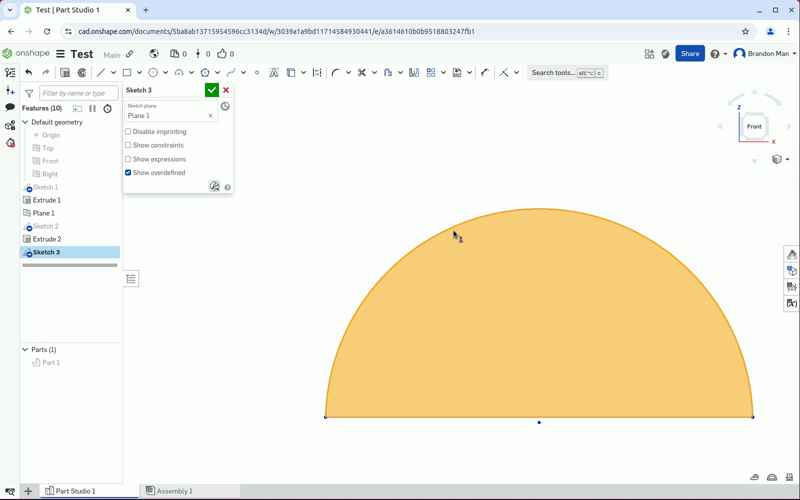
scroll(-6)
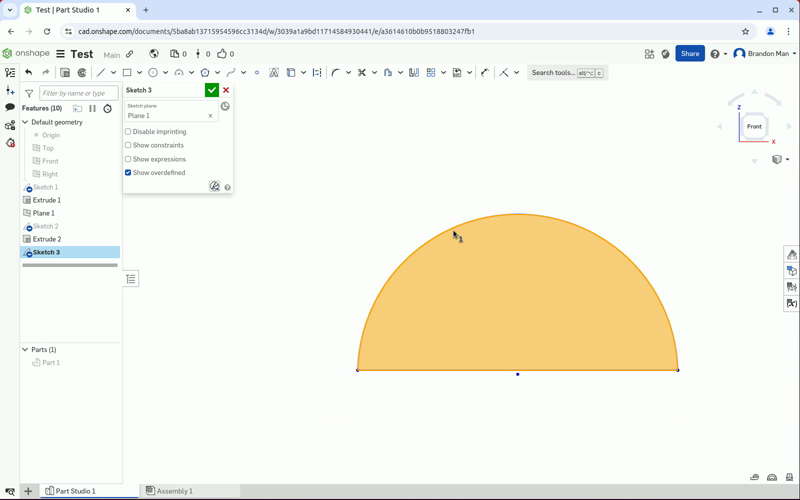
scroll(-6)
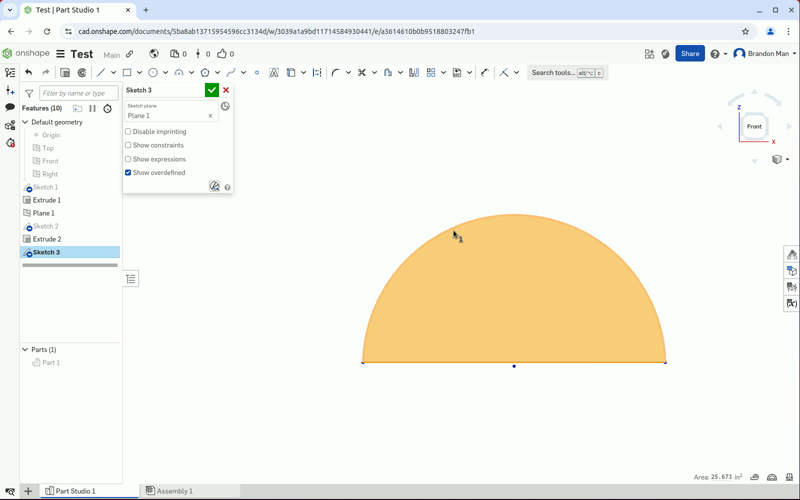
scroll(-6)
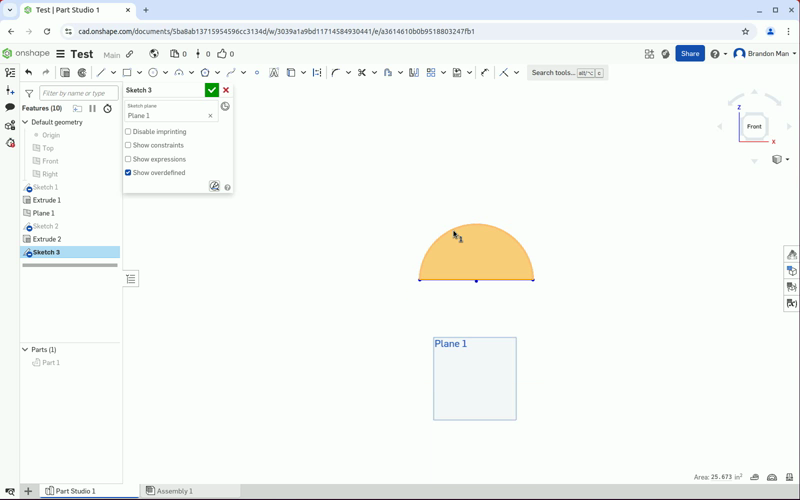
scroll(-6)
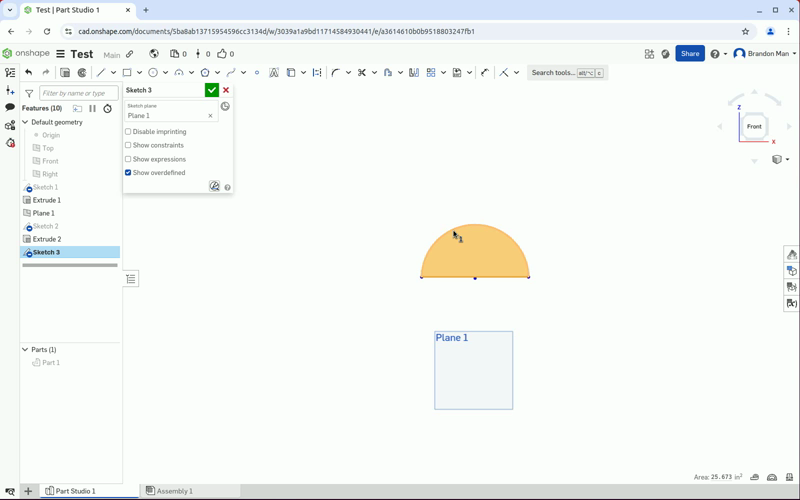
scroll(-6)
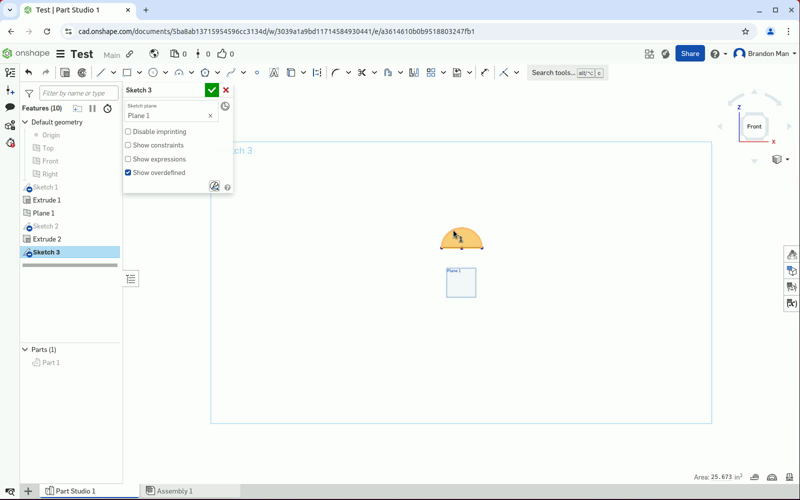
mouse_move(73, 352)
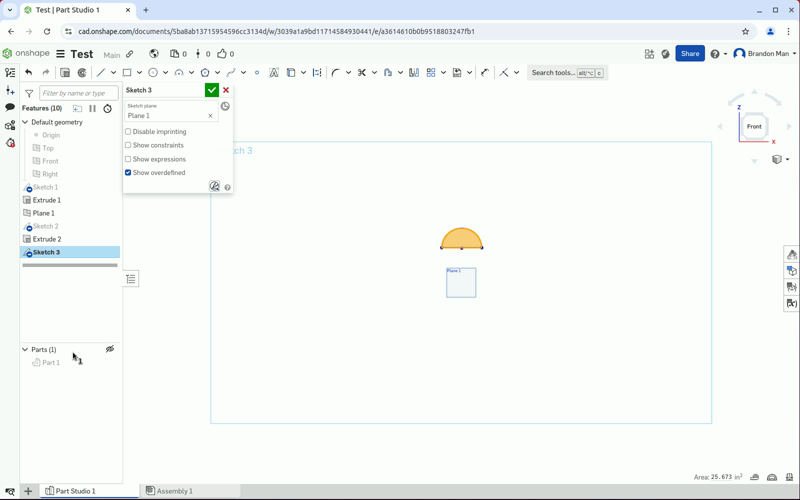
key(shift+y)
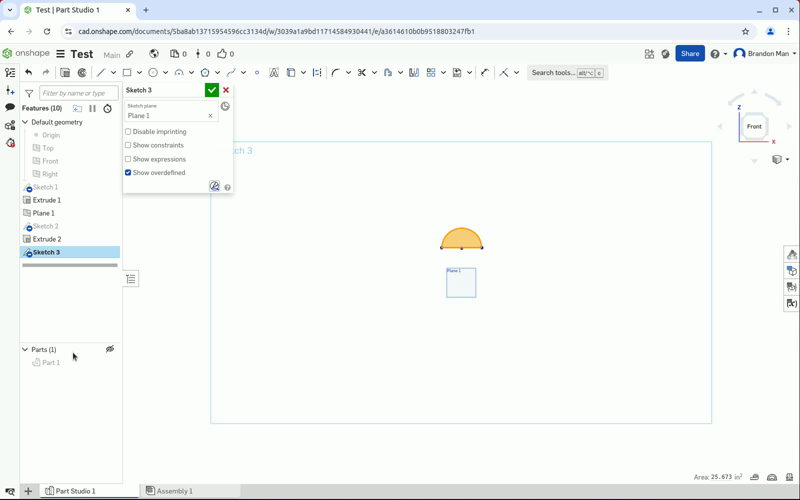
key(shift+e)
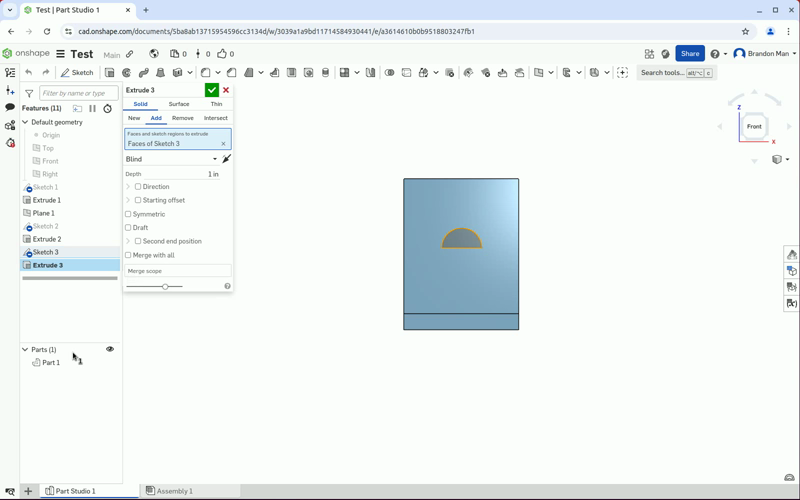
mouse_move(143, 106)
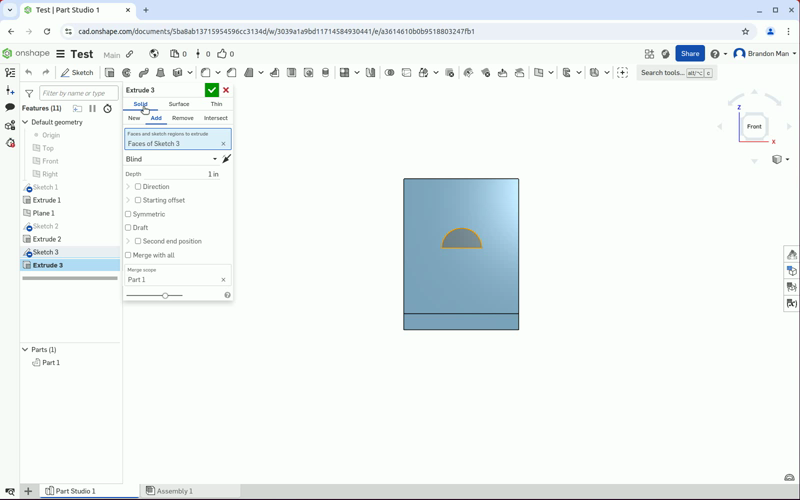
click(143, 106)
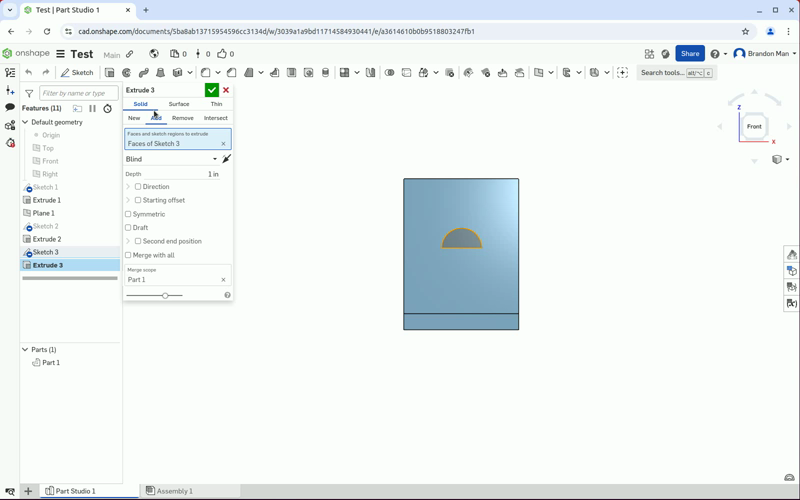
mouse_move(186, 120)
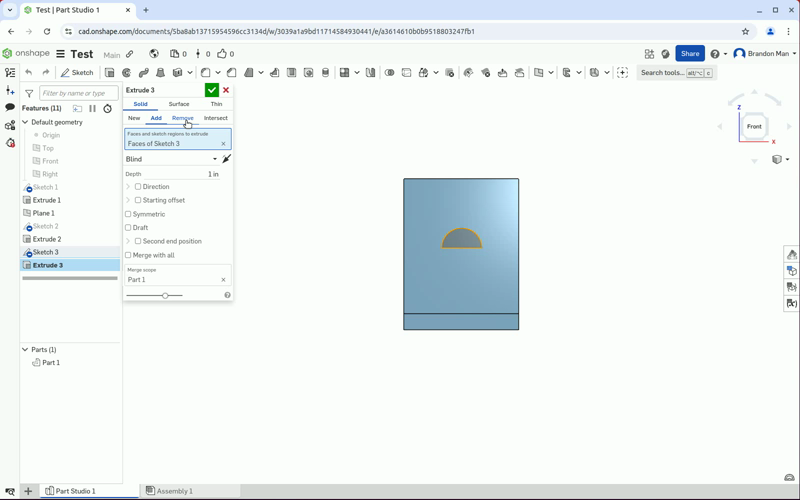
click(186, 120)
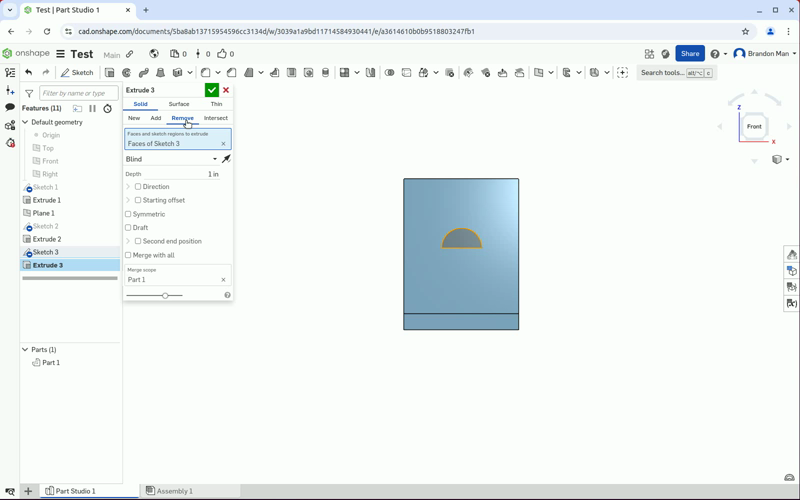
key(tab, 4)
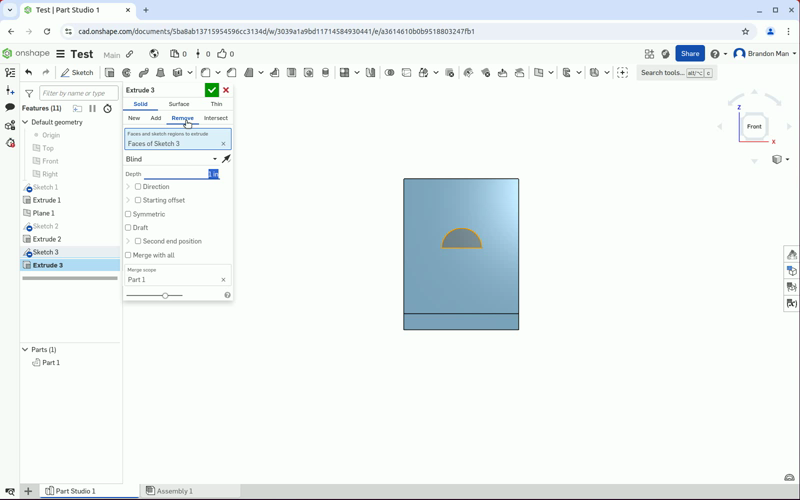
text(7.943)
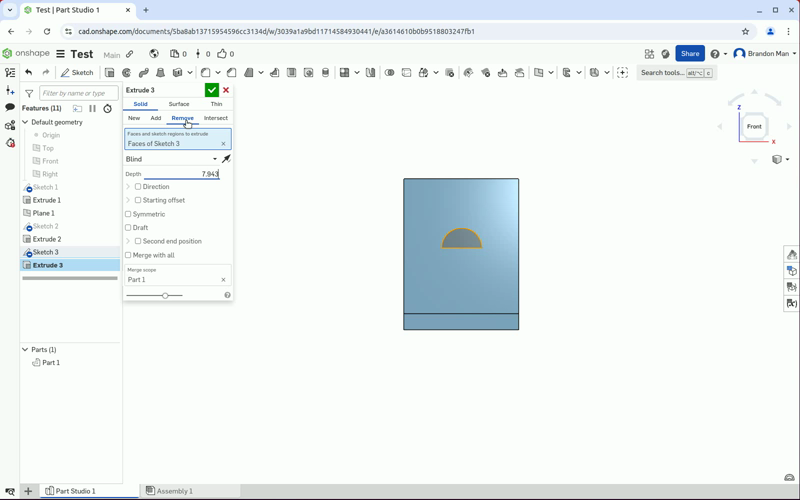
key(tab, 6)
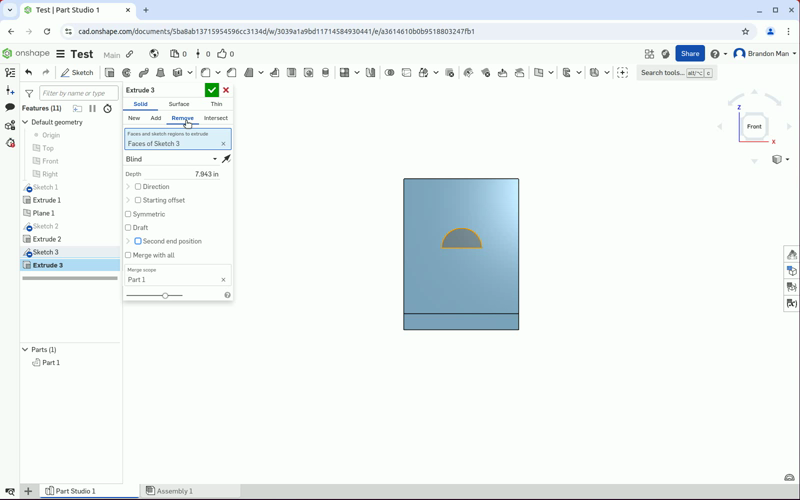
key(space)
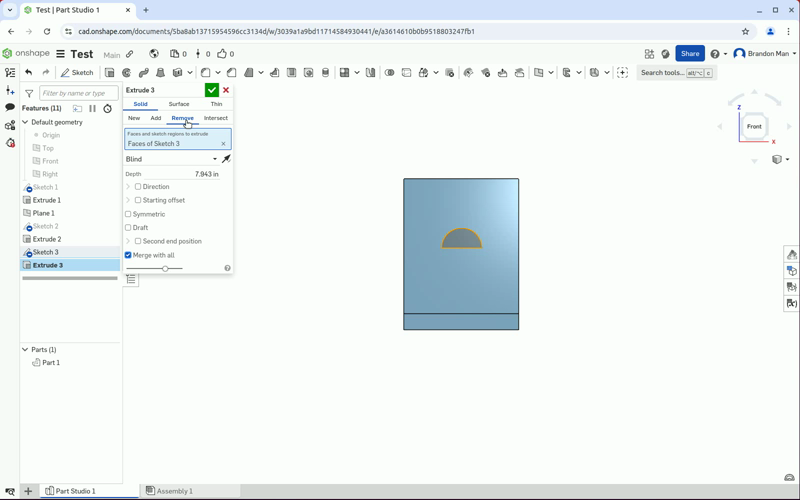
key(enter)
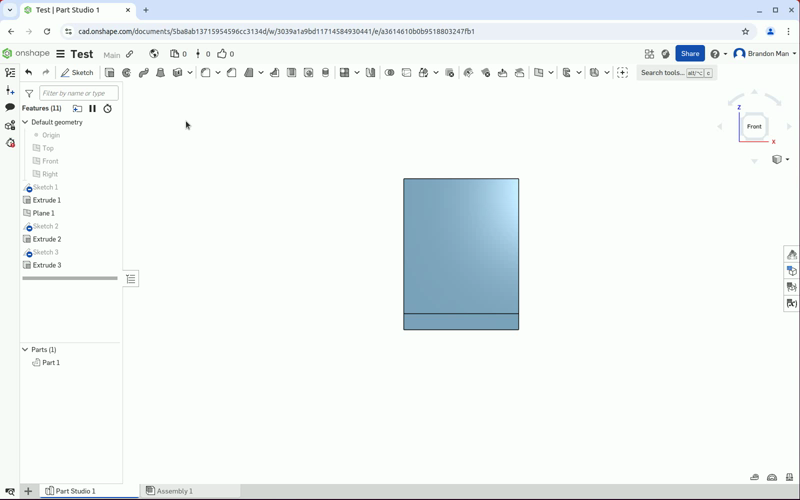
key(shift+h)
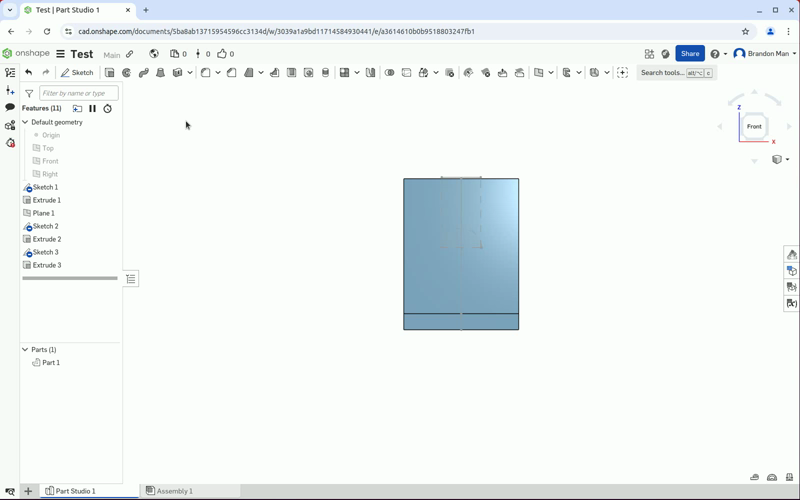
key(shift+h)
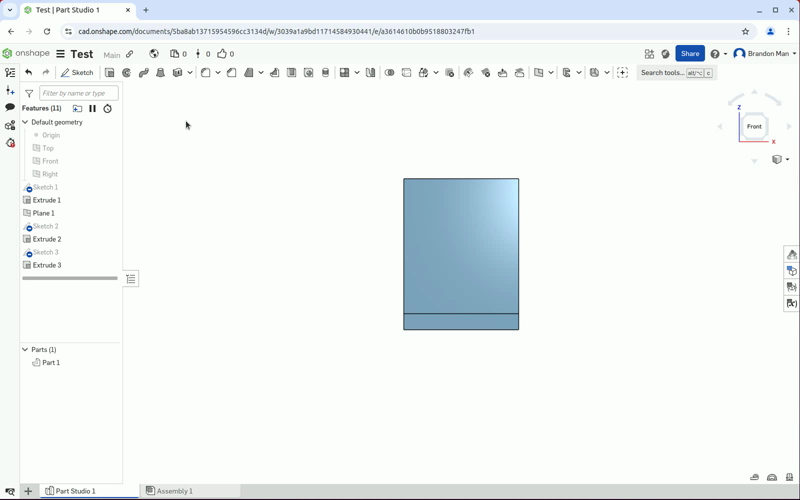
mouse_move(73, 189)
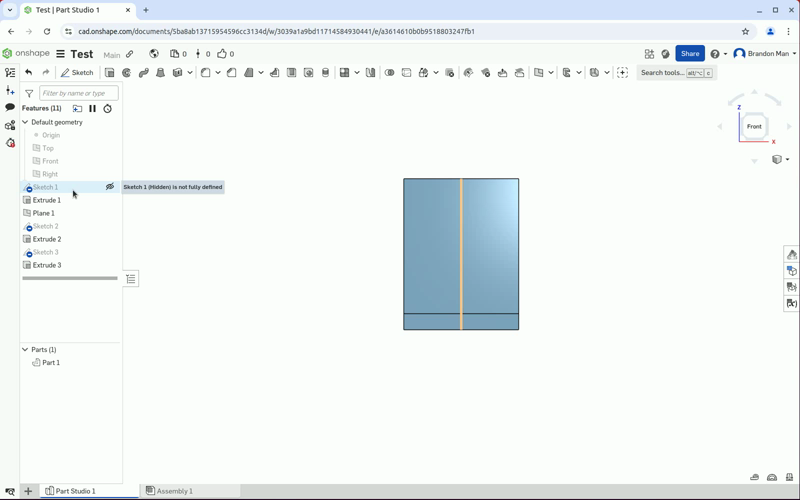
click(73, 189)
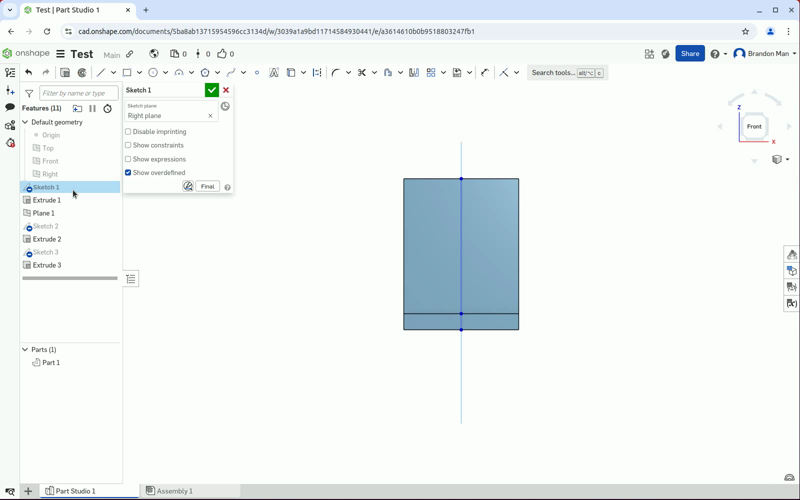
mouse_move(229, 92)
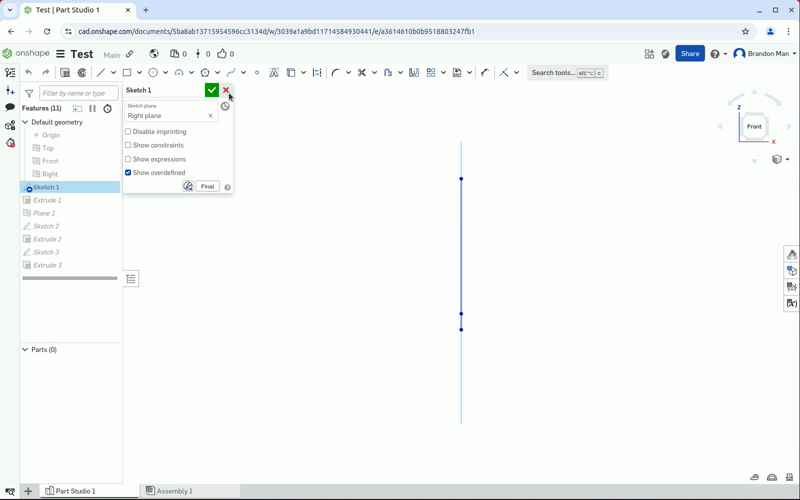
click(229, 92)
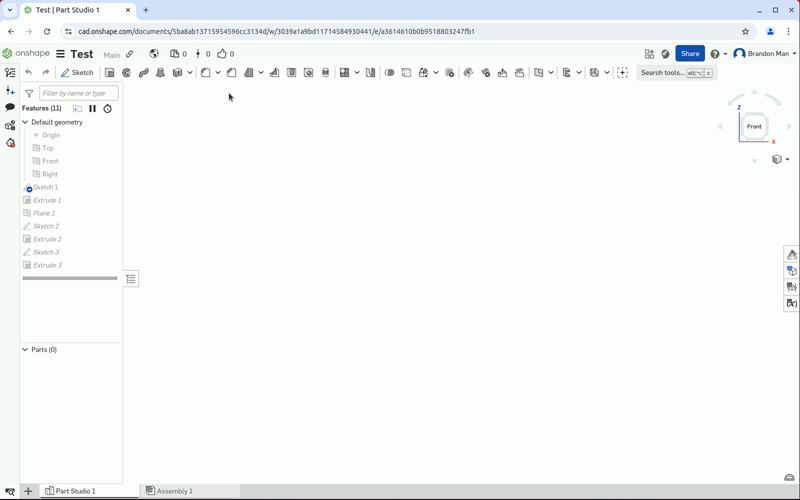
key(shift+s)
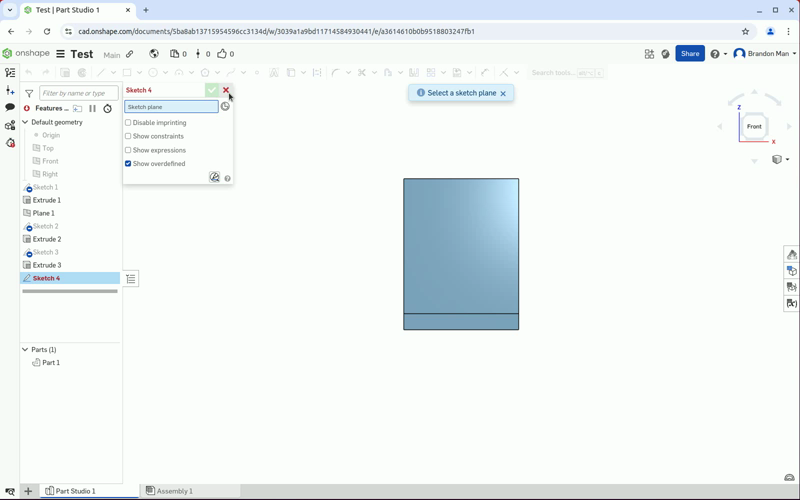
mouse_move(73, 215)
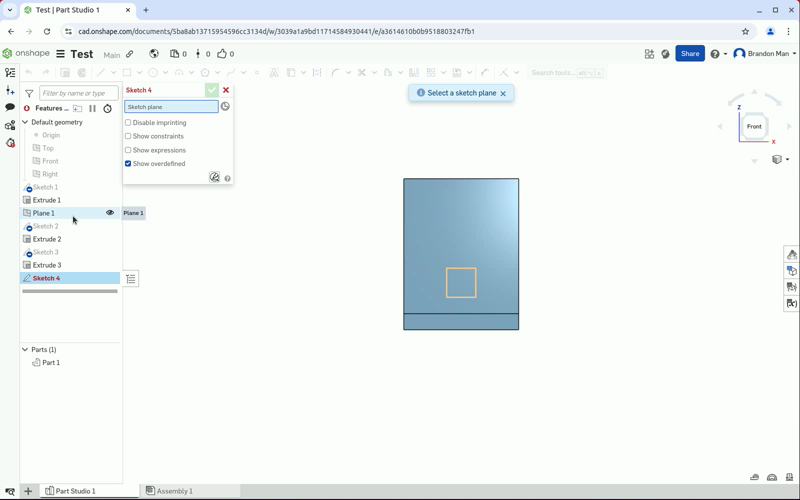
click(73, 215)
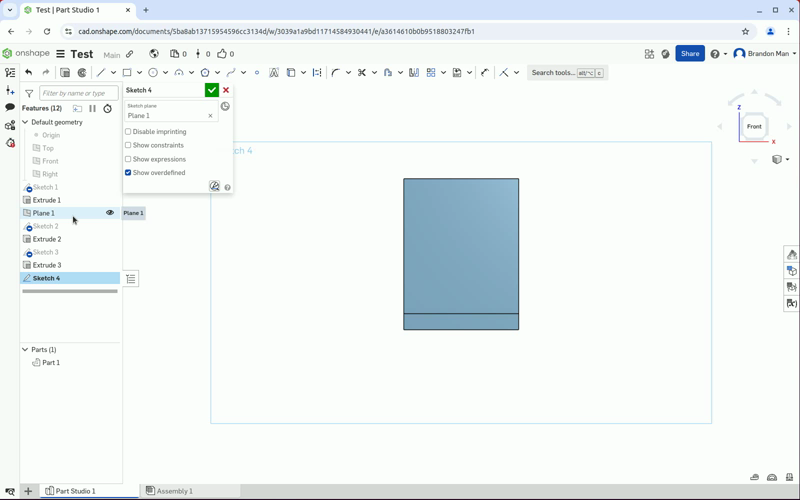
mouse_move(73, 352)
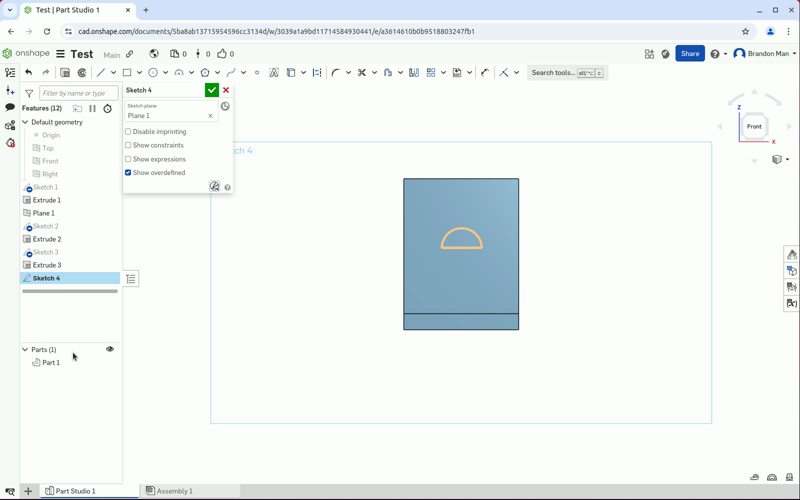
key(y)
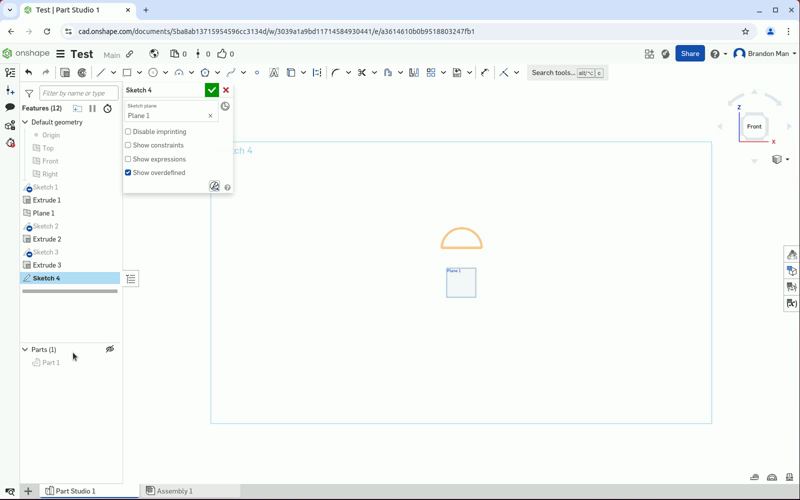
key(a)
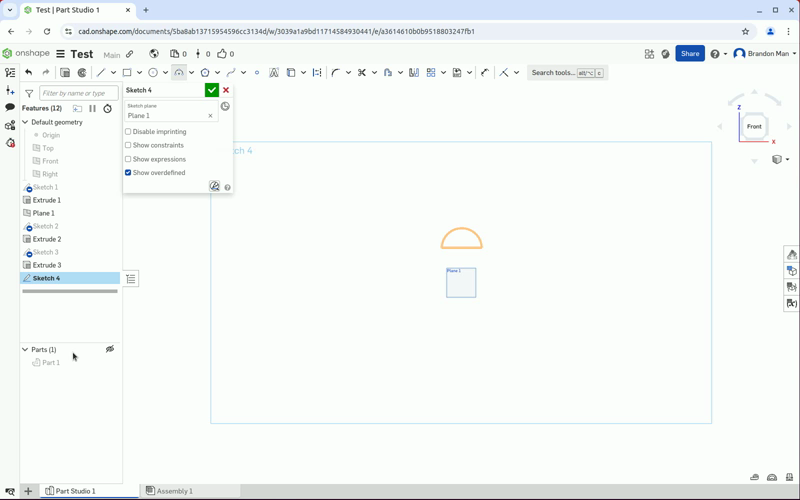
key_down(shift)
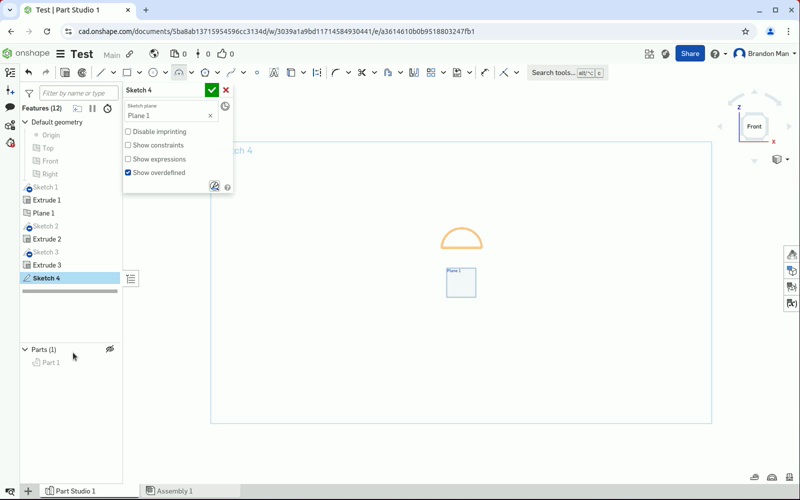
mouse_move(441, 247)
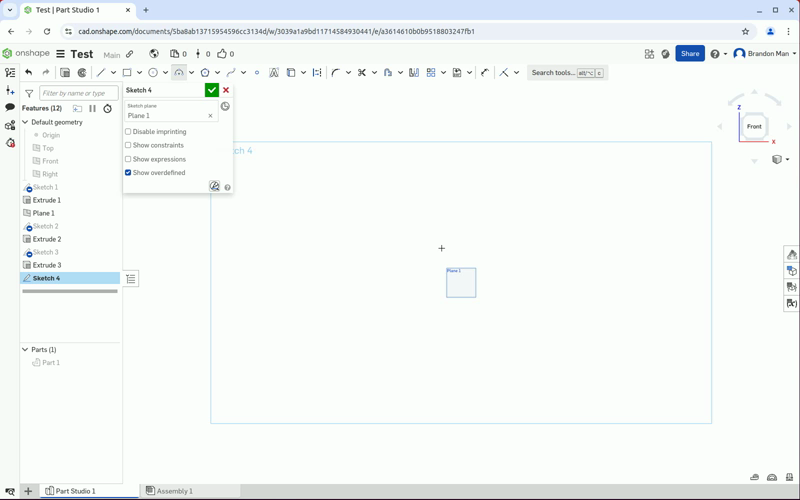
click(441, 247)
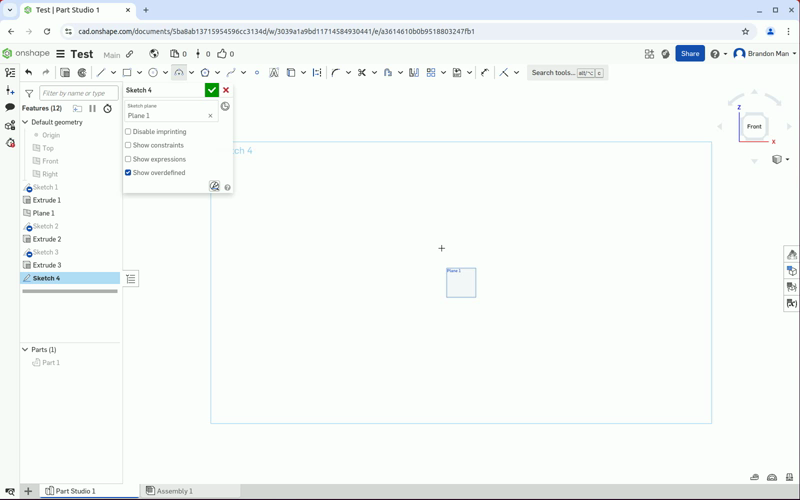
key_up(shift)
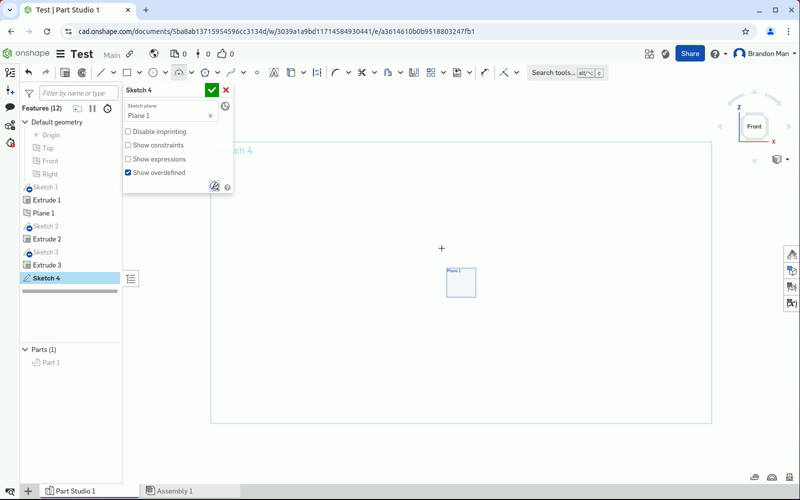
key_down(shift)
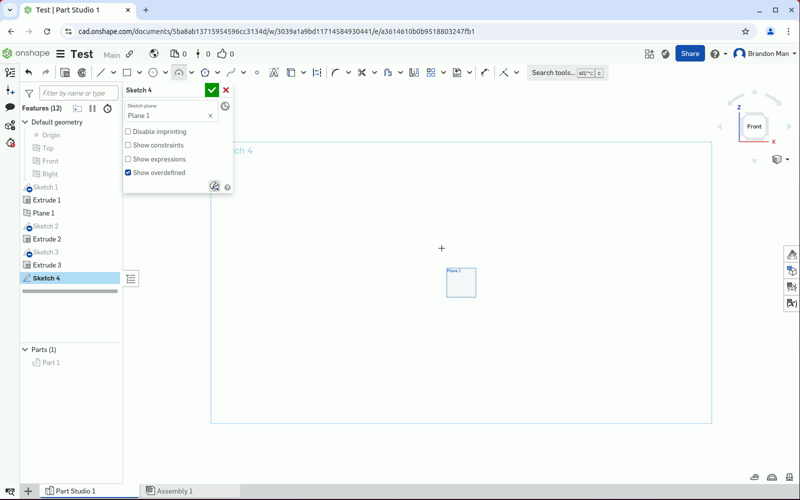
mouse_move(481, 247)
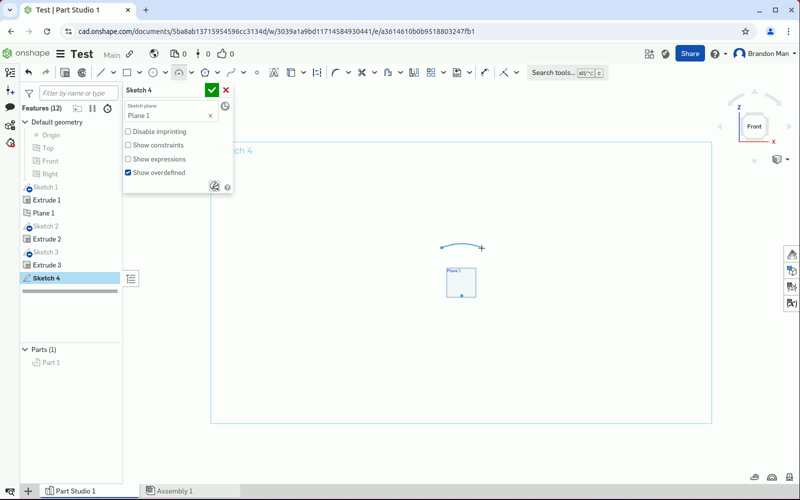
click(481, 247)
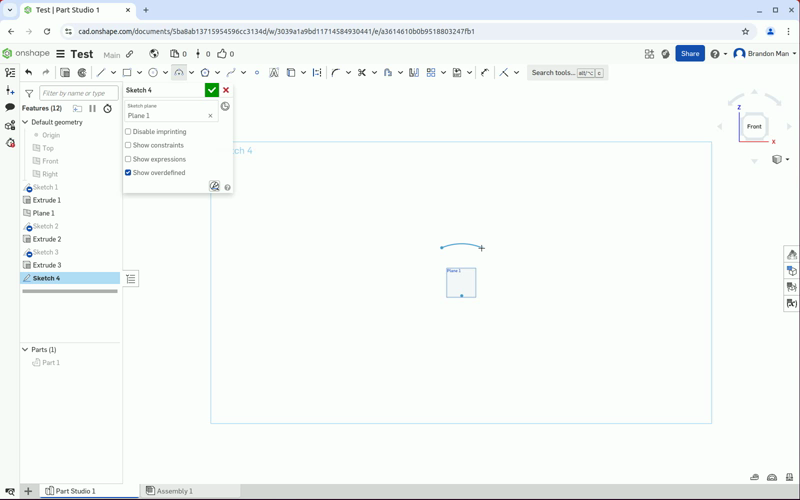
mouse_move(461, 267)
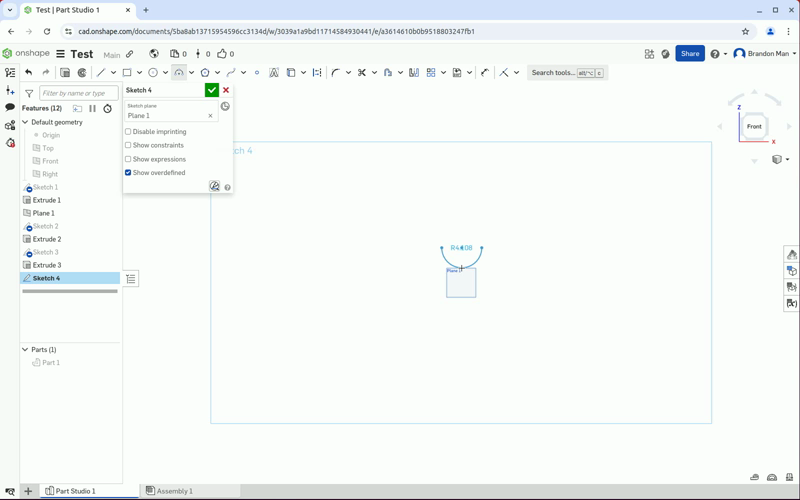
click(461, 267)
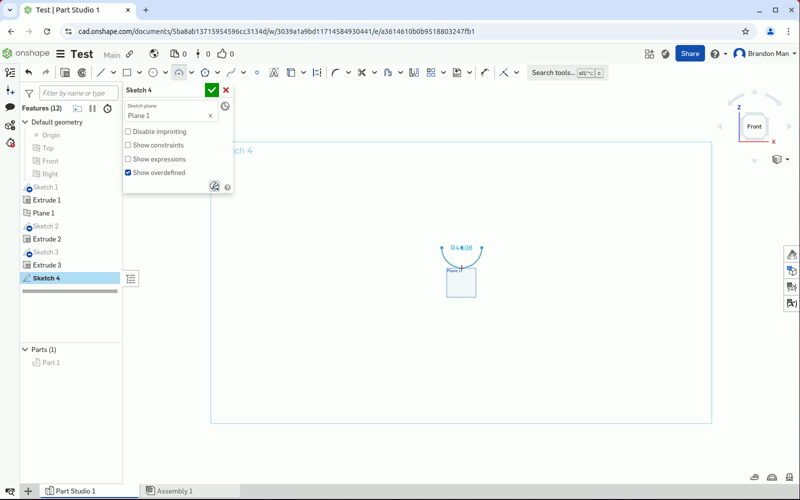
key_up(shift)
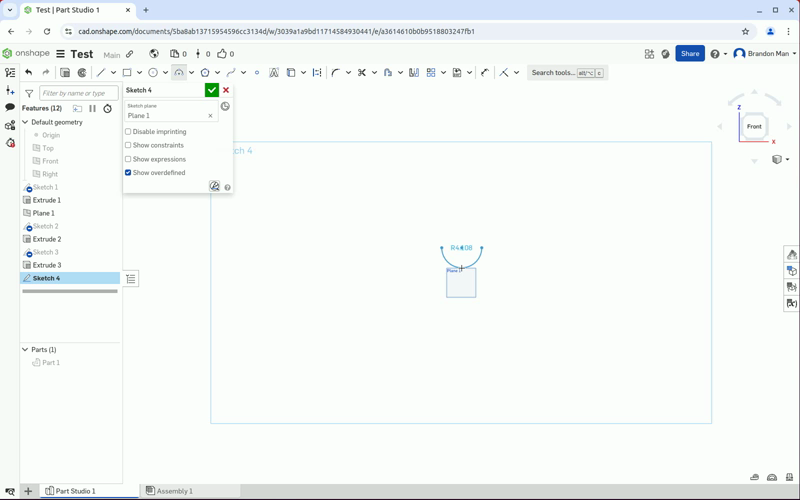
key(esc)
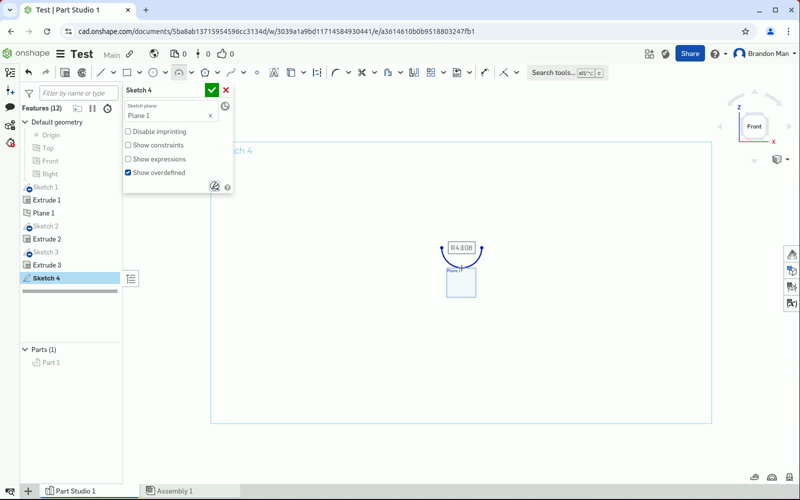
key(l)
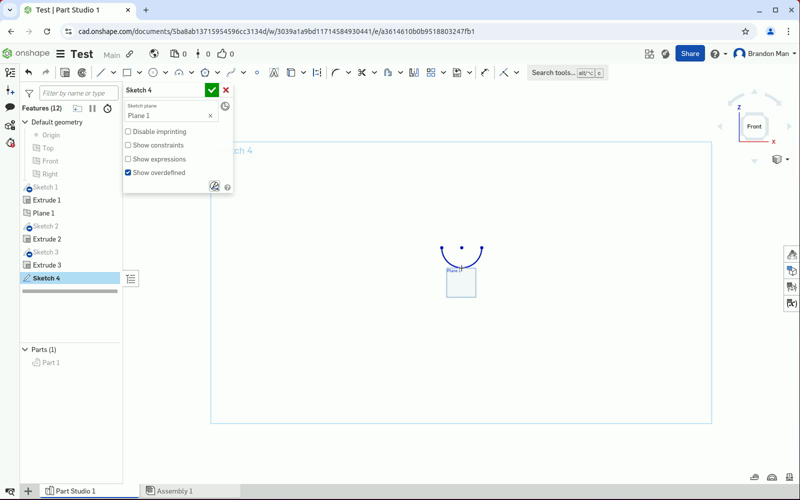
mouse_move(481, 247)
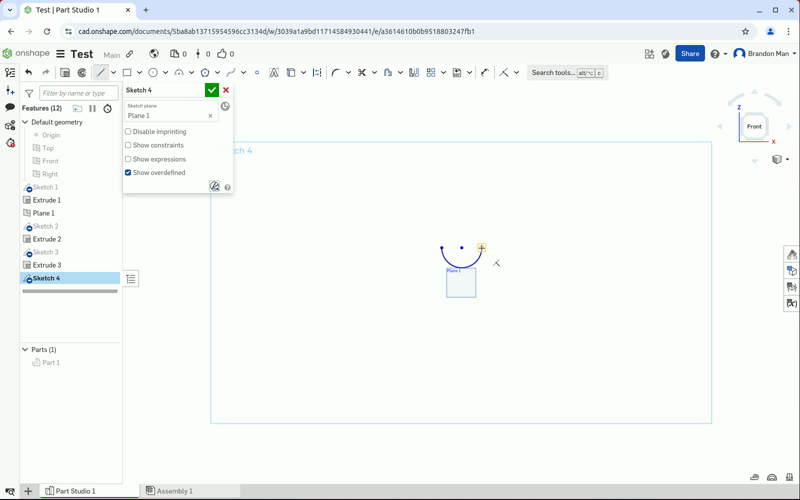
click(481, 247)
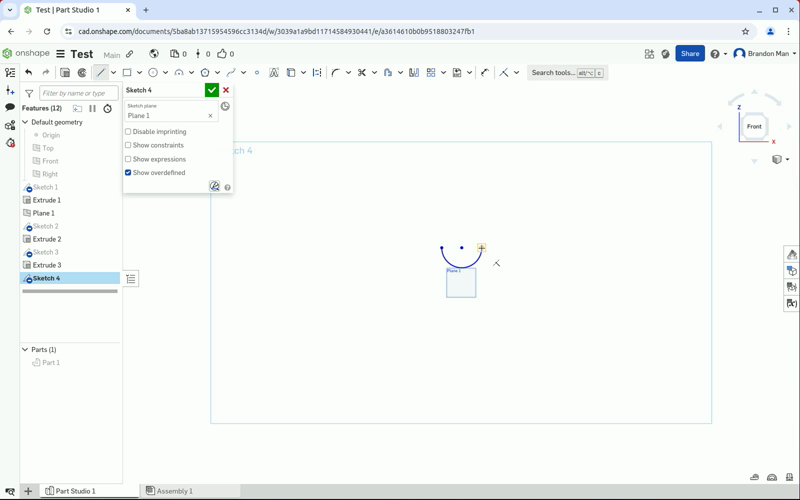
mouse_move(511, 247)
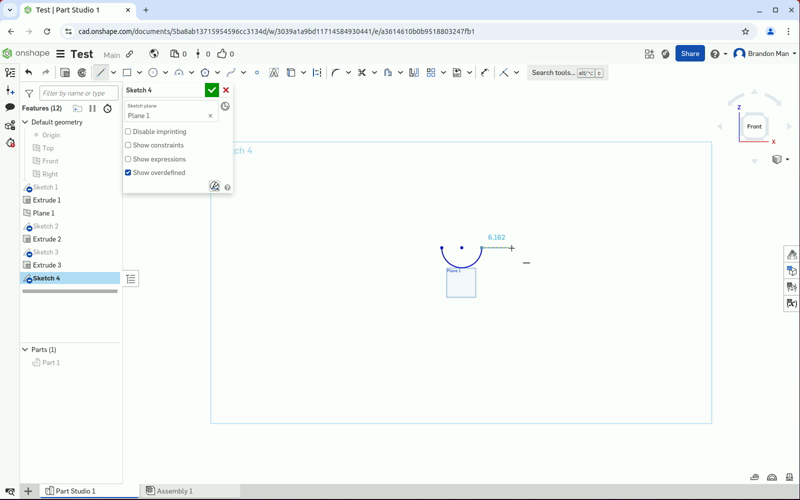
key_down(shift)
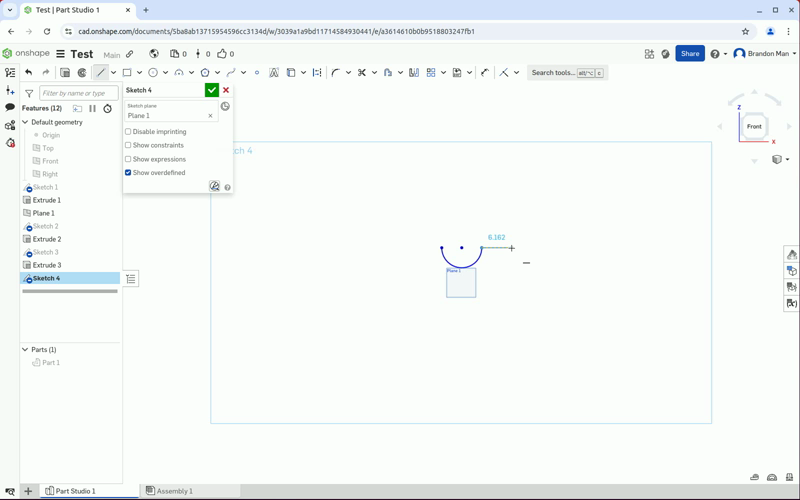
mouse_move(441, 247)
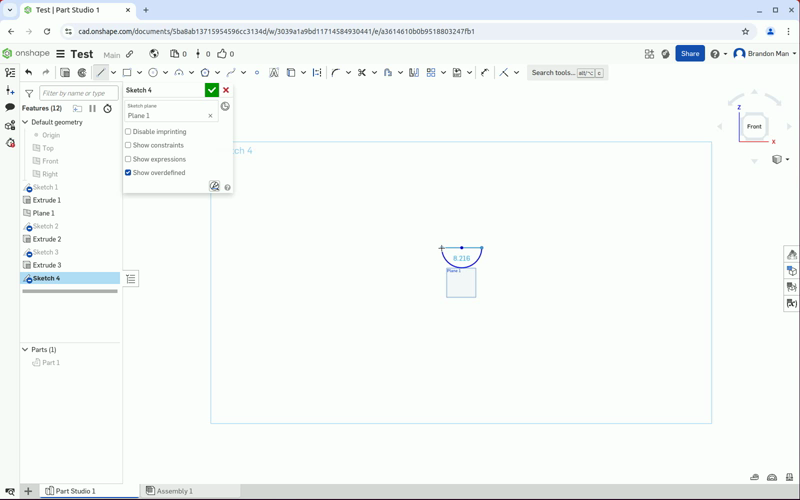
key_up(shift)
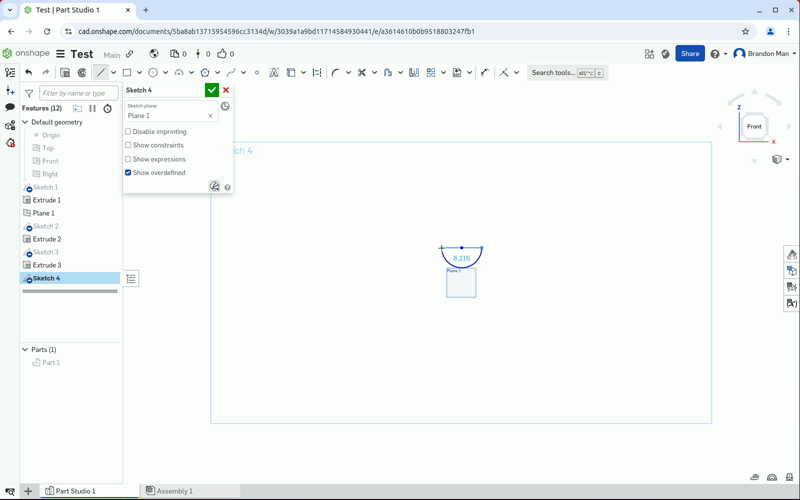
click(441, 247)
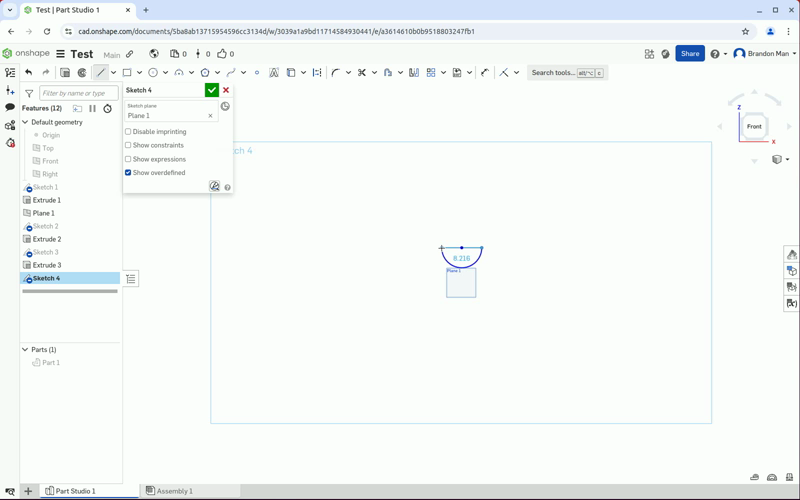
key(esc)
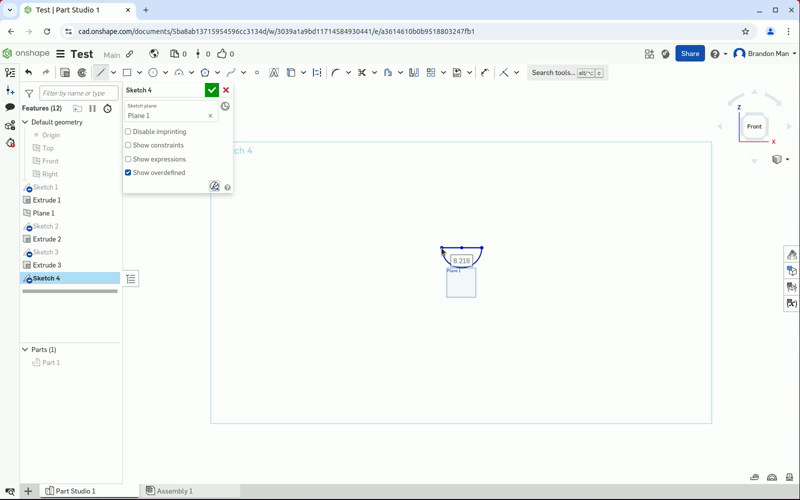
mouse_move(479, 248)
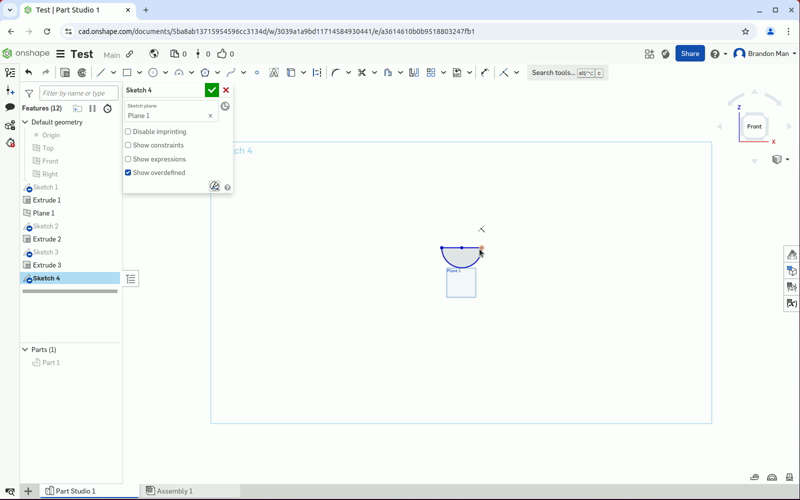
scroll(6)
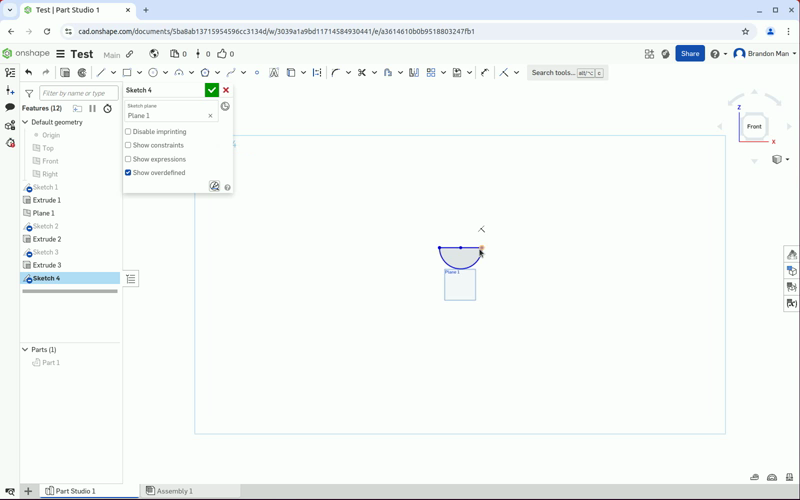
scroll(6)
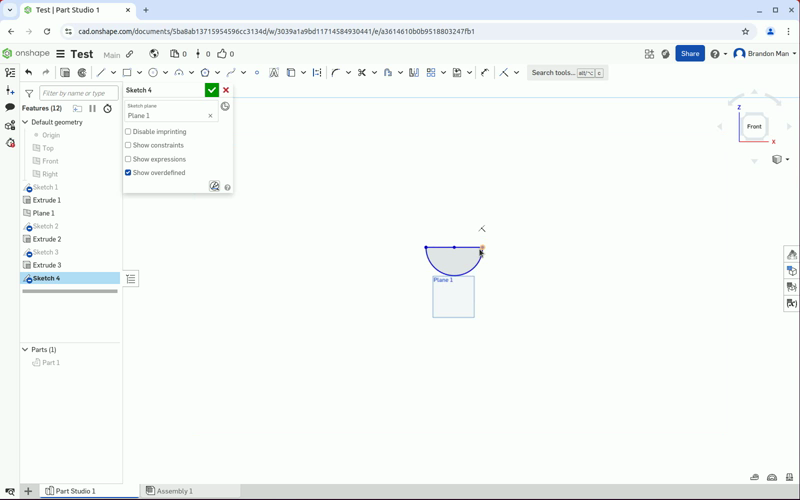
scroll(6)
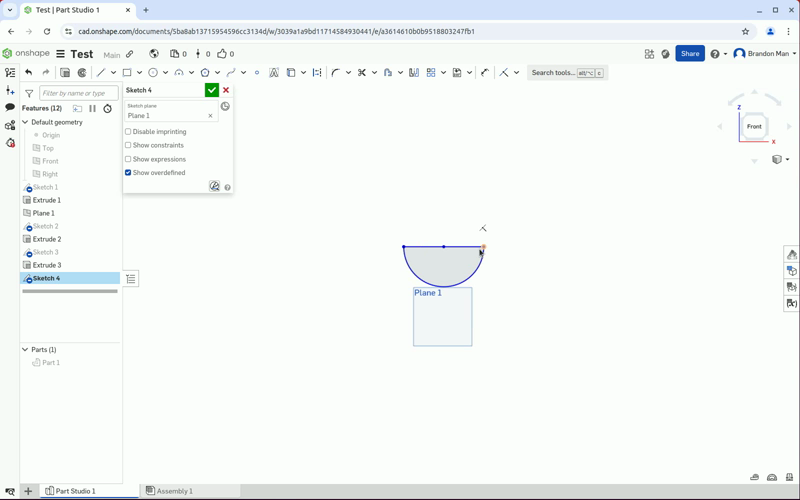
scroll(6)
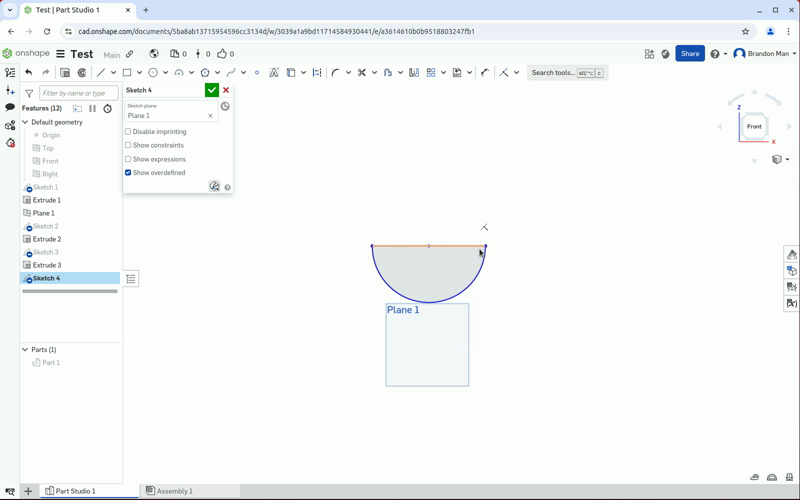
scroll(6)
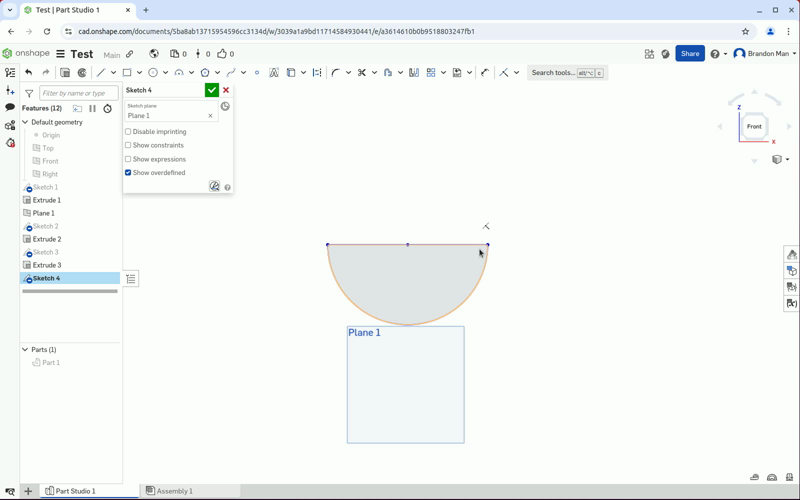
scroll(6)
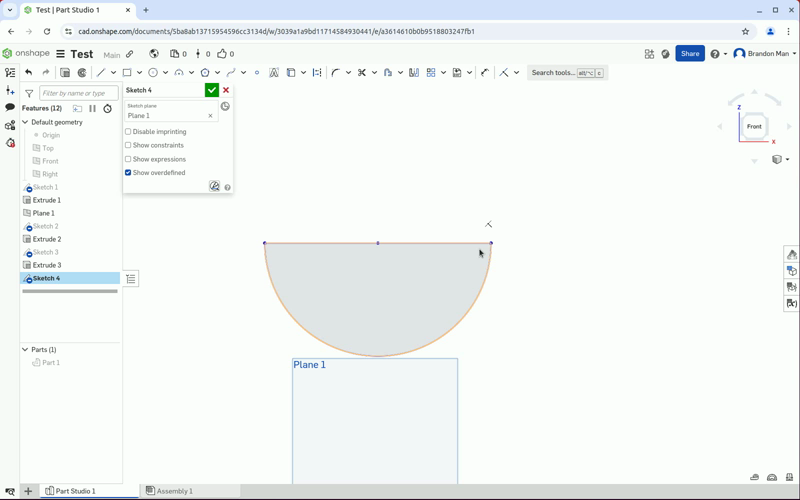
scroll(6)
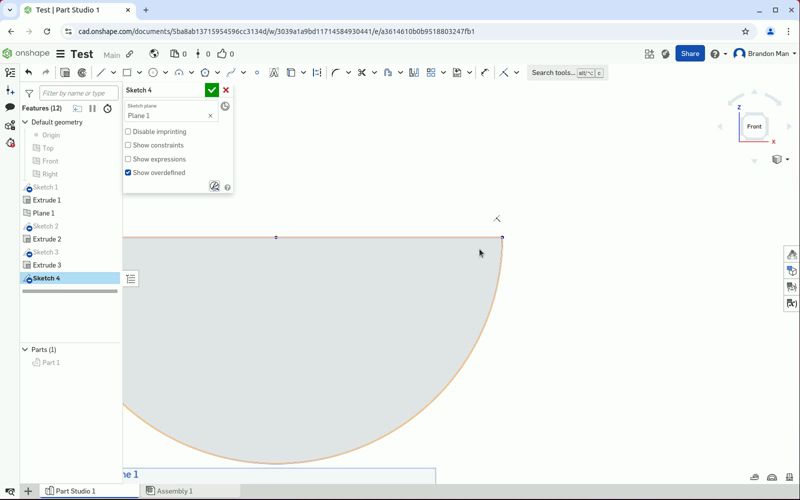
click(479, 248)
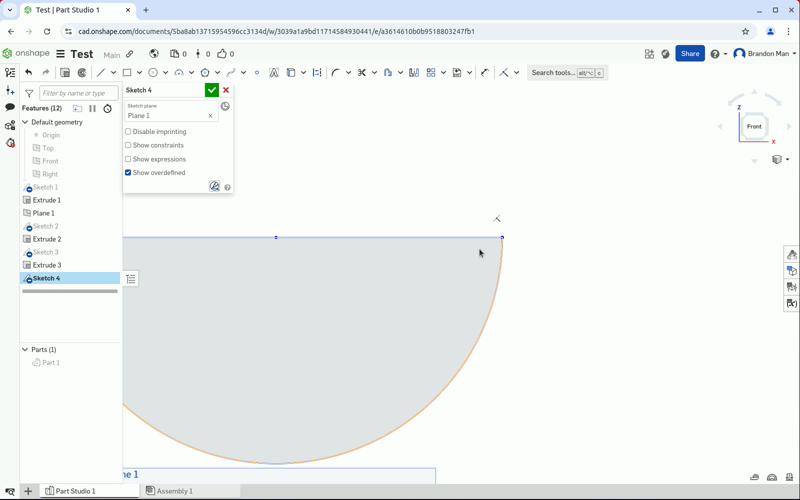
scroll(-6)
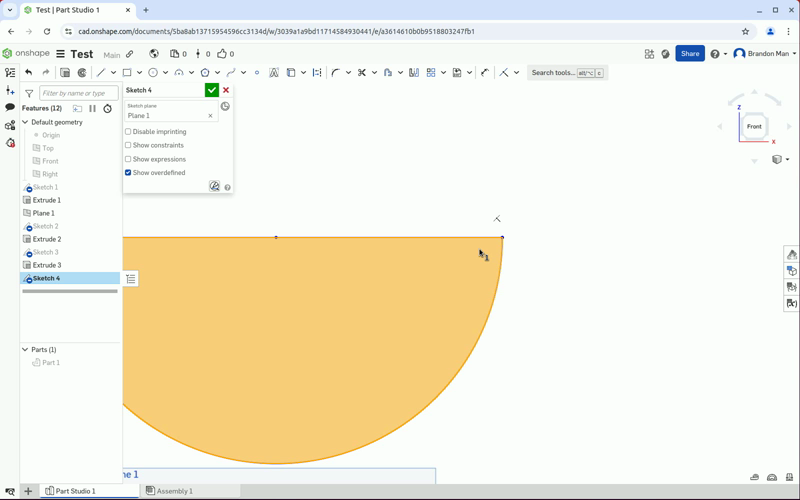
scroll(-6)
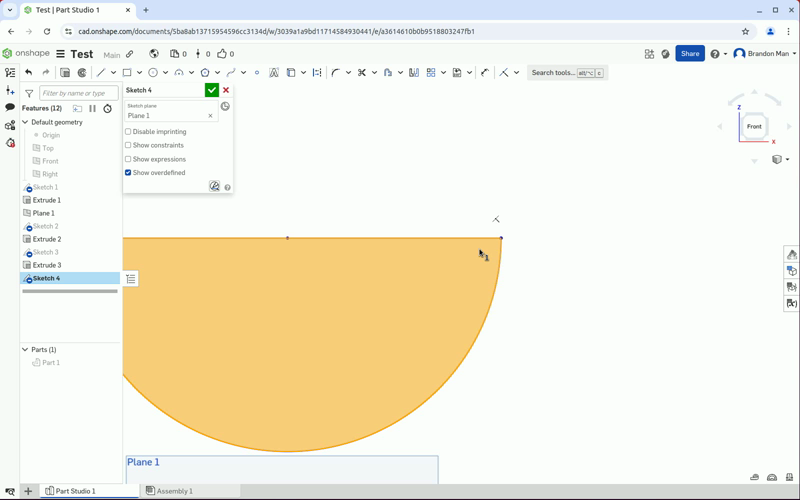
scroll(-6)
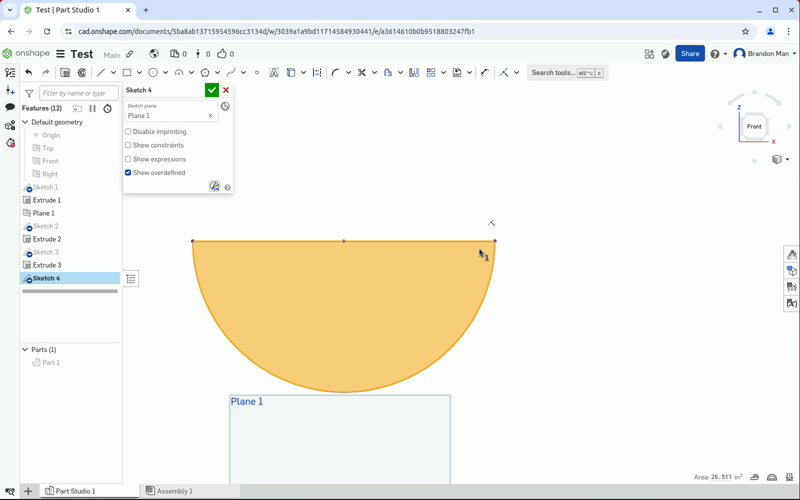
scroll(-6)
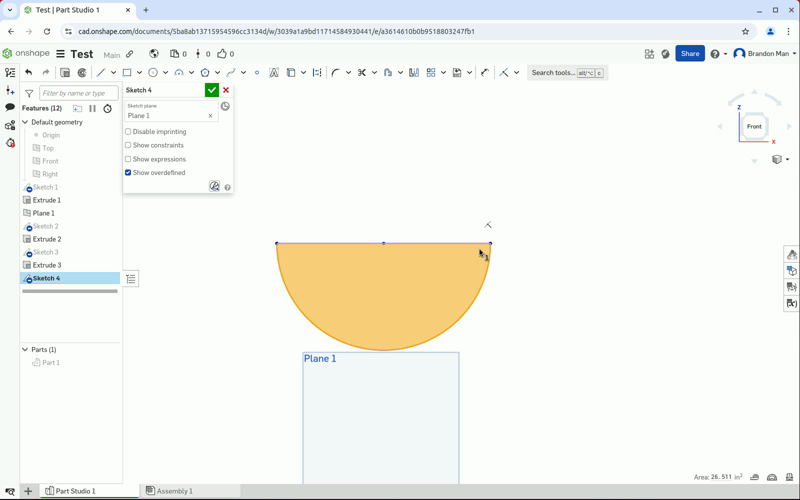
scroll(-6)
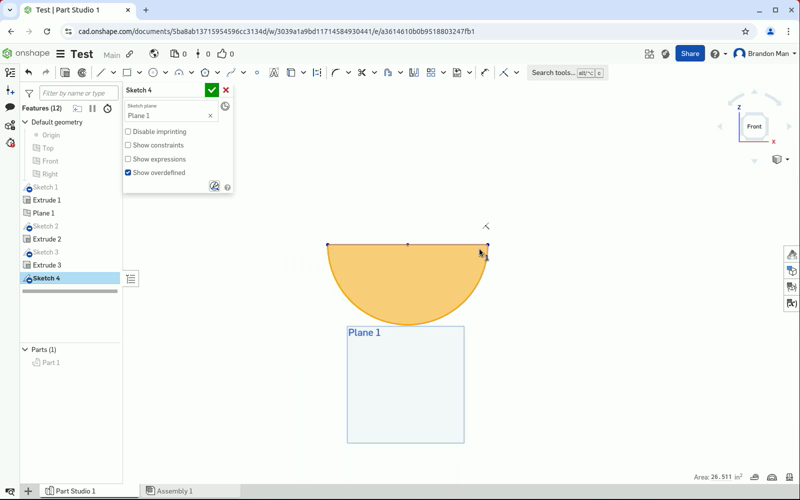
scroll(-6)
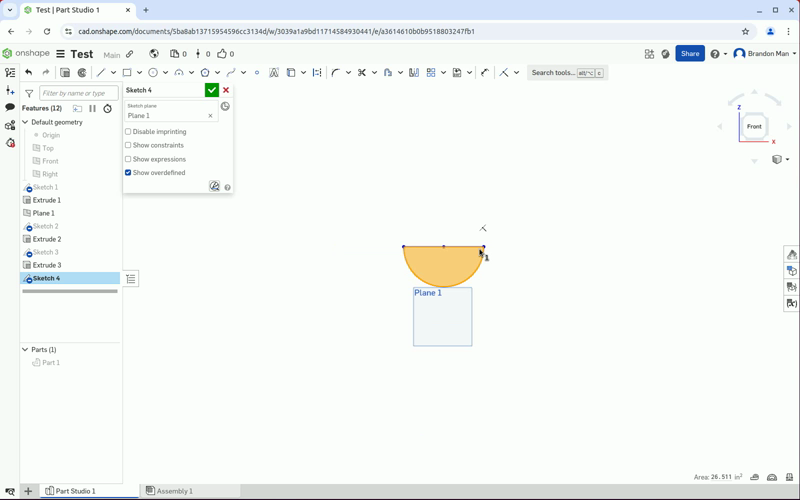
scroll(-6)
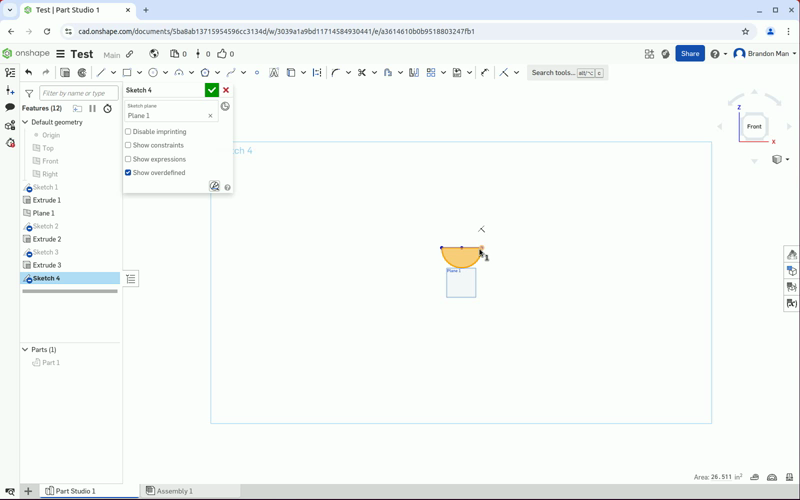
mouse_move(73, 352)
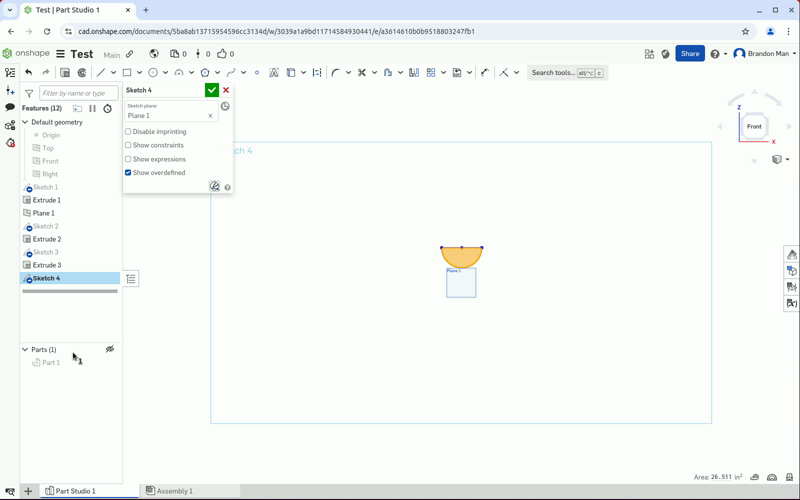
key(shift+y)
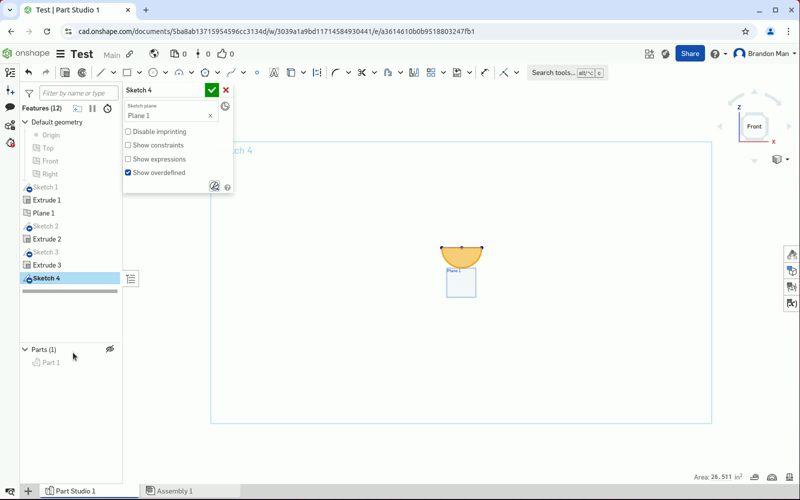
key(shift+e)
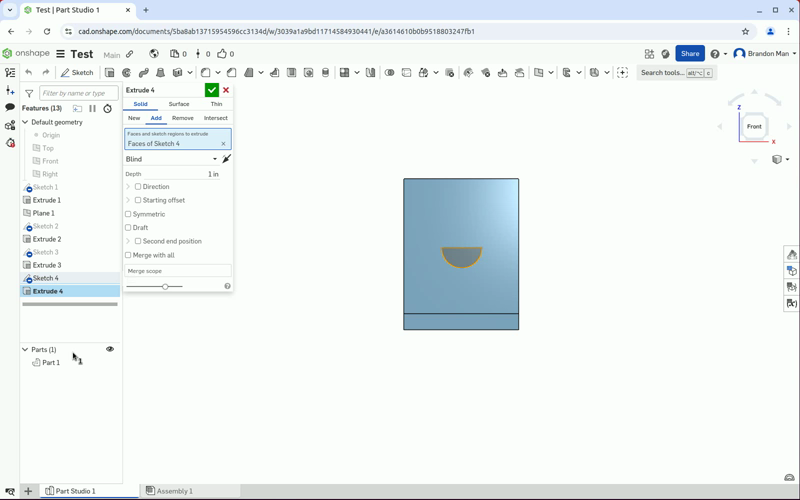
mouse_move(143, 106)
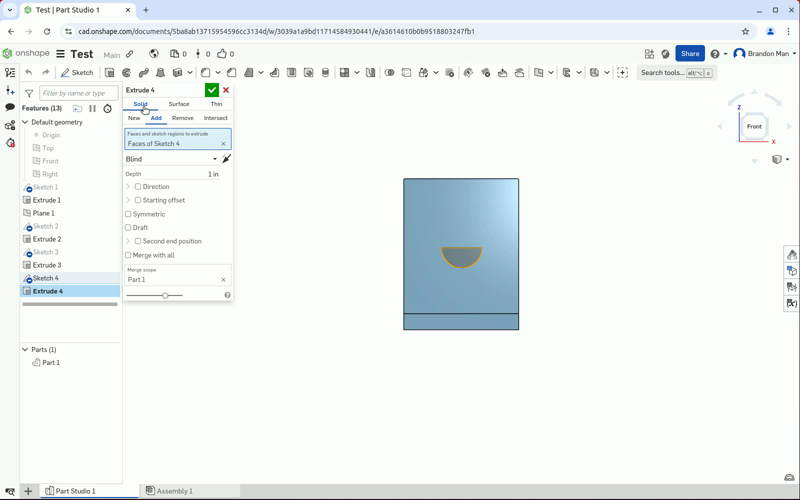
click(143, 106)
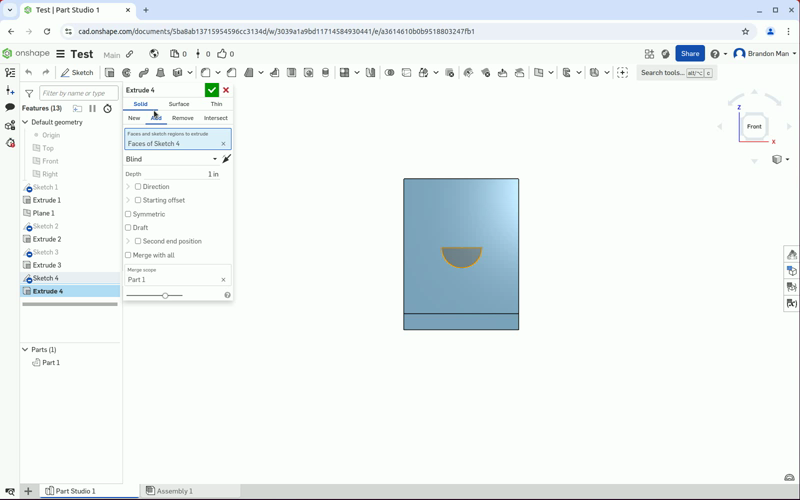
mouse_move(186, 120)
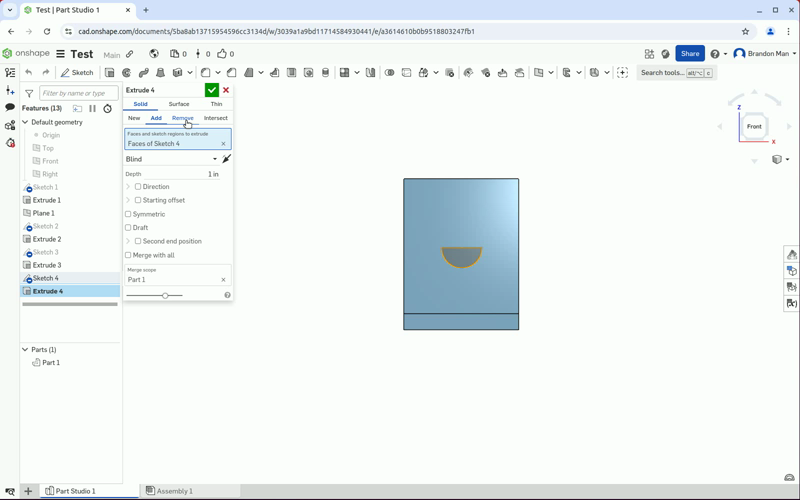
click(186, 120)
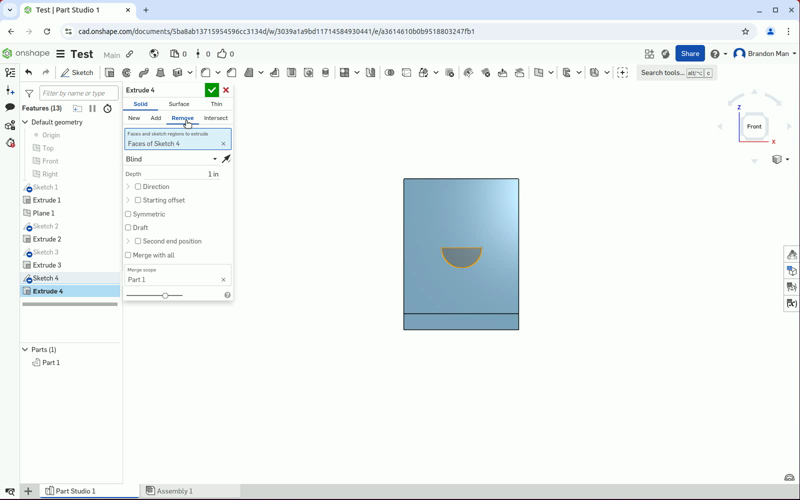
key(tab, 4)
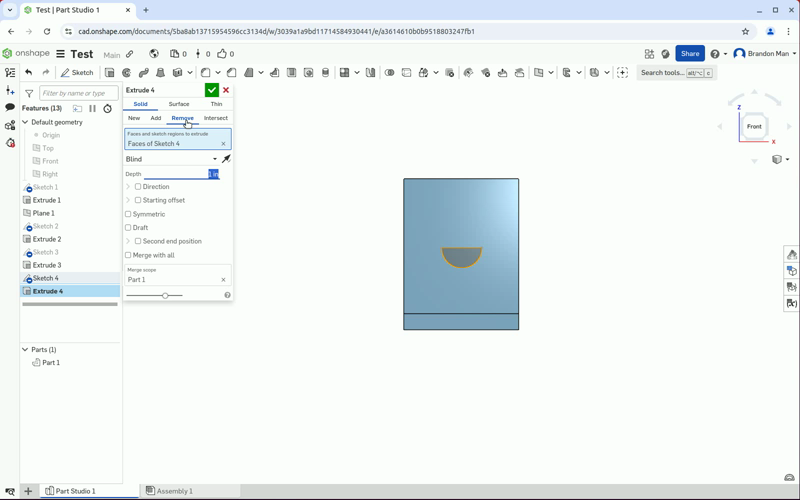
text(7.943)
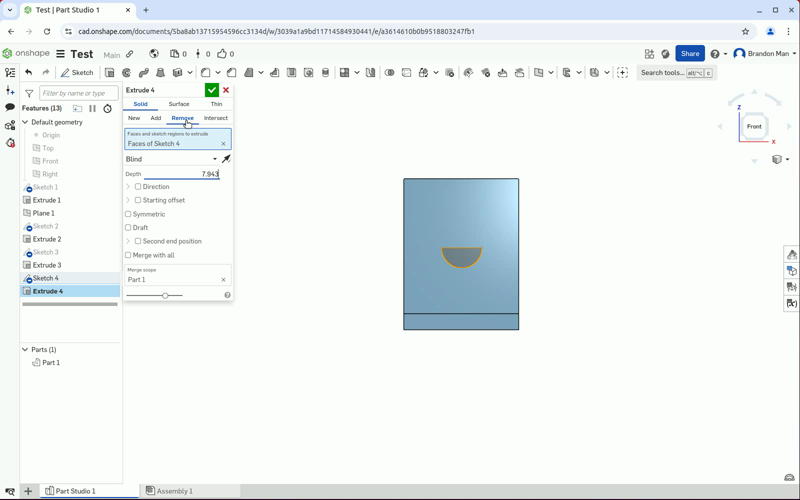
key(tab, 6)
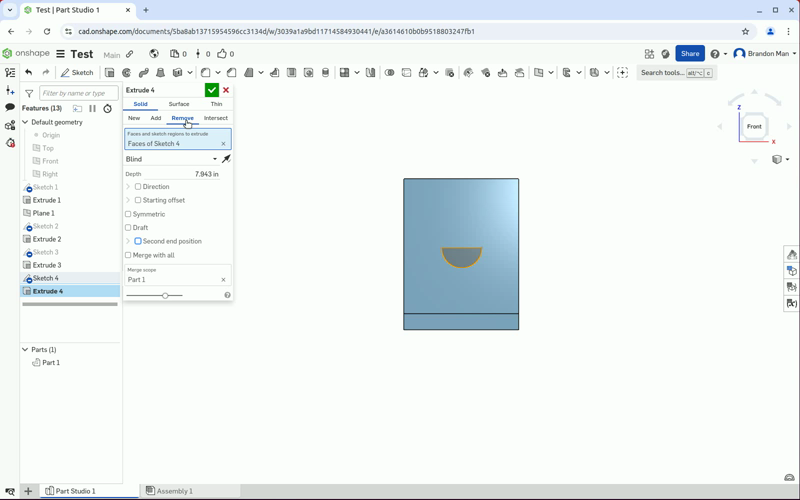
key(space)
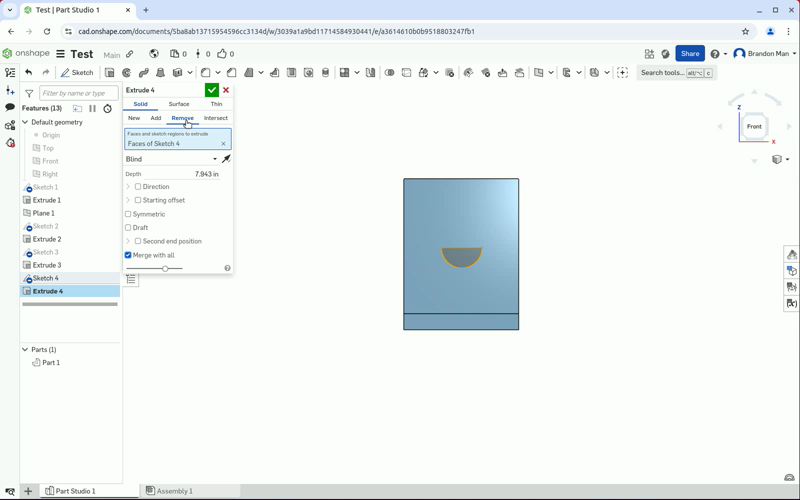
key(enter)
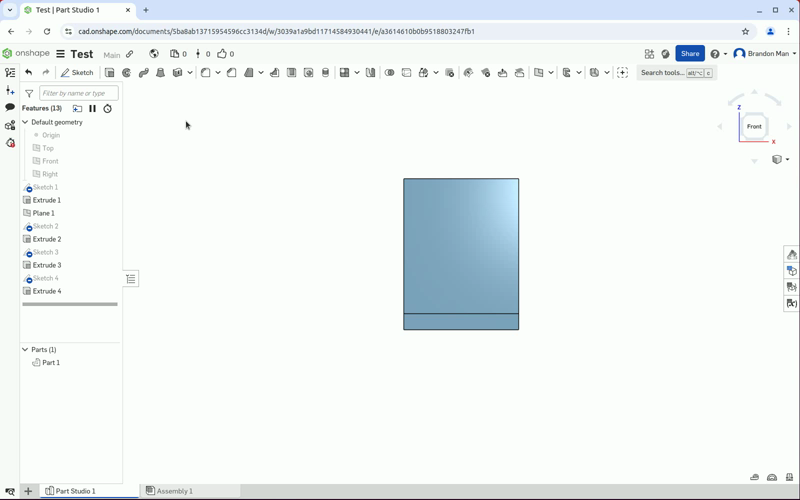
key(shift+h)
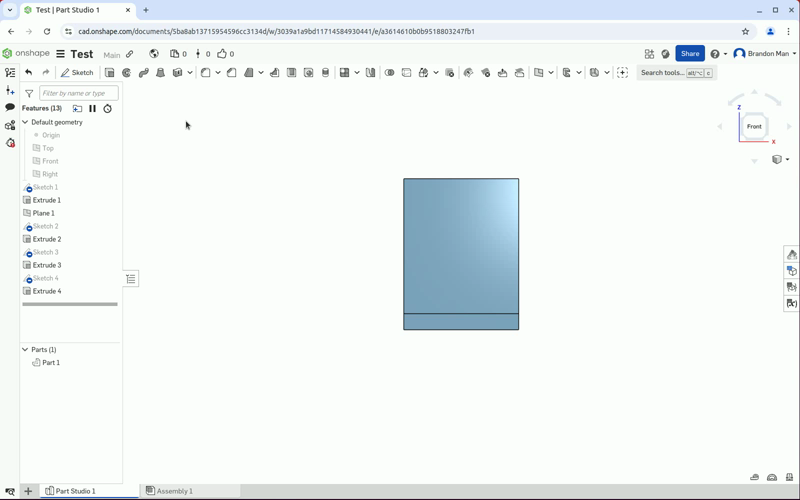
key(shift+h)
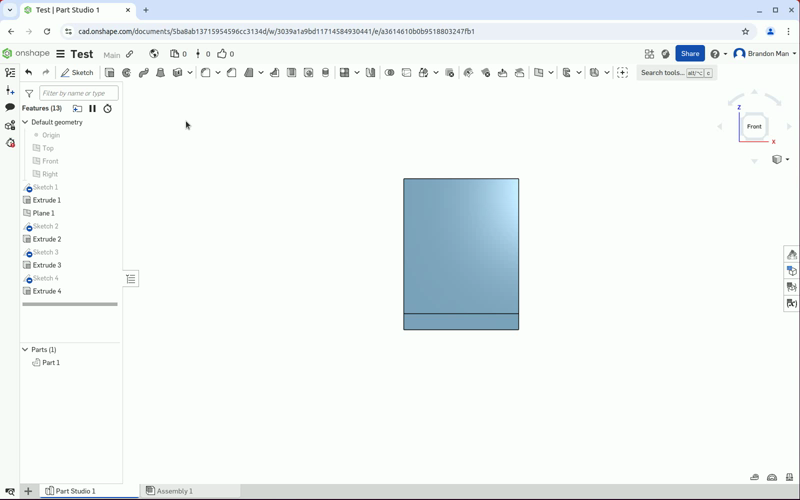
key(shift+7)
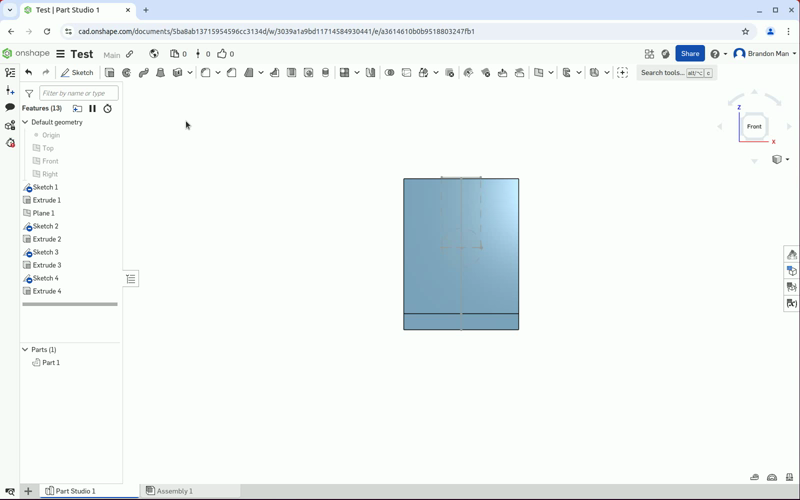
key(left, 2)
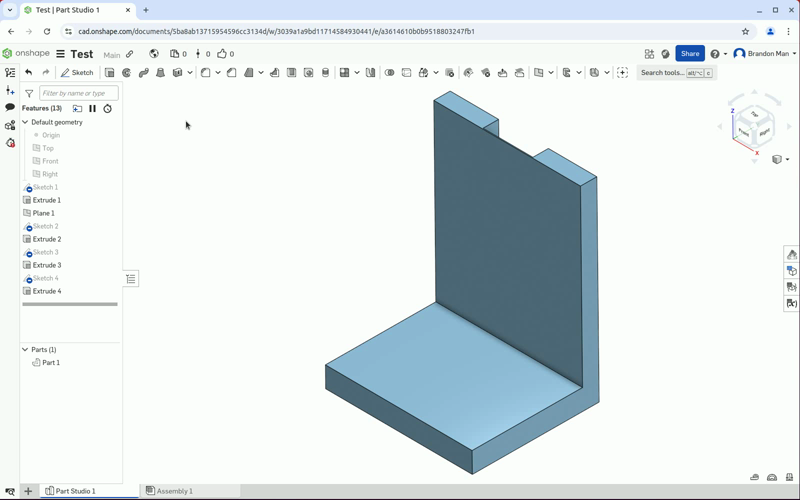
key(down, 2)
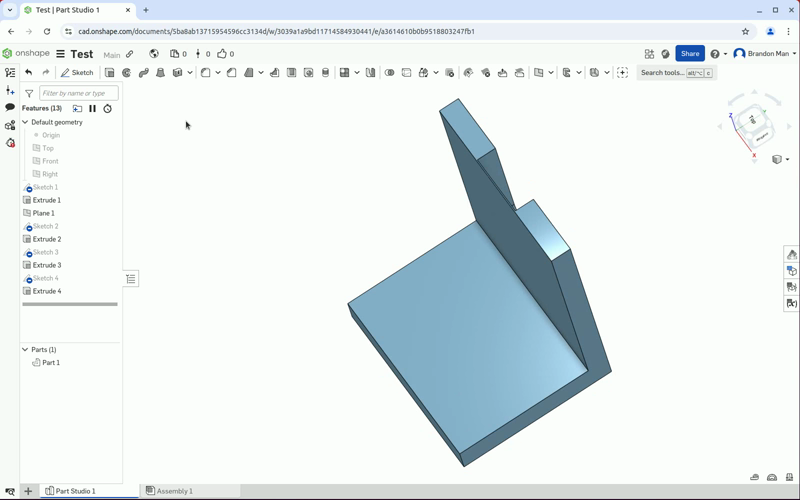
key(up, 2)
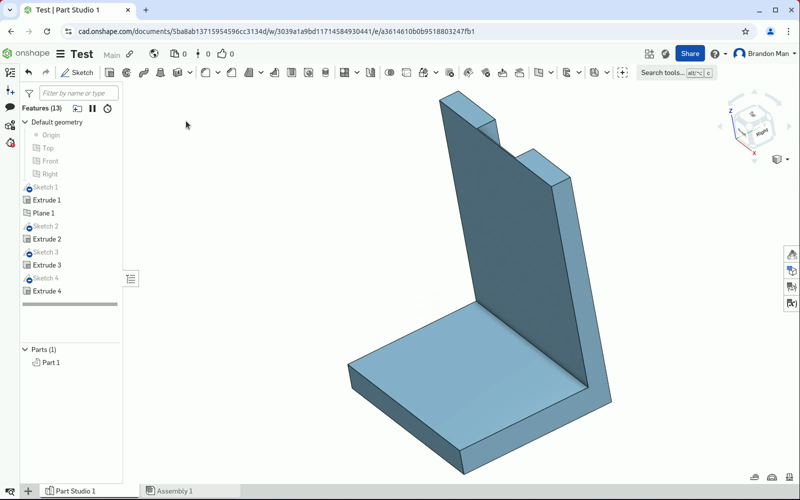
key(right, 2)
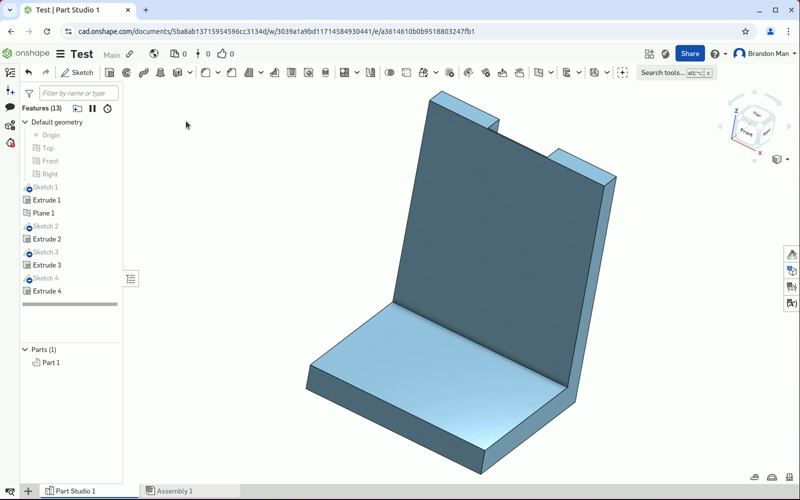
mouse_move(73, 189)
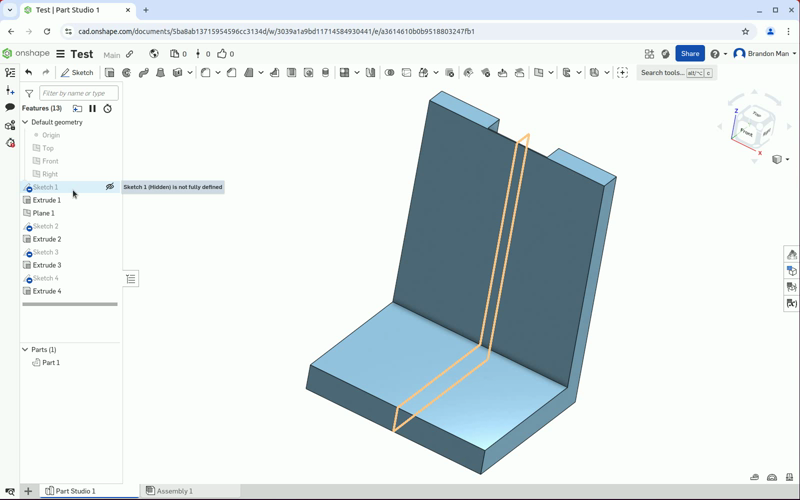
click(73, 189)